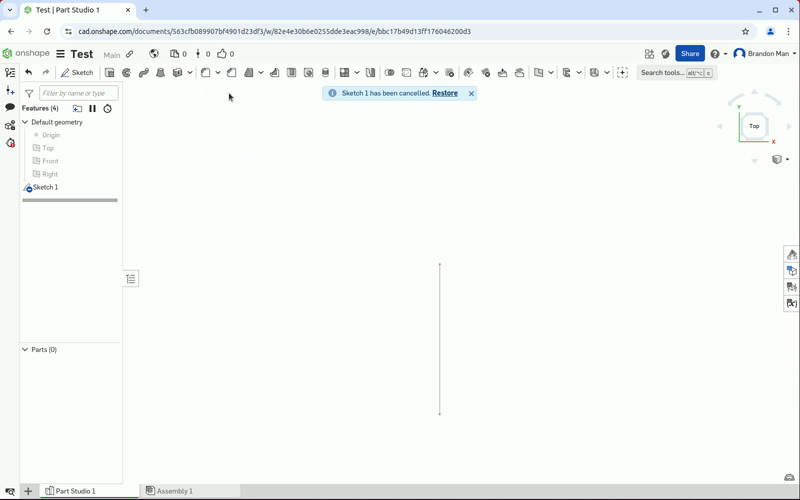
key(shift+h)
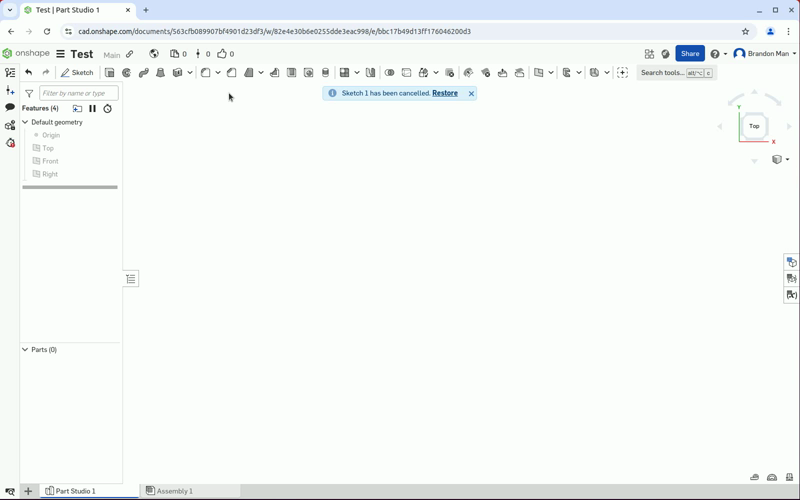
mouse_move(73, 352)
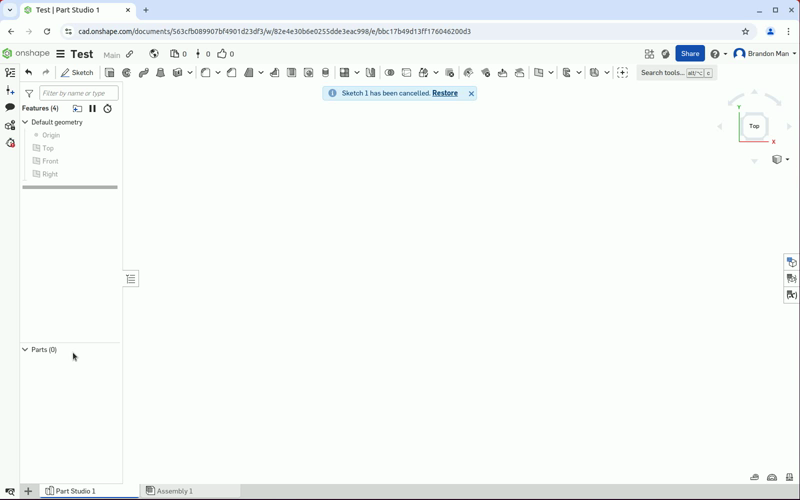
key(y)
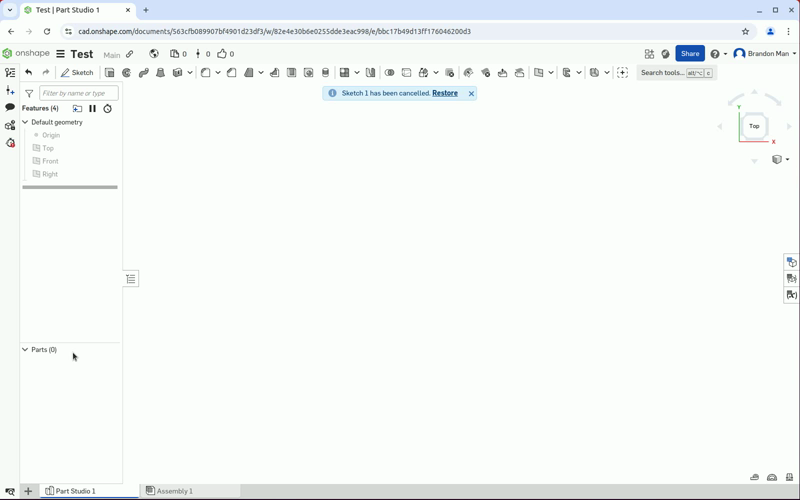
key(shift+p)
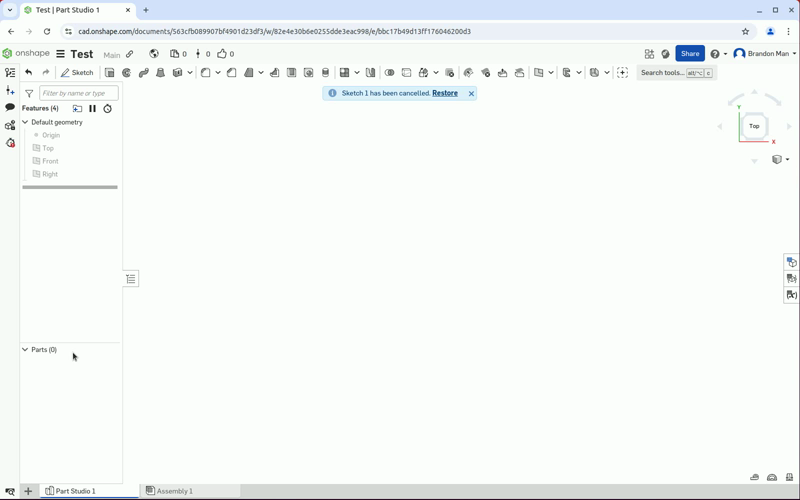
key(space)
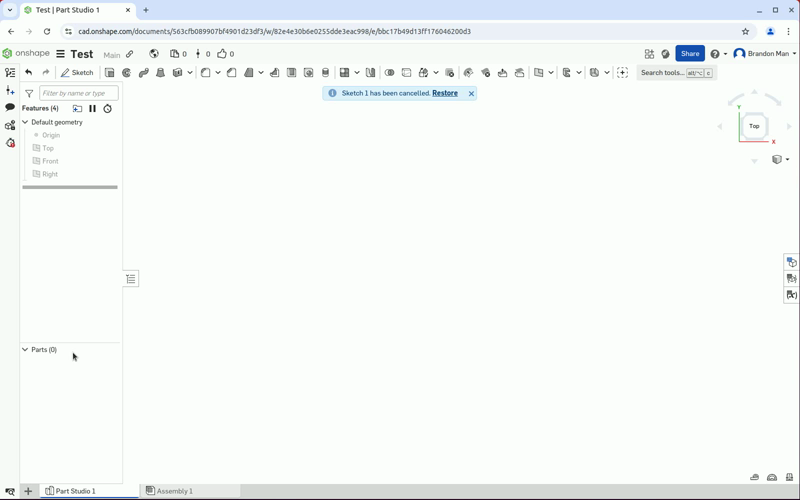
key_down(shift)
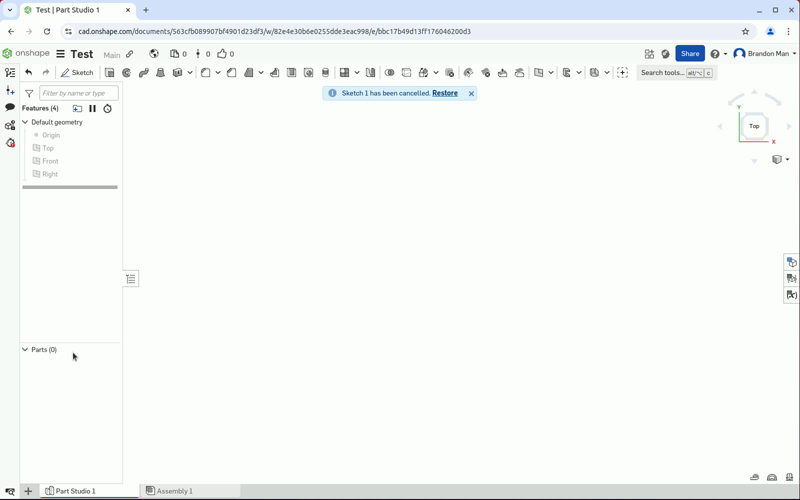
key(up)
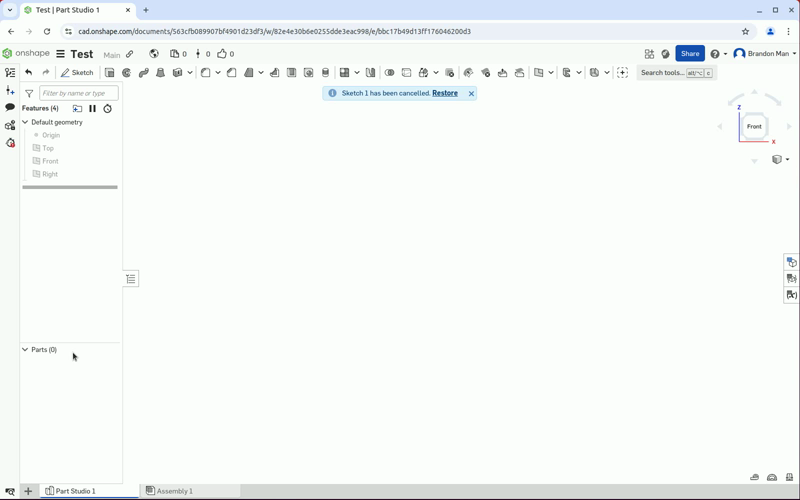
key_up(shift)
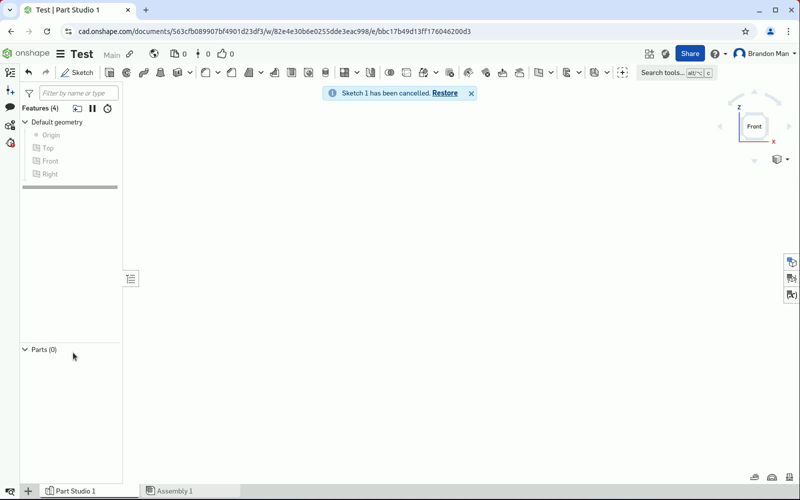
mouse_move(73, 352)
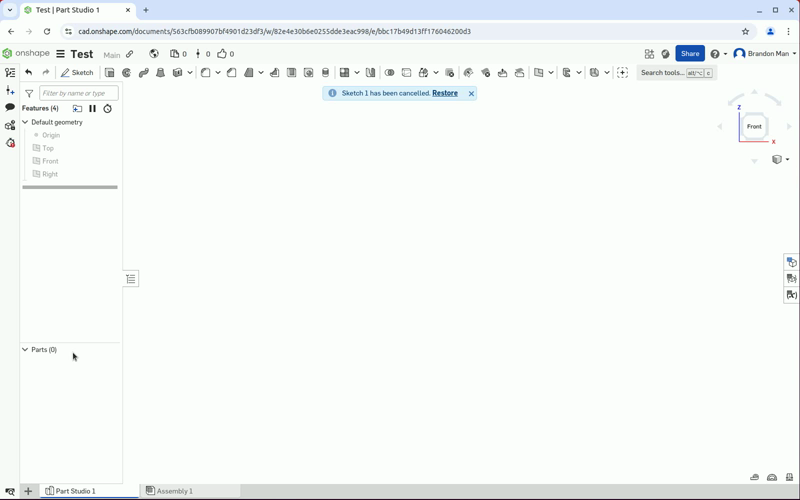
key(shift+y)
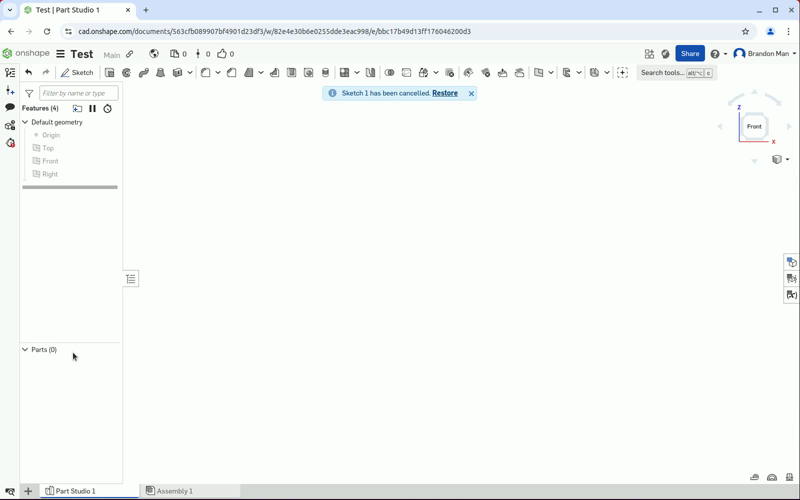
key(shift+s)
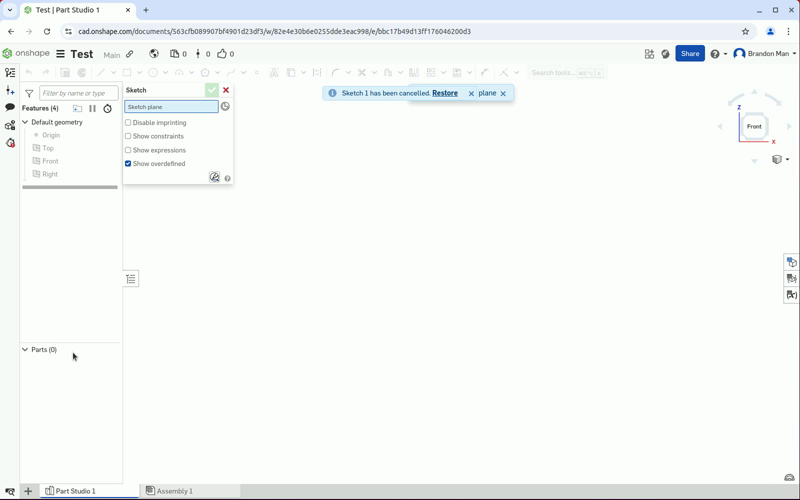
mouse_move(73, 163)
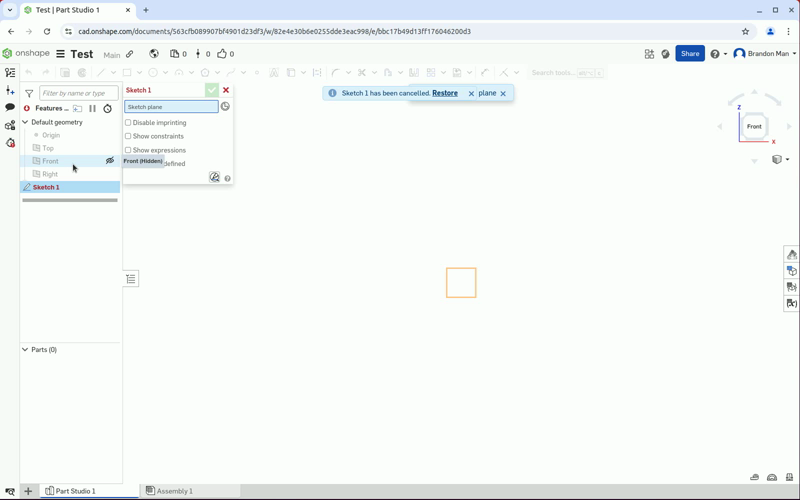
click(73, 163)
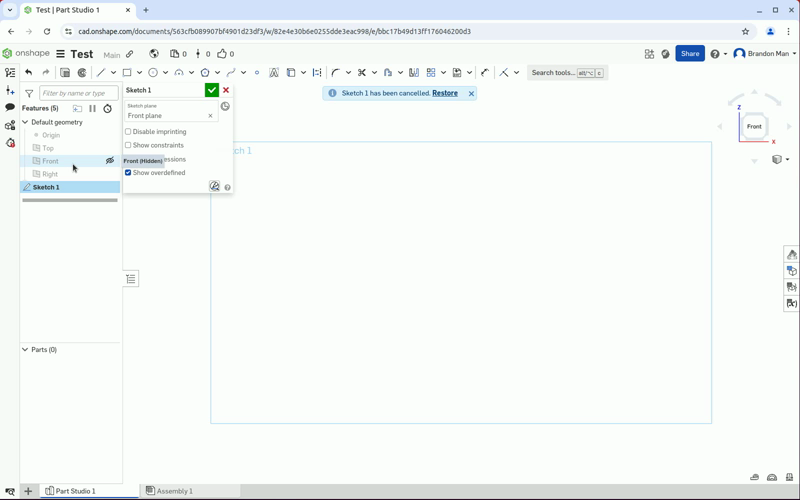
mouse_move(73, 352)
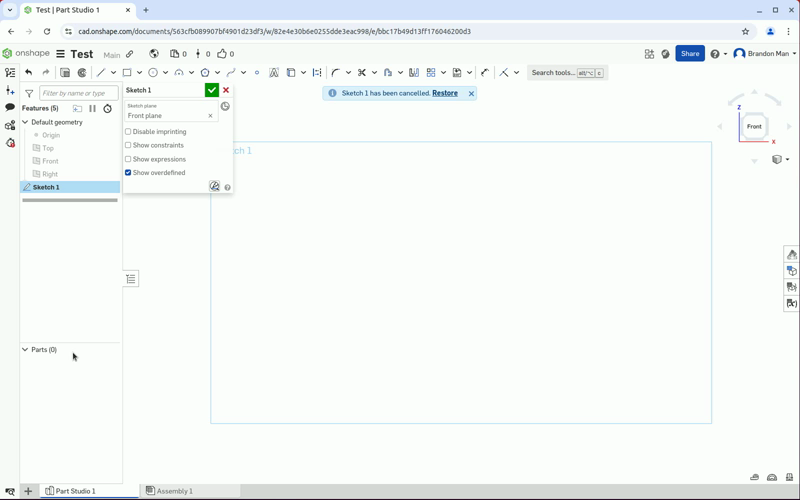
key(y)
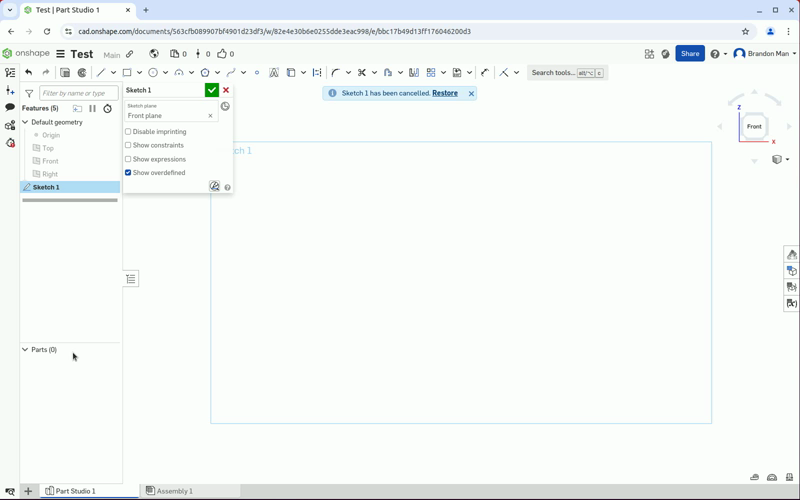
key(l)
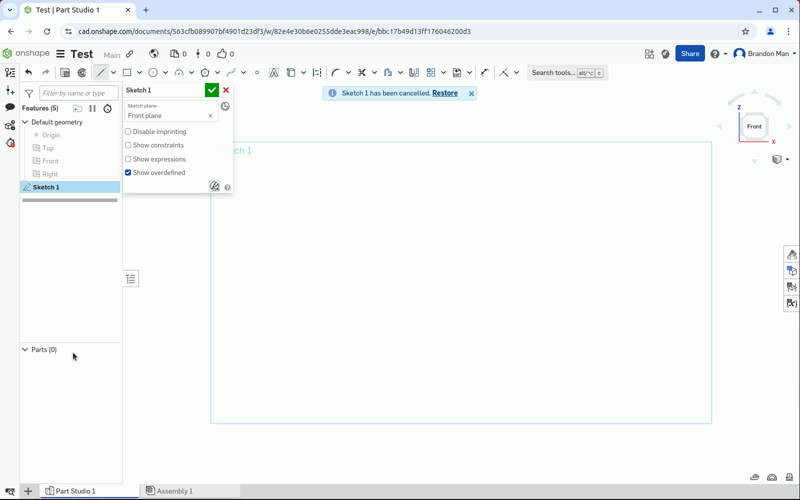
key_down(shift)
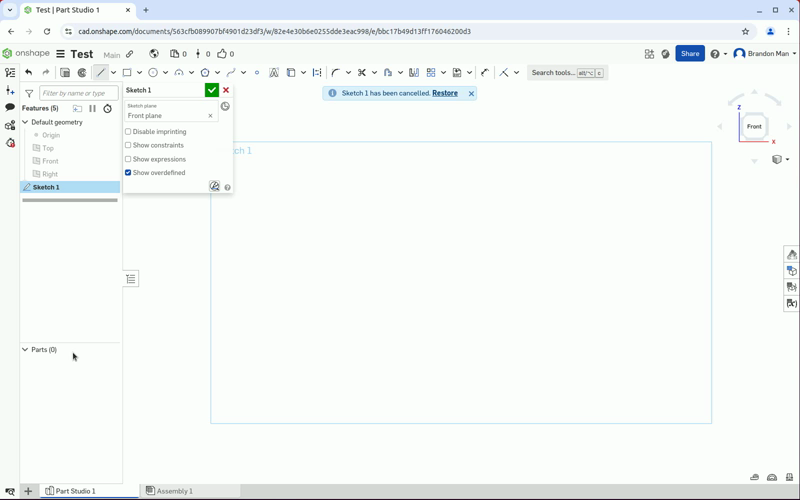
mouse_move(460, 282)
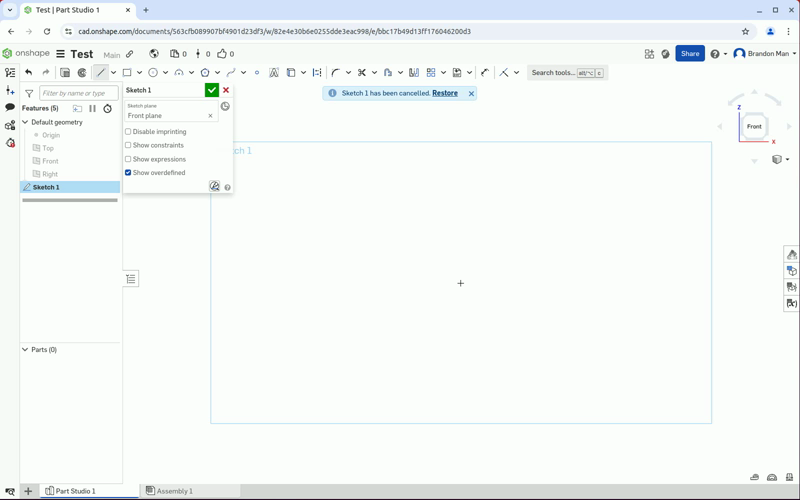
click(460, 282)
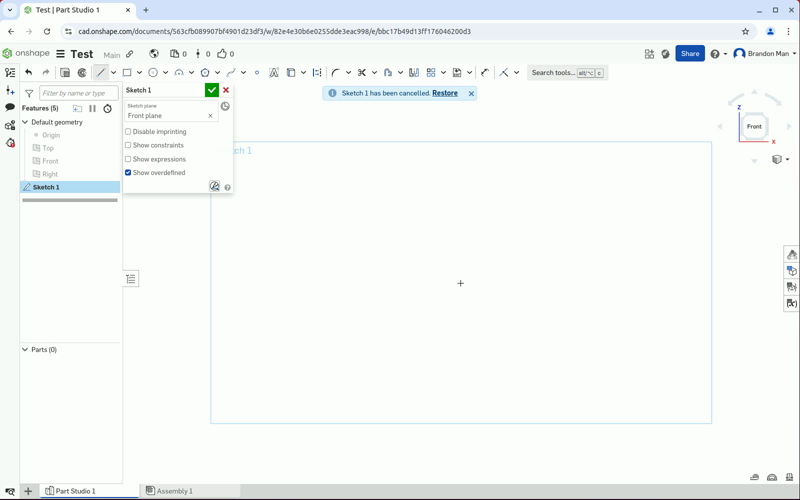
key_up(shift)
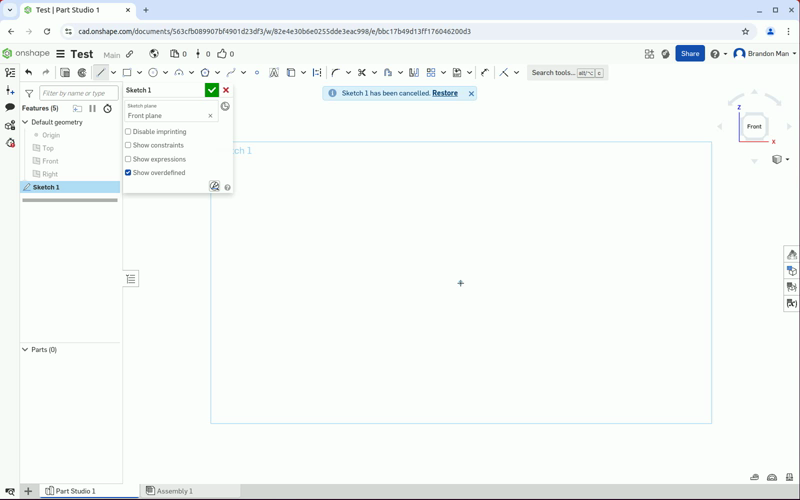
key_down(shift)
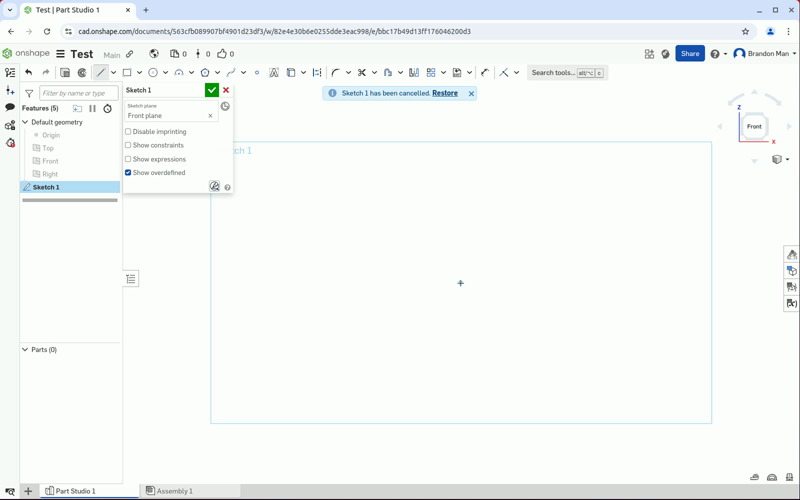
mouse_move(490, 282)
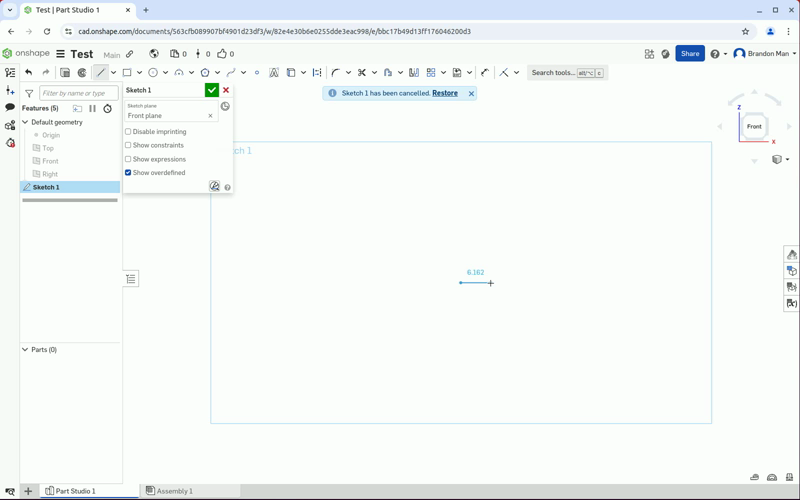
mouse_move(510, 282)
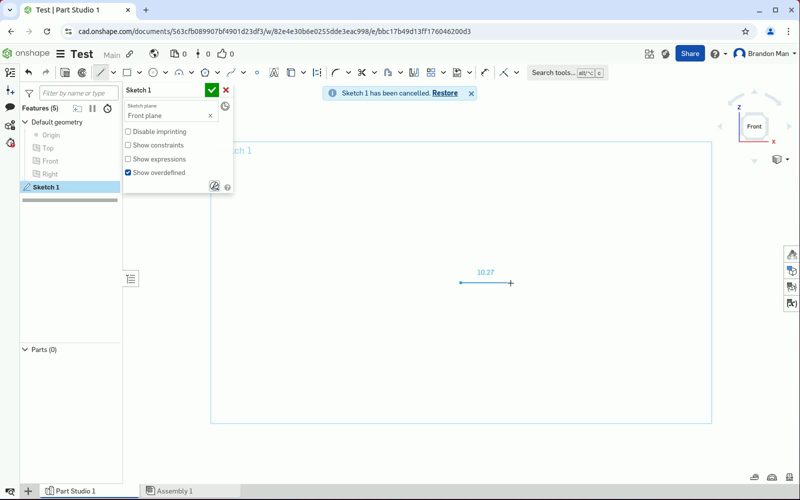
click(510, 282)
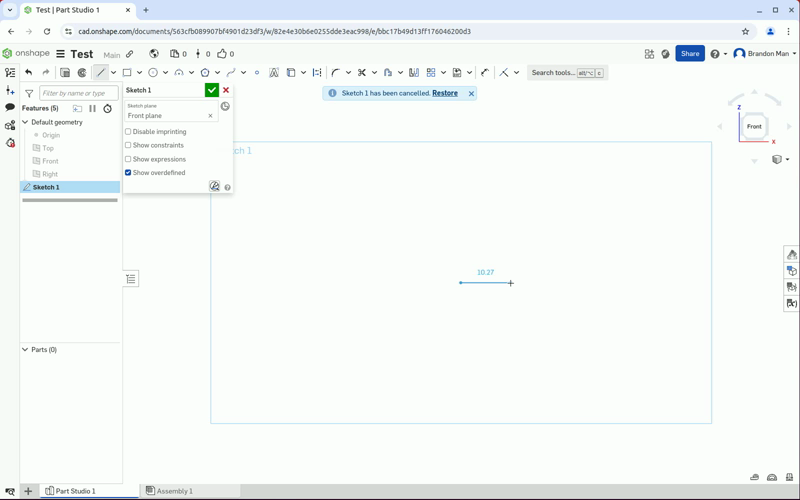
key_up(shift)
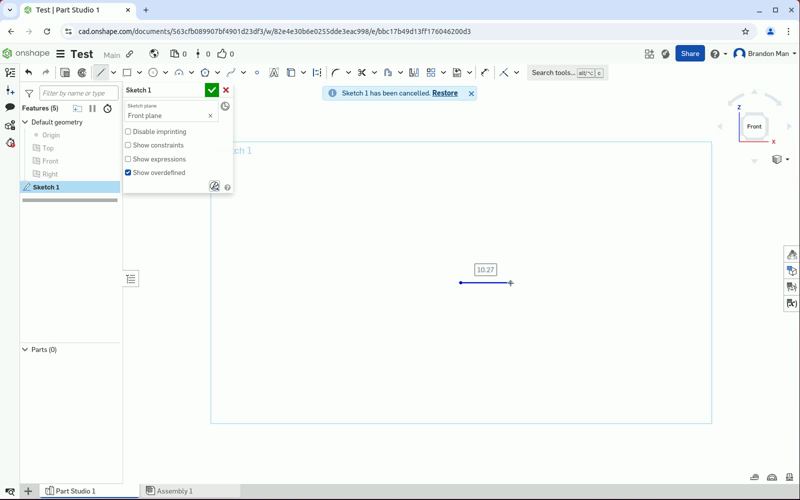
key_down(shift)
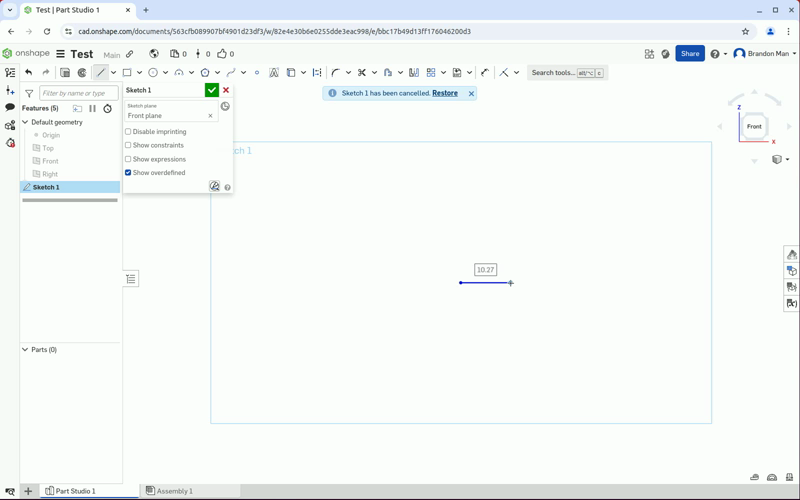
mouse_move(540, 282)
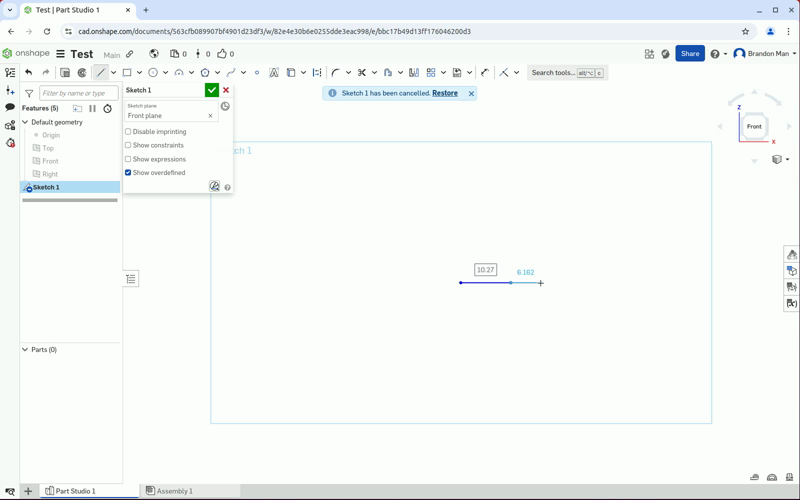
mouse_move(510, 252)
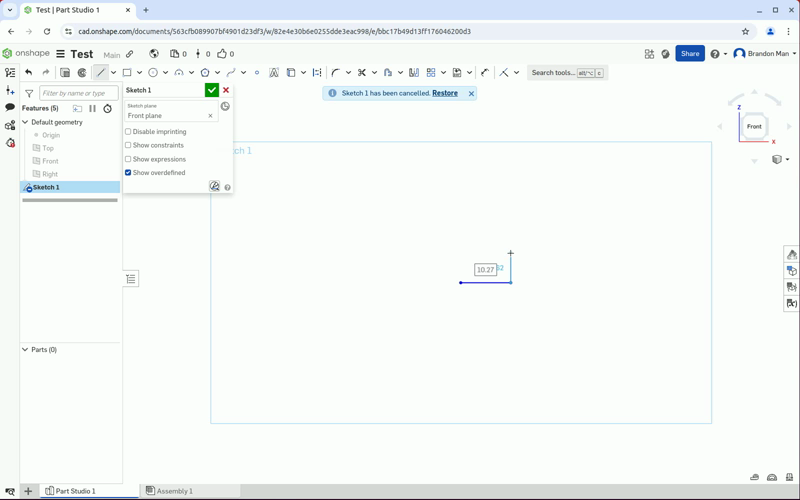
click(510, 252)
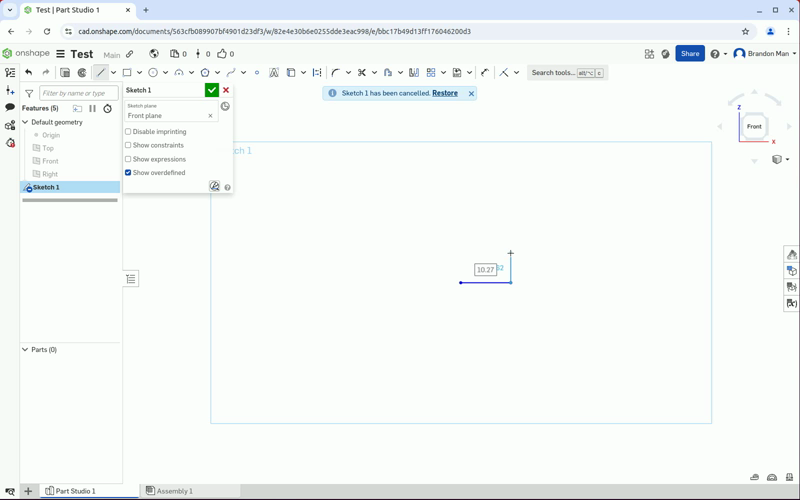
key_up(shift)
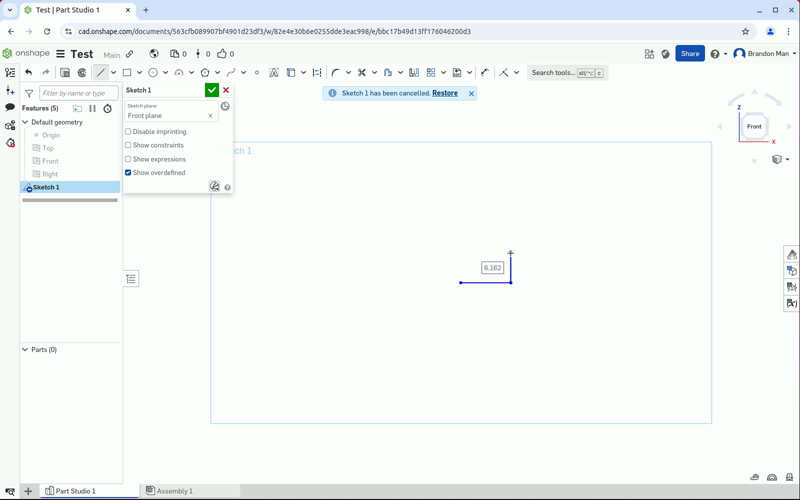
key_down(shift)
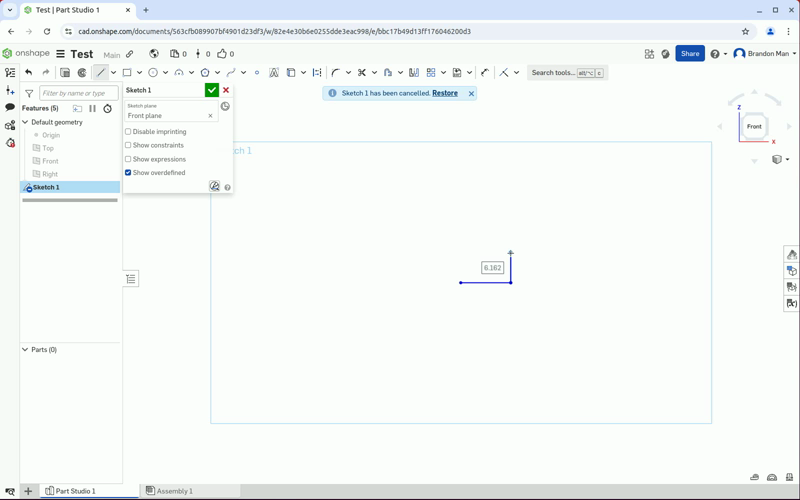
mouse_move(540, 252)
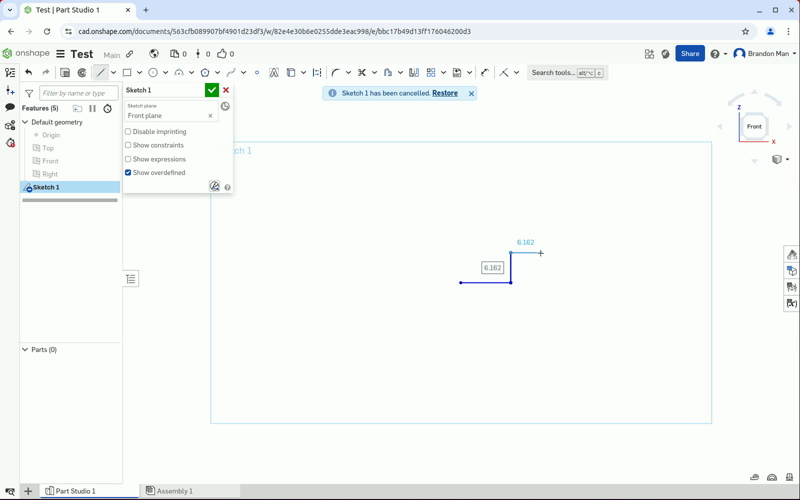
mouse_move(460, 252)
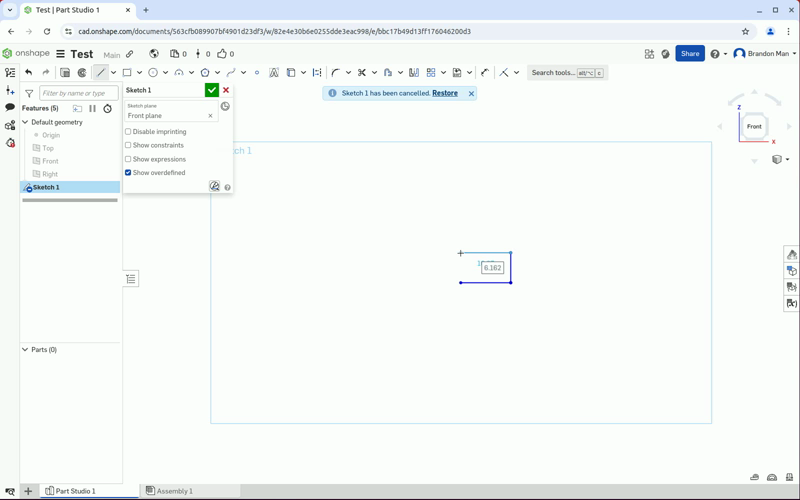
click(460, 252)
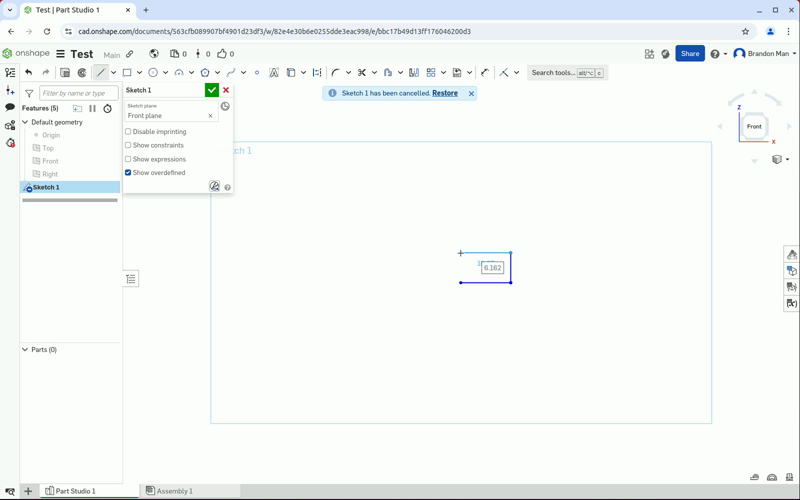
key_up(shift)
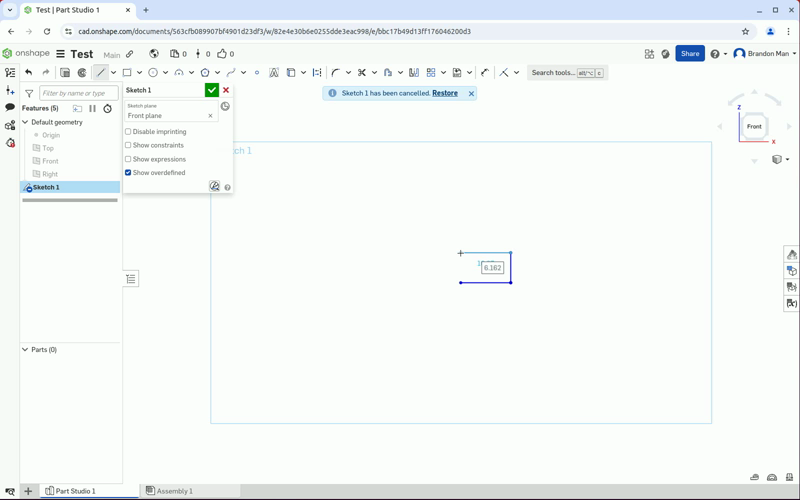
mouse_move(490, 252)
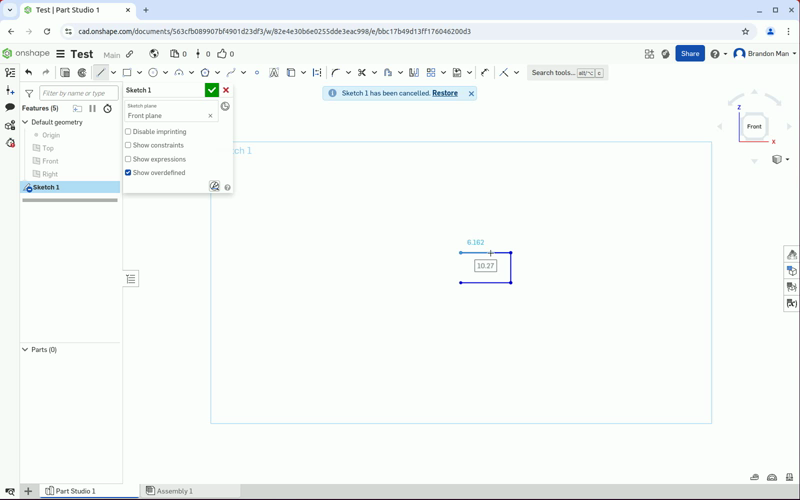
key_down(shift)
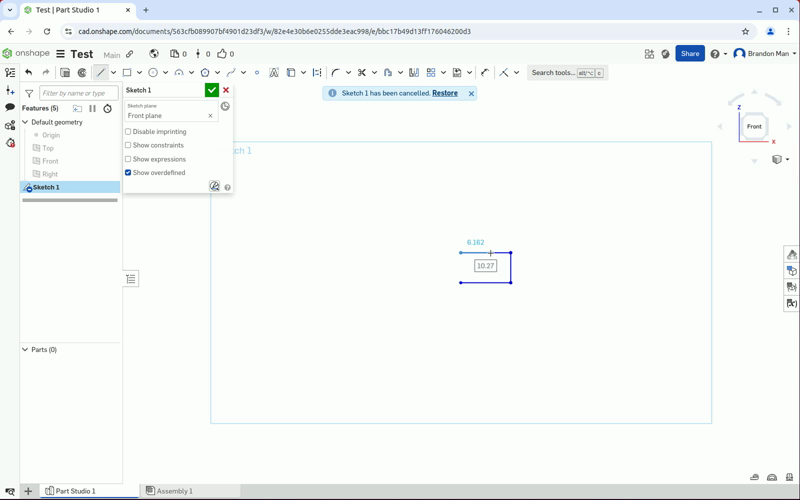
mouse_move(460, 282)
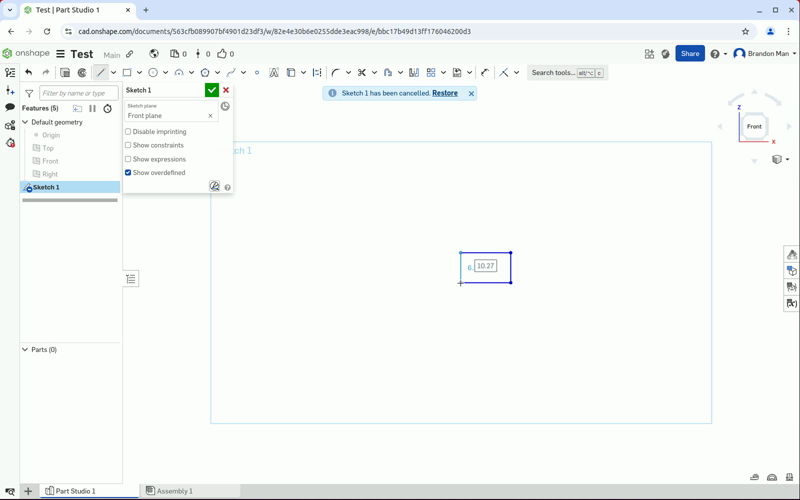
key_up(shift)
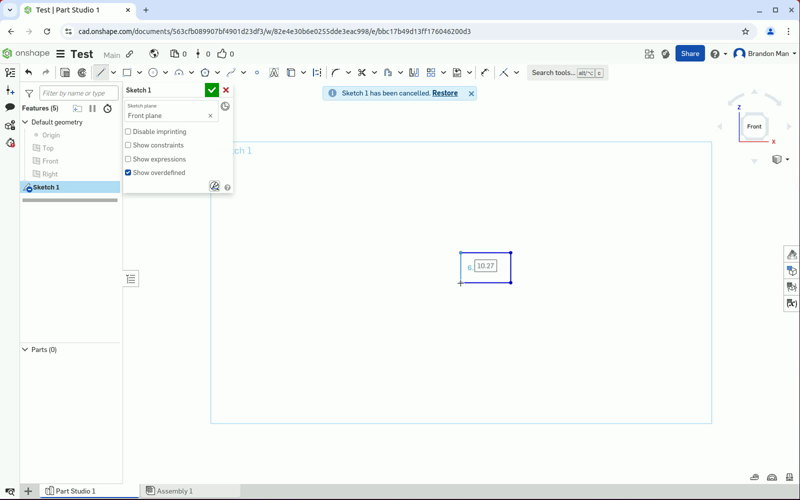
click(460, 282)
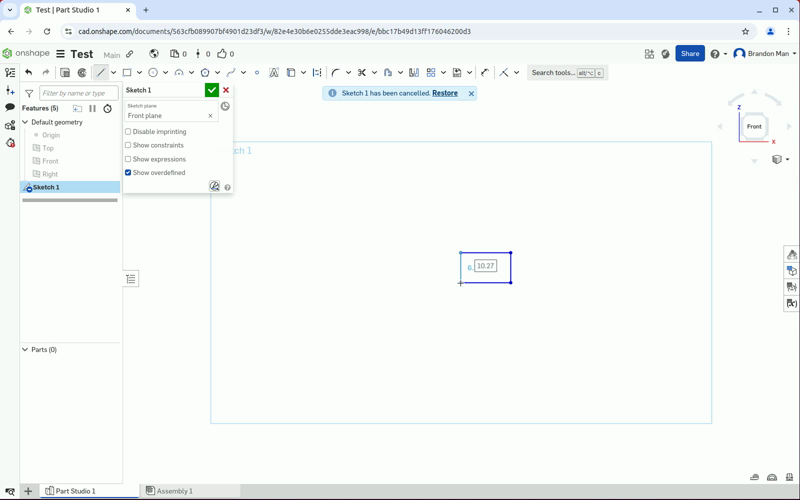
key(esc)
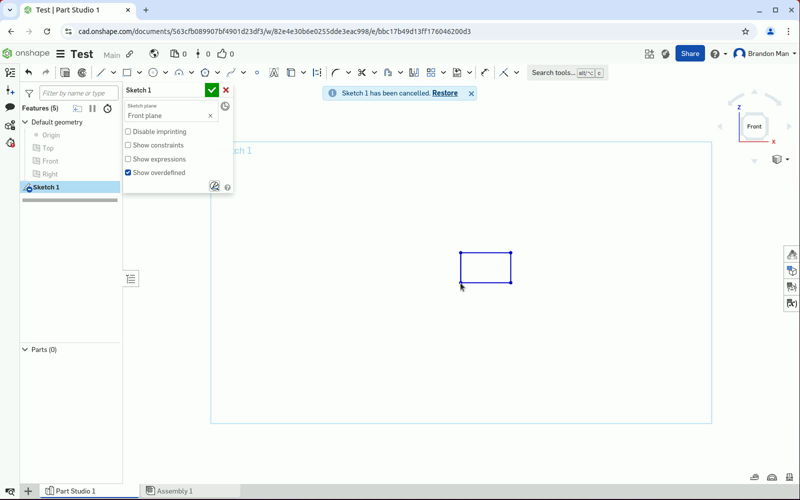
mouse_move(502, 264)
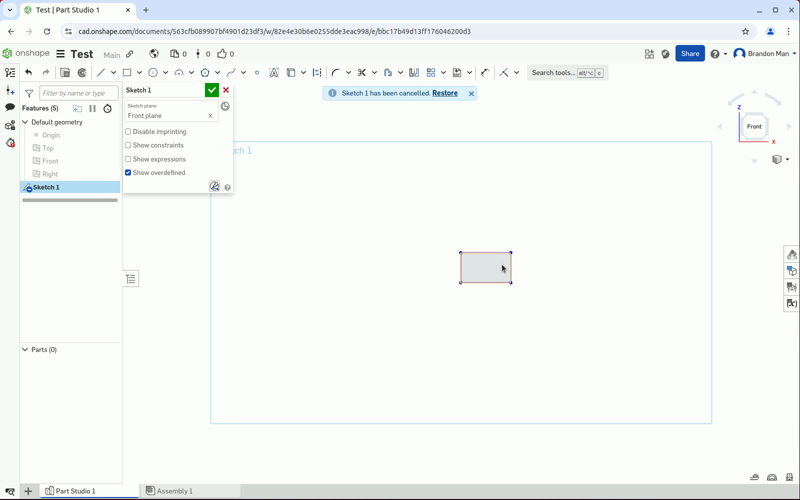
scroll(6)
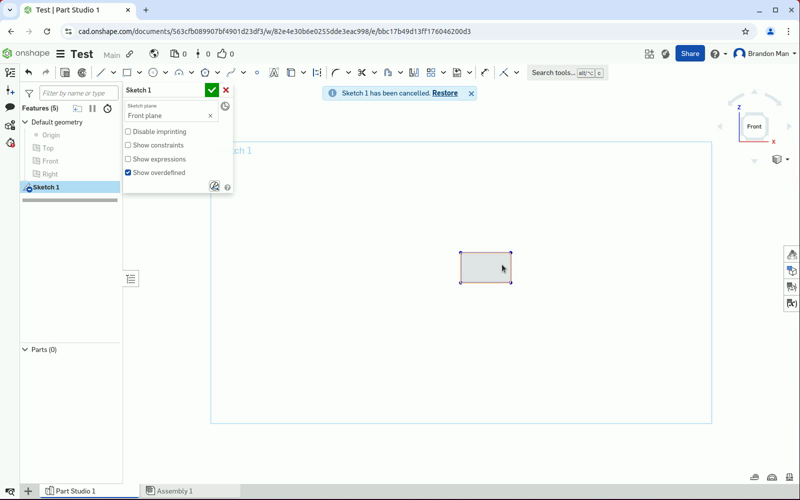
scroll(6)
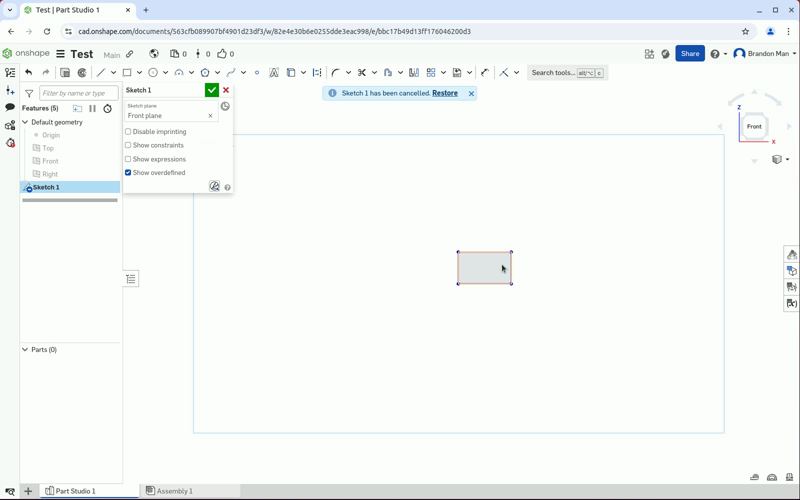
scroll(6)
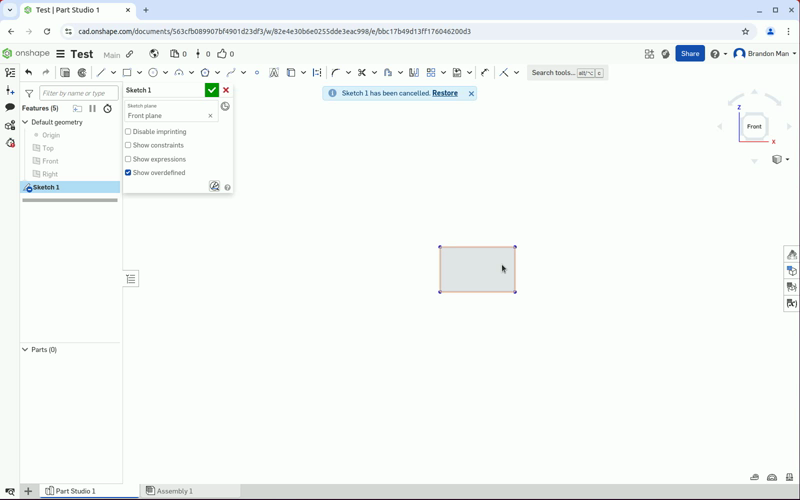
scroll(6)
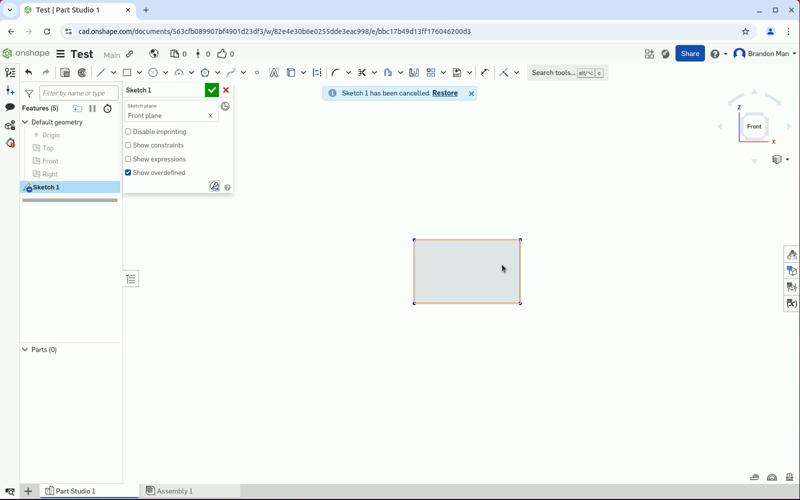
scroll(6)
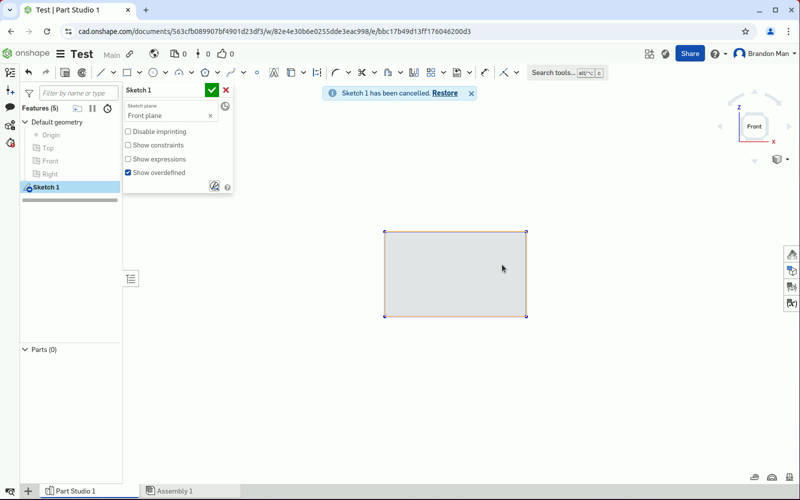
scroll(6)
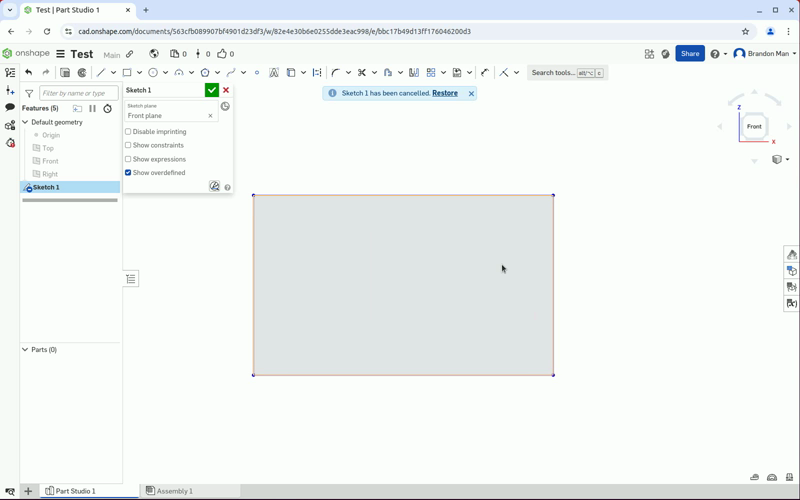
scroll(6)
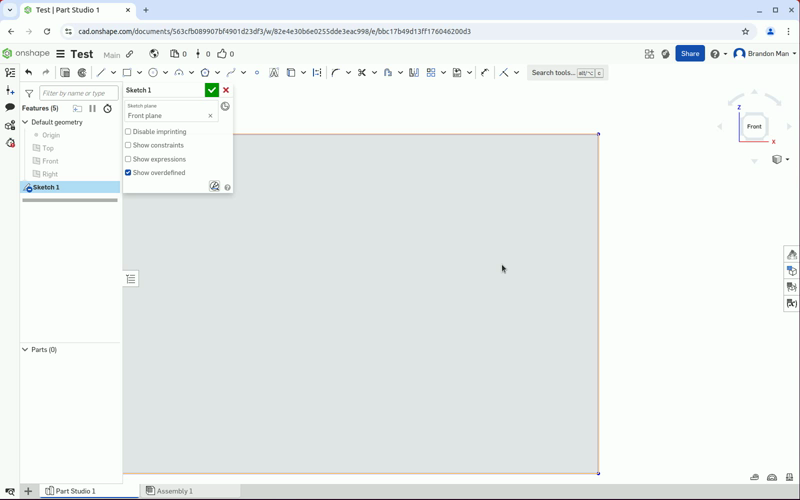
click(502, 264)
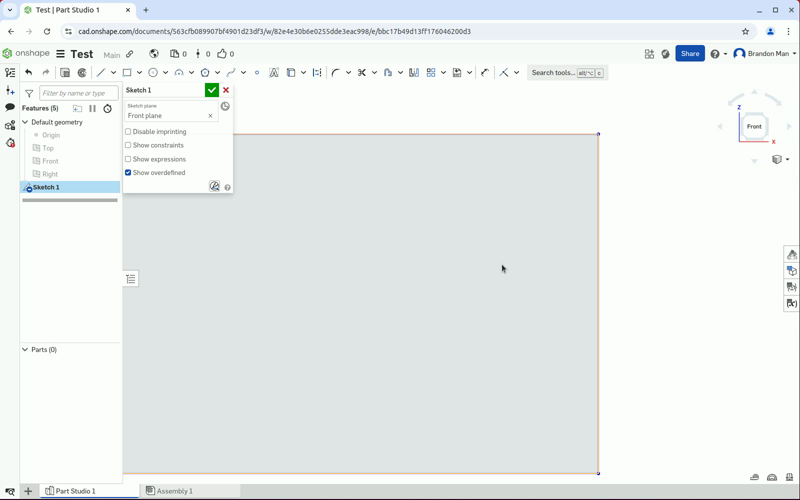
scroll(-6)
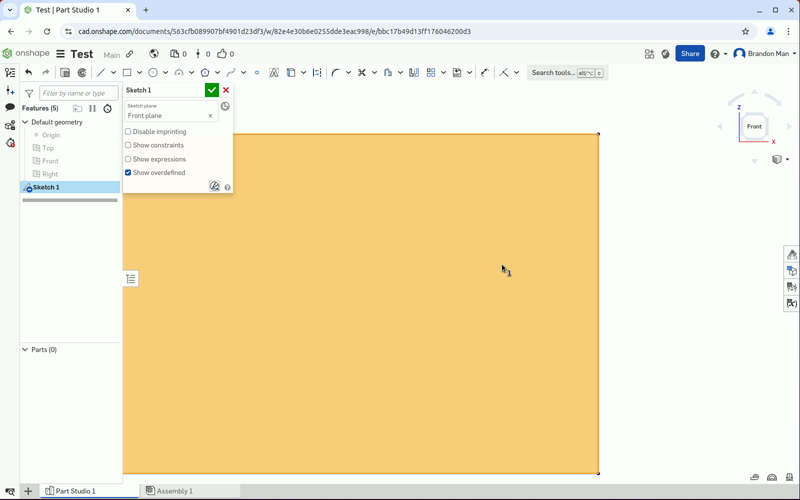
scroll(-6)
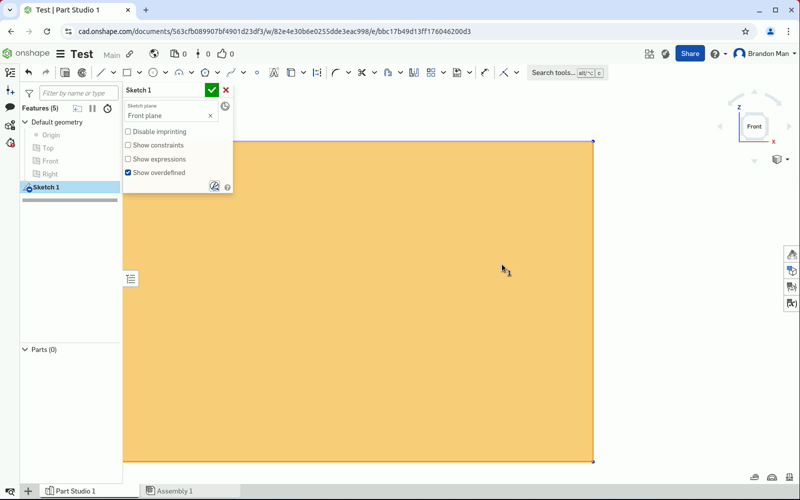
scroll(-6)
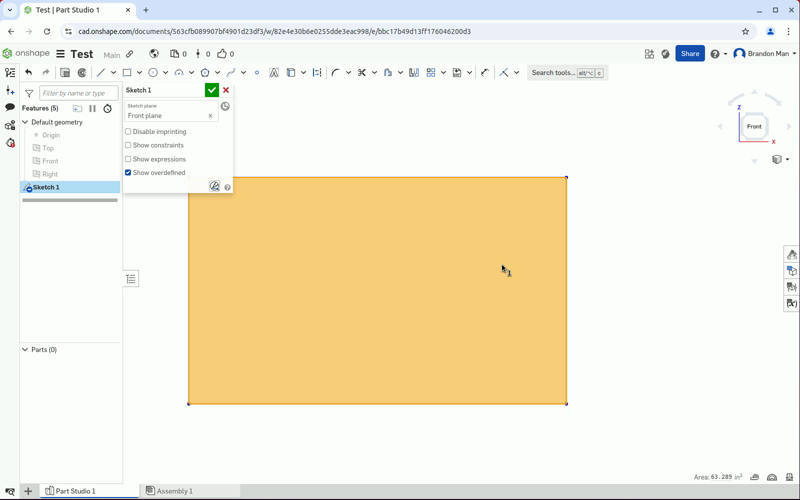
scroll(-6)
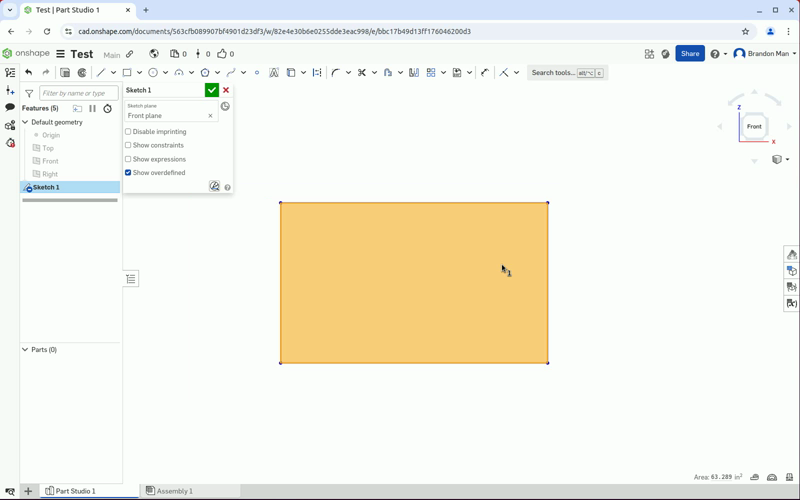
scroll(-6)
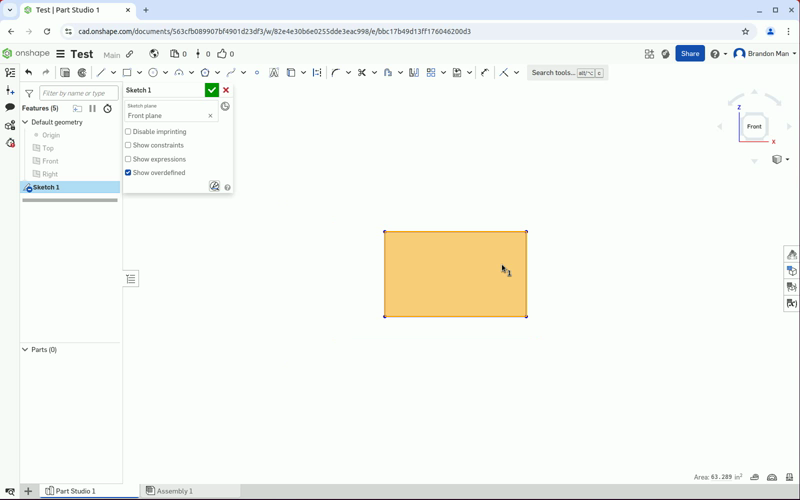
scroll(-6)
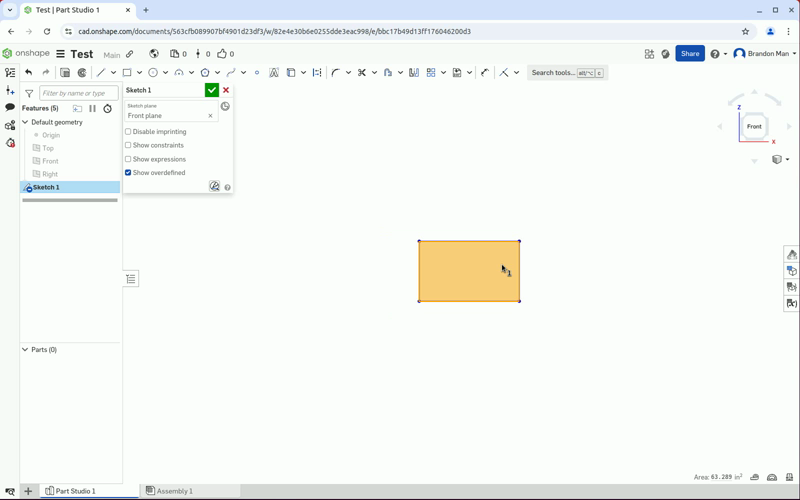
scroll(-6)
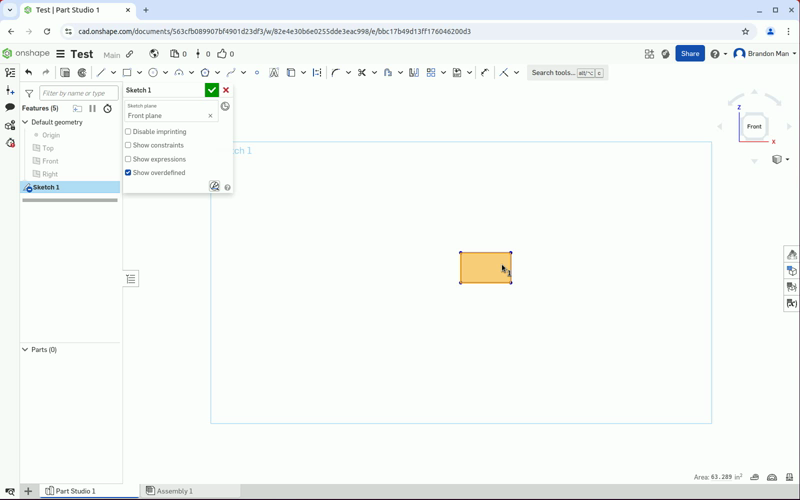
mouse_move(73, 352)
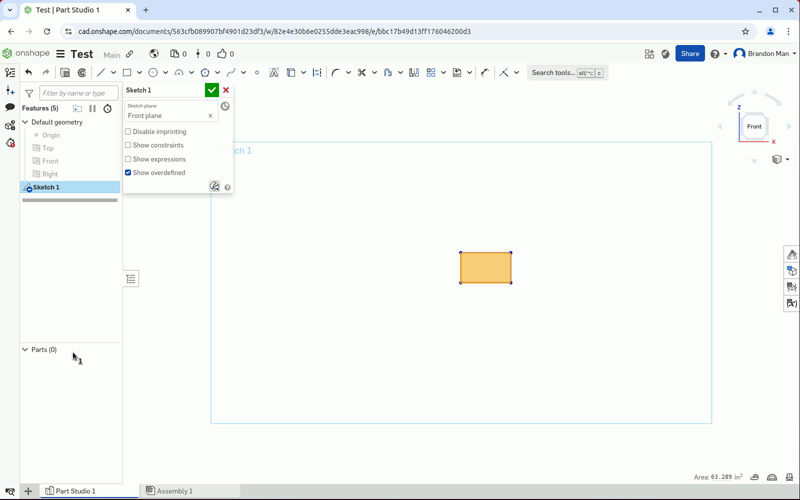
key(shift+y)
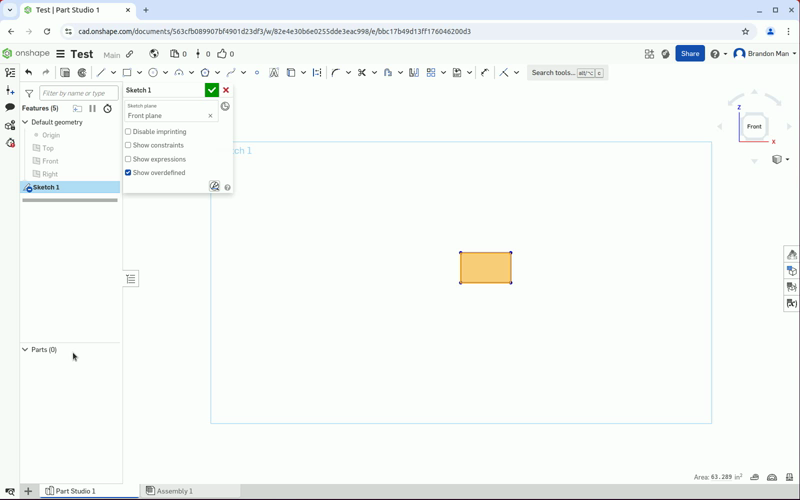
key(shift+e)
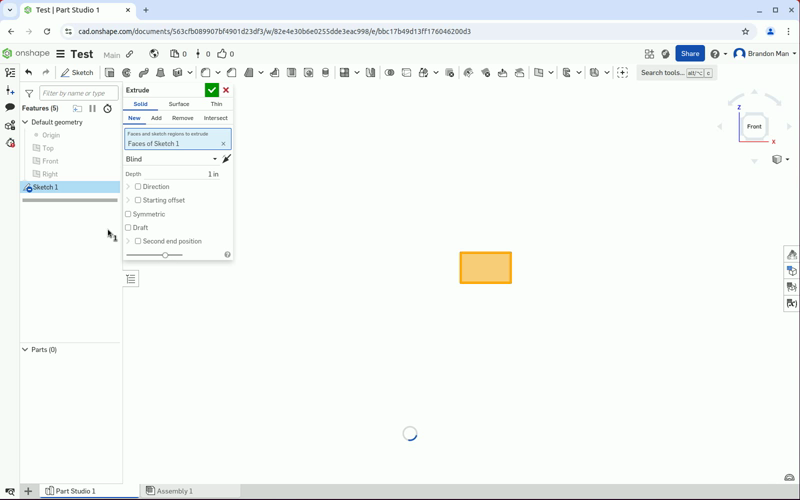
mouse_move(143, 106)
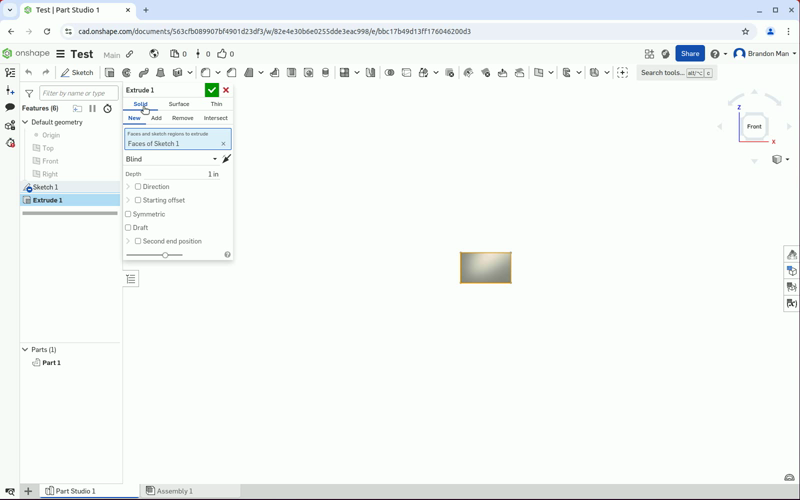
click(143, 106)
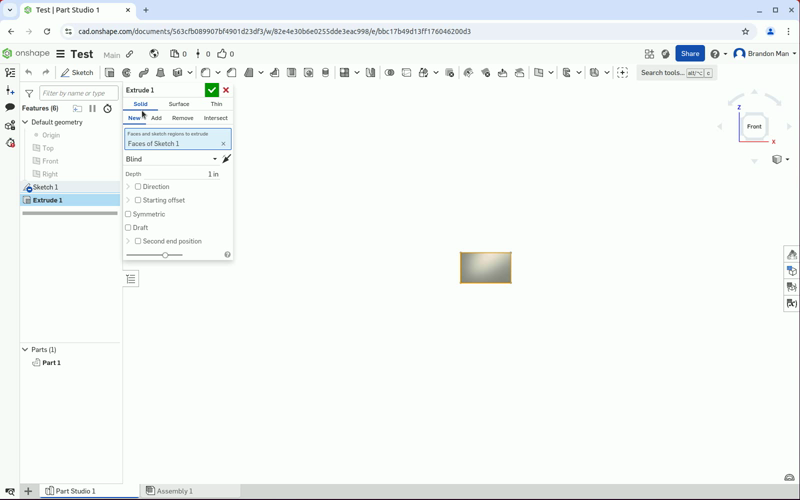
mouse_move(137, 120)
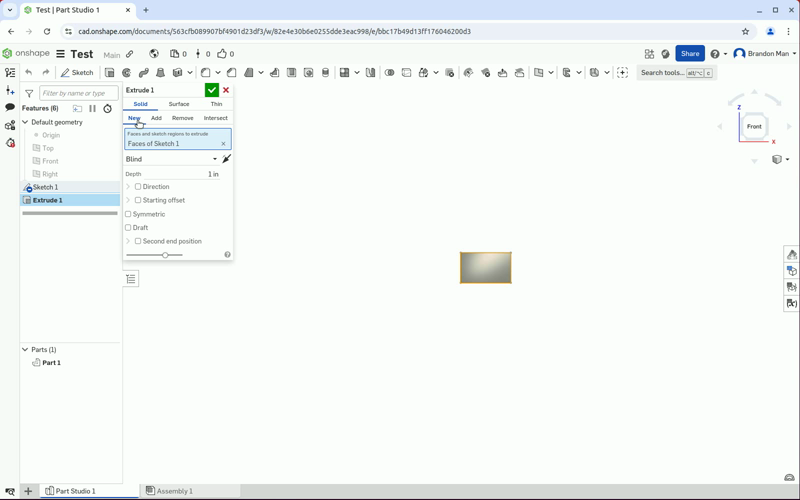
click(137, 120)
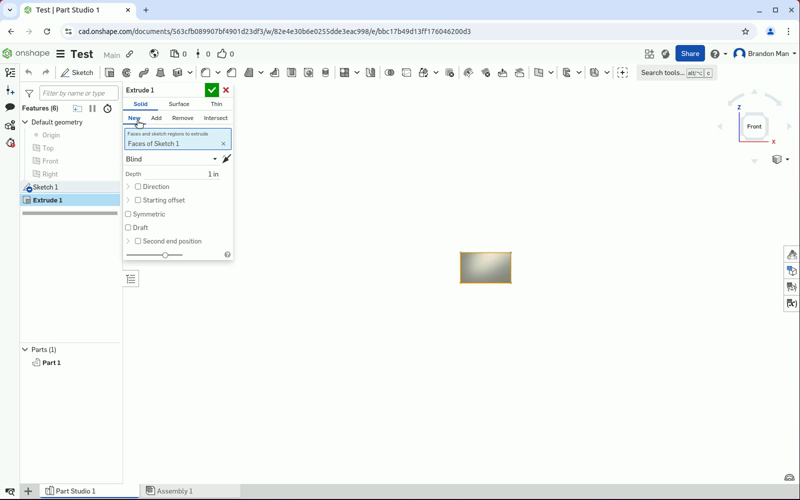
key(tab, 4)
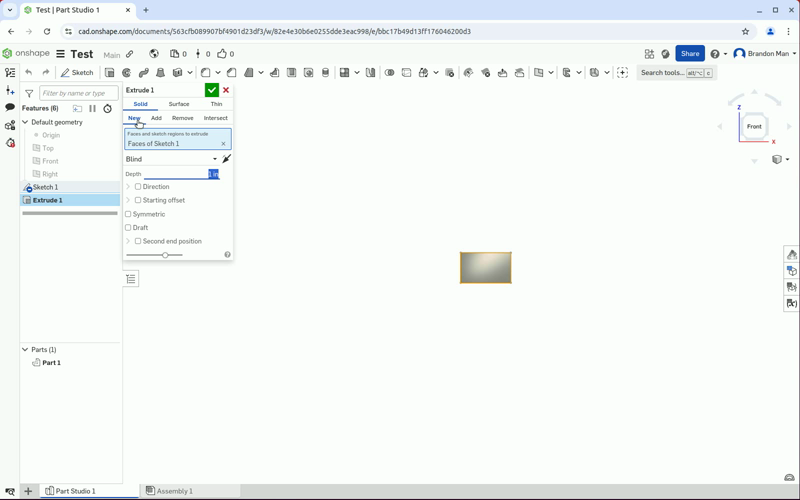
text(-5.055)
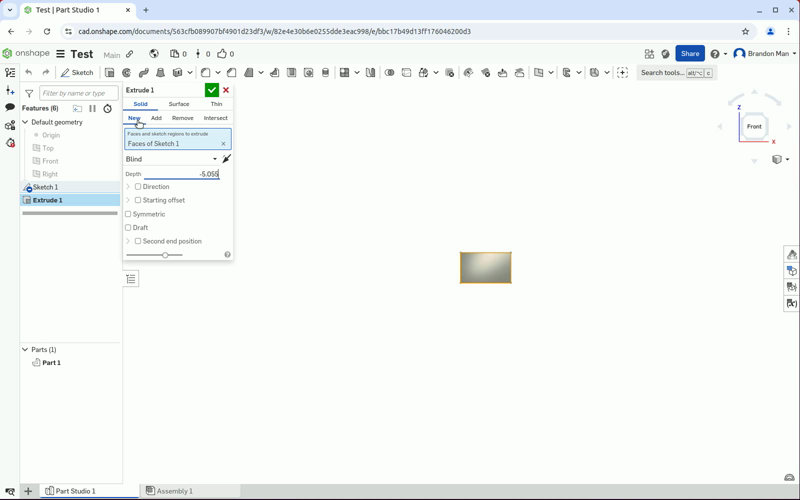
key(enter)
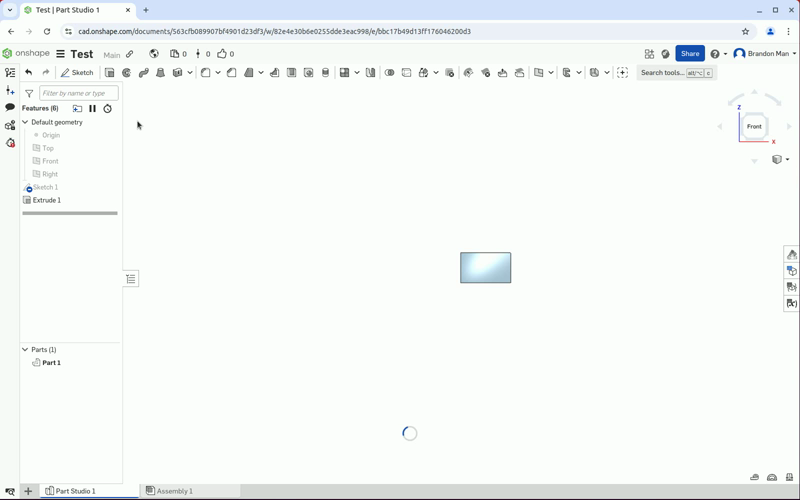
key(shift+h)
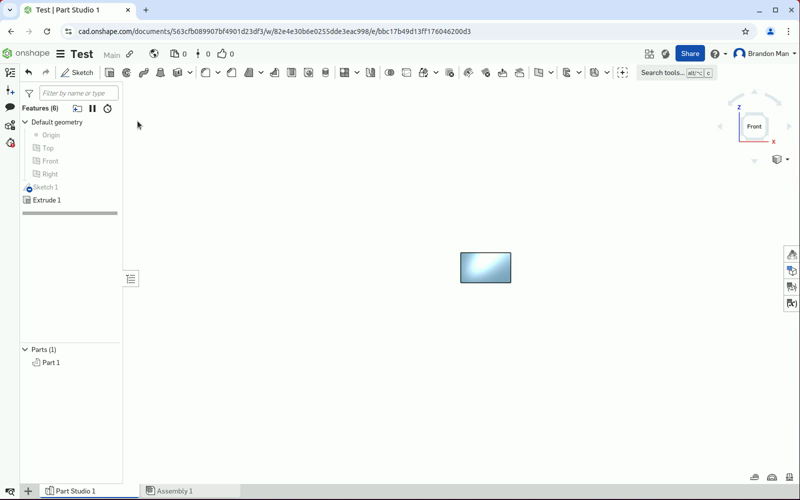
key(shift+h)
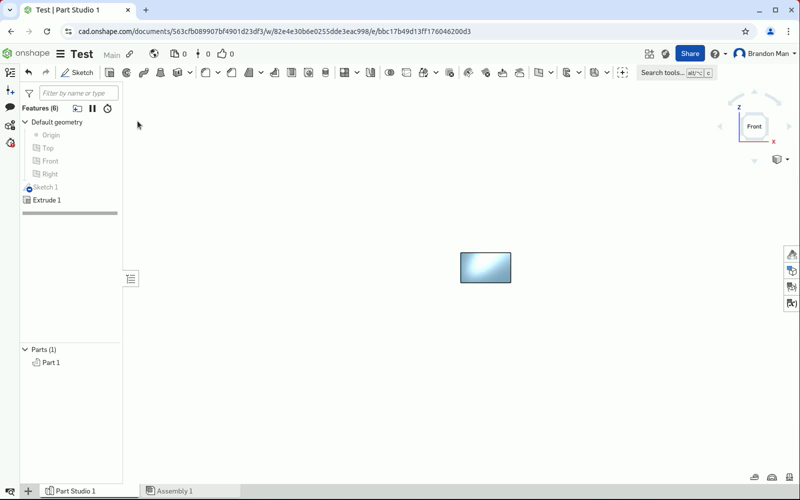
mouse_move(73, 189)
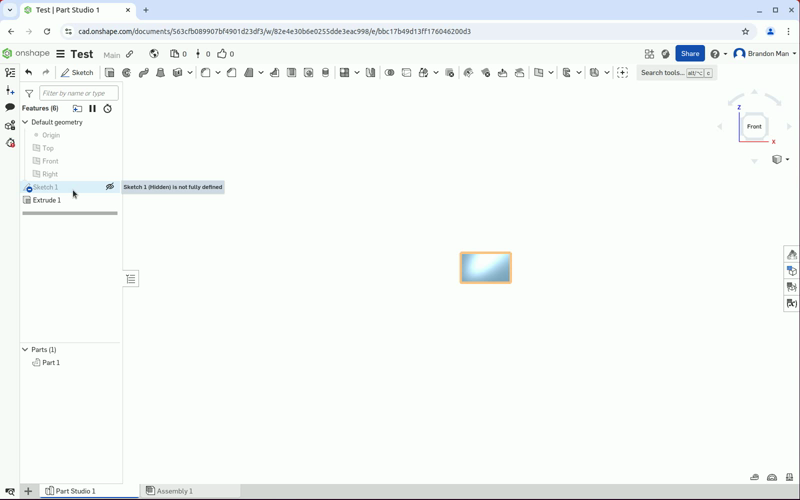
click(73, 189)
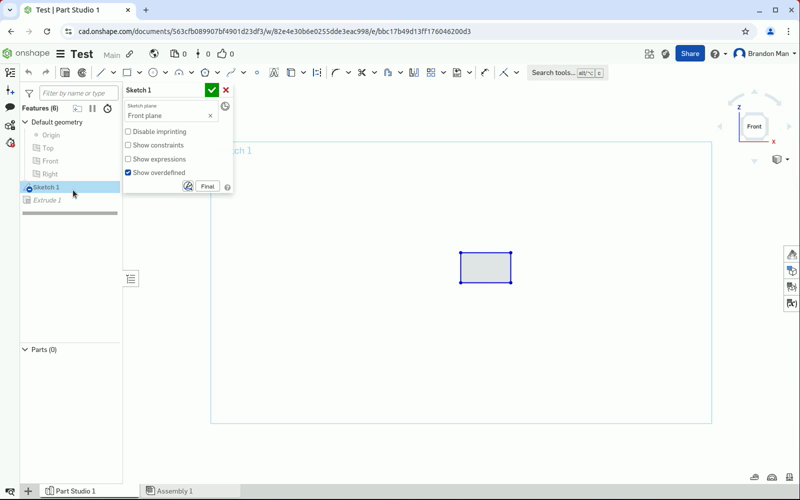
mouse_move(229, 92)
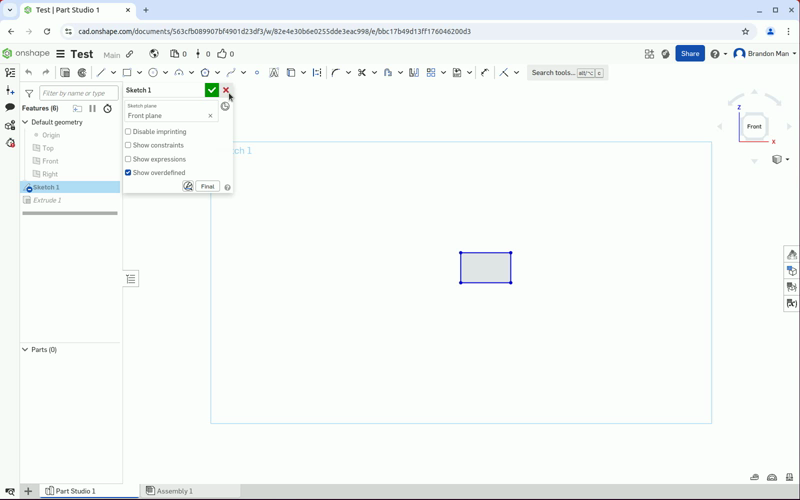
click(229, 92)
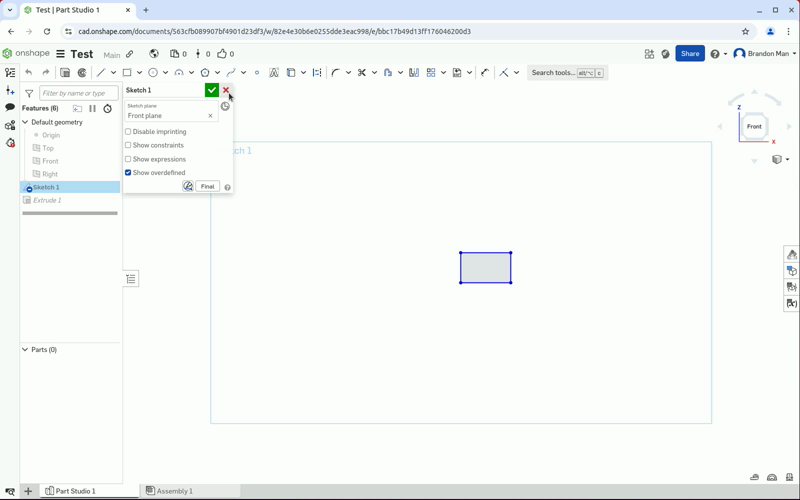
key(shift+s)
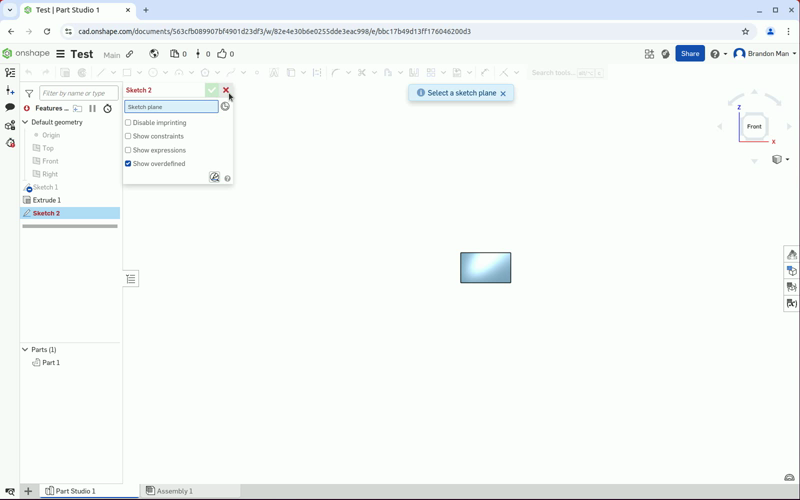
mouse_move(73, 163)
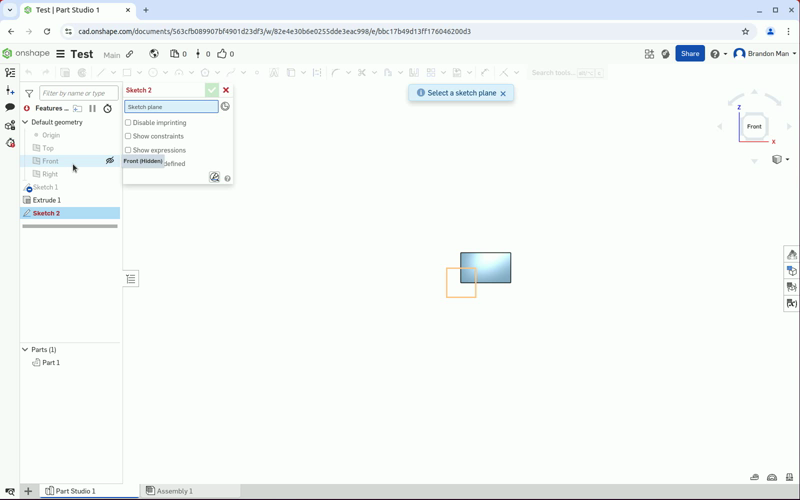
click(73, 163)
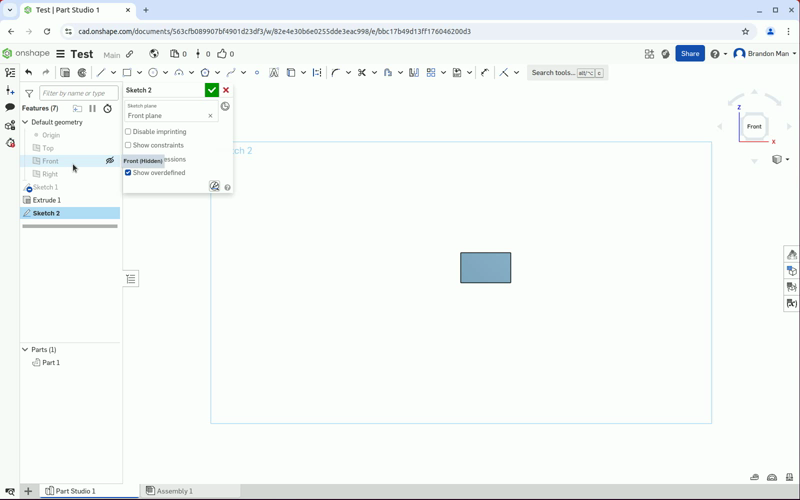
mouse_move(73, 352)
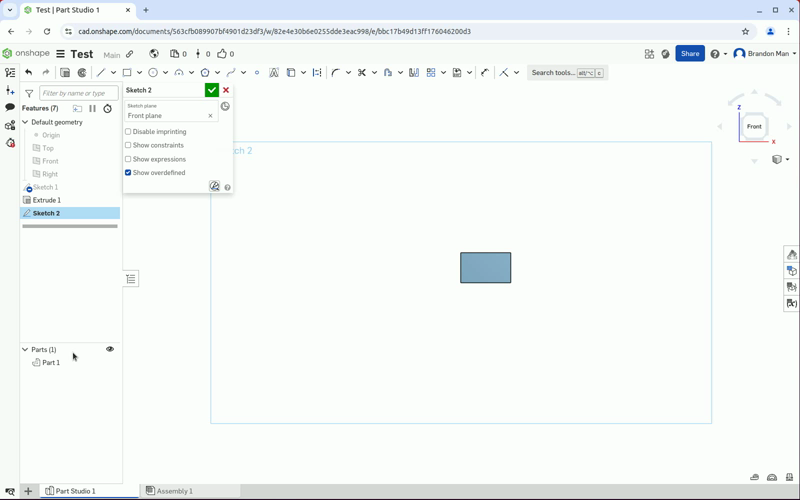
key(y)
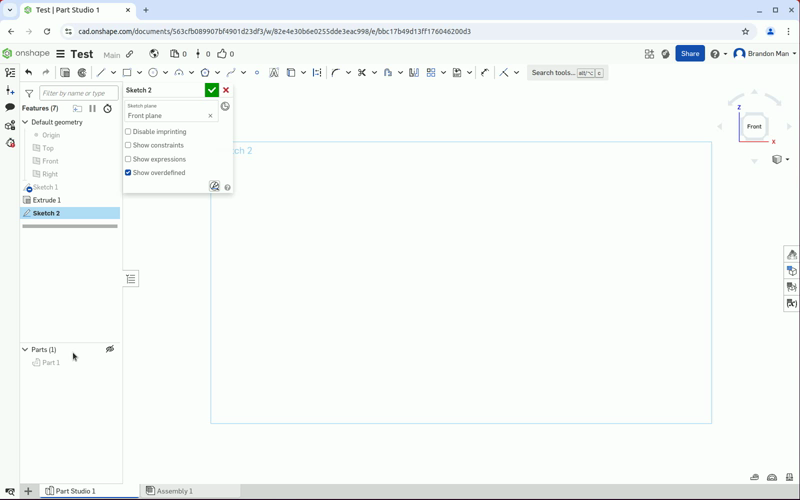
key(l)
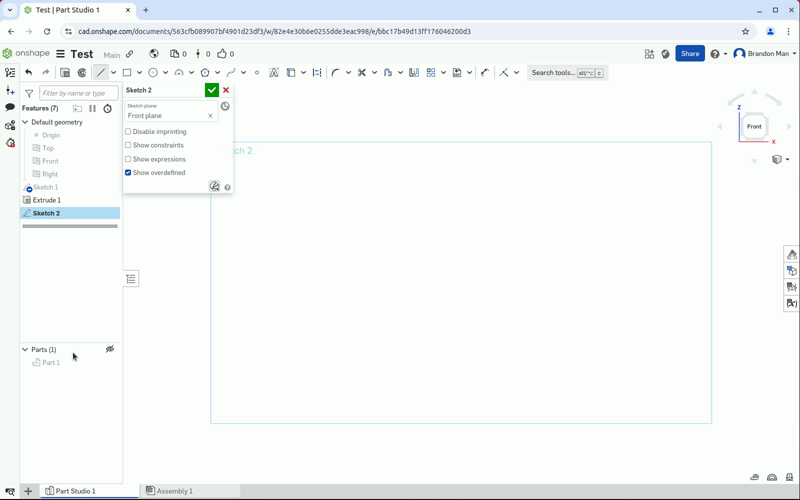
key_down(shift)
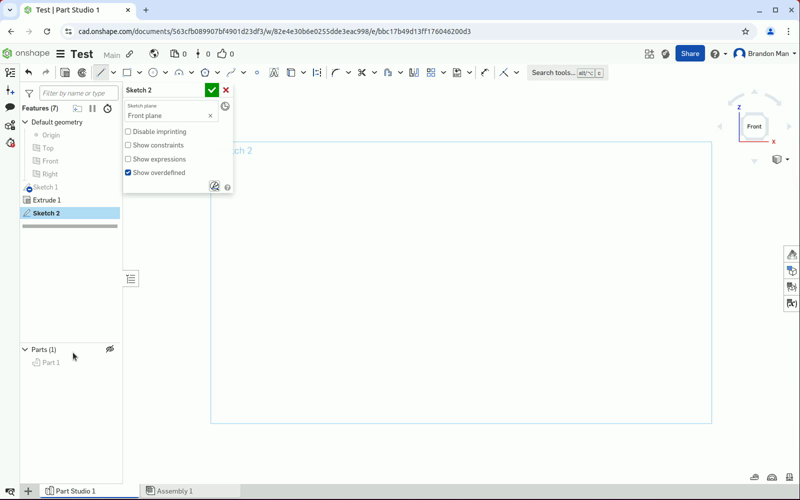
mouse_move(460, 252)
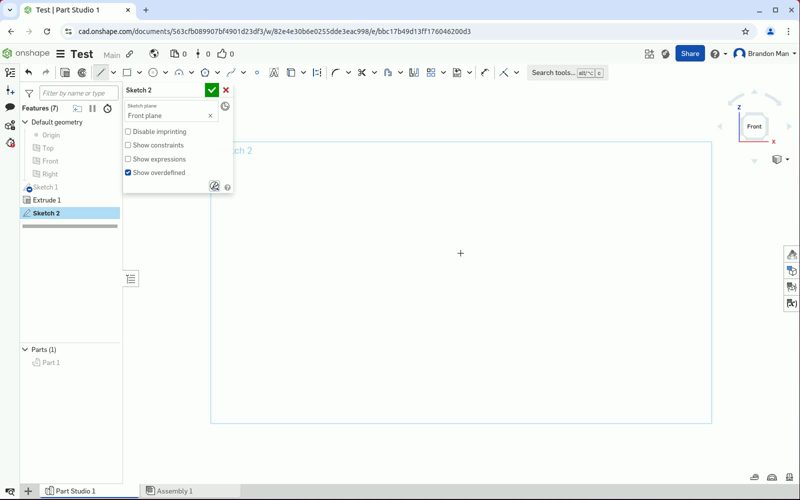
click(460, 252)
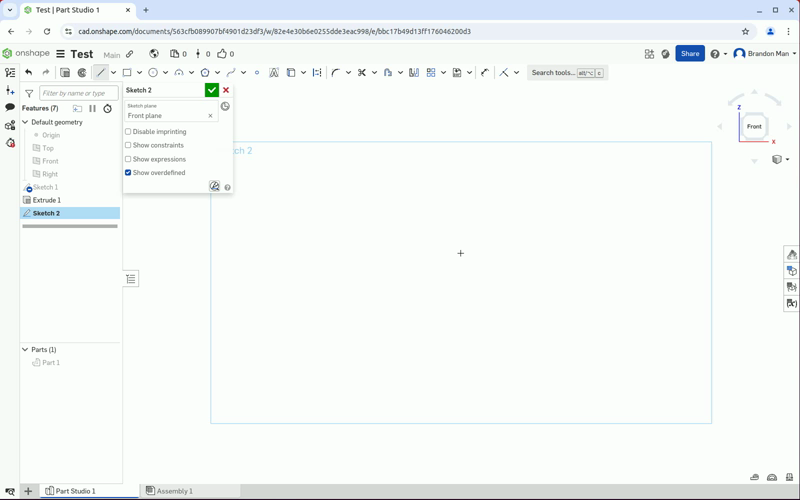
key_up(shift)
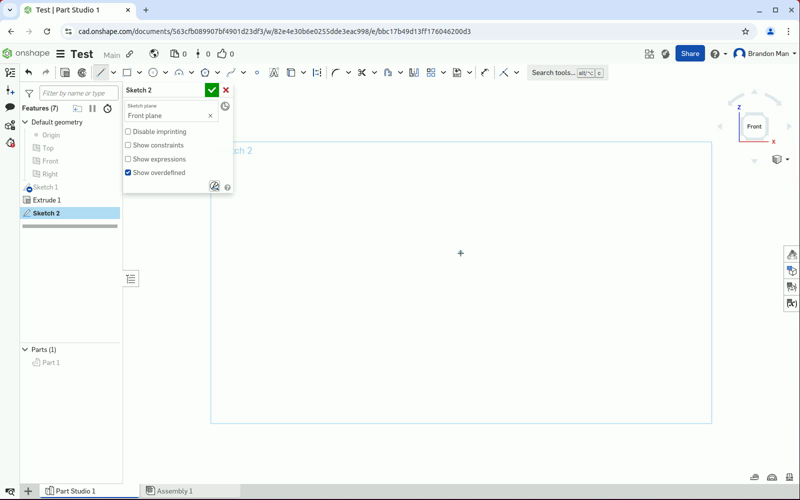
key_down(shift)
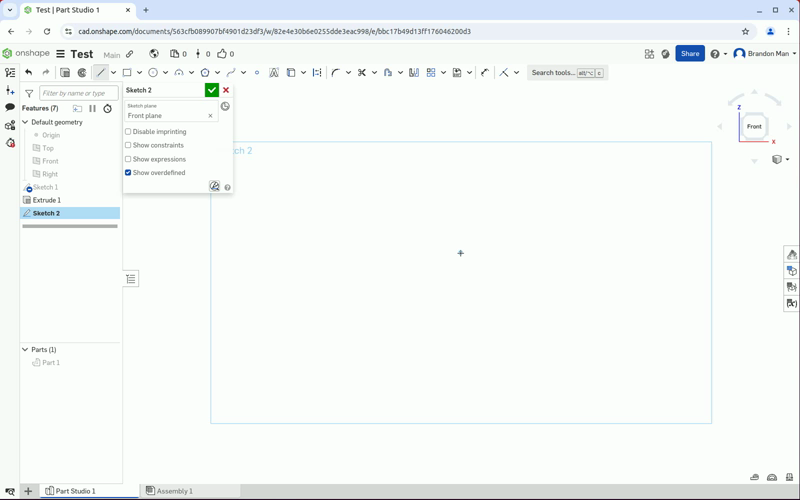
mouse_move(490, 252)
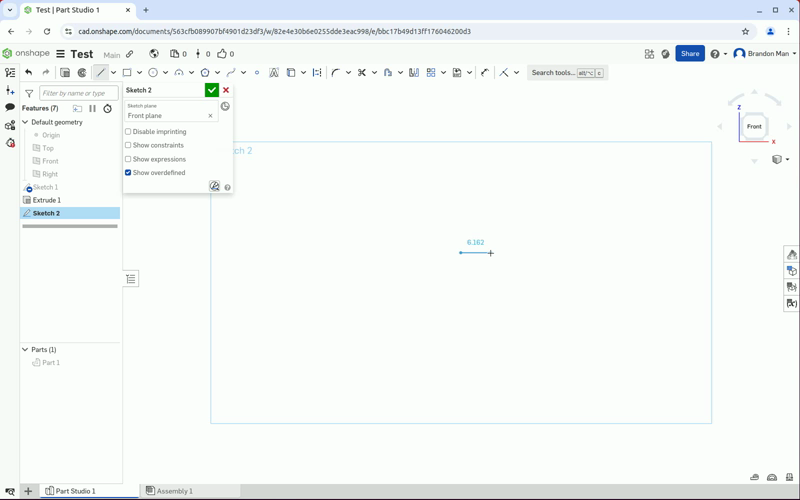
mouse_move(510, 252)
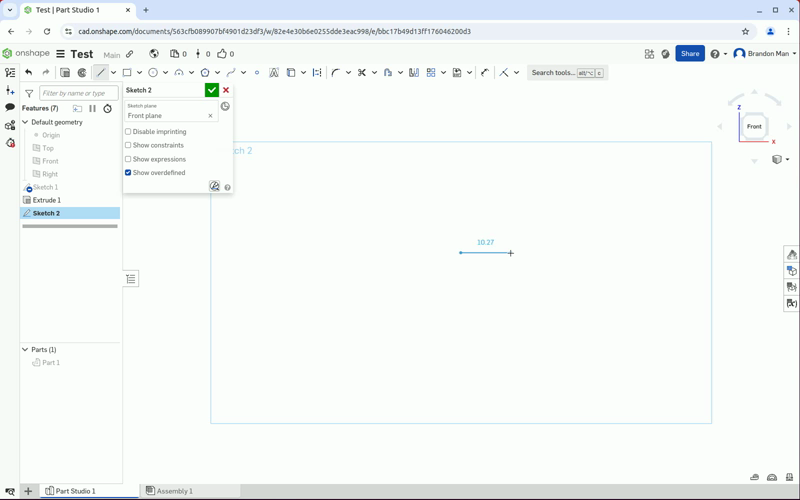
click(510, 252)
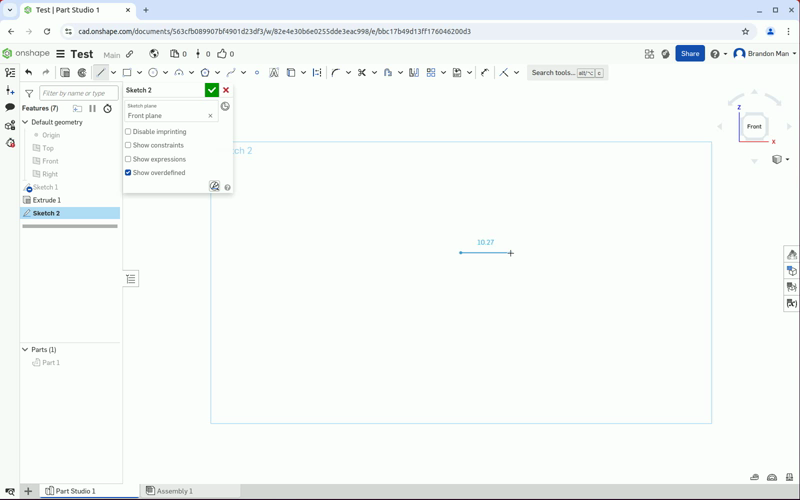
key_up(shift)
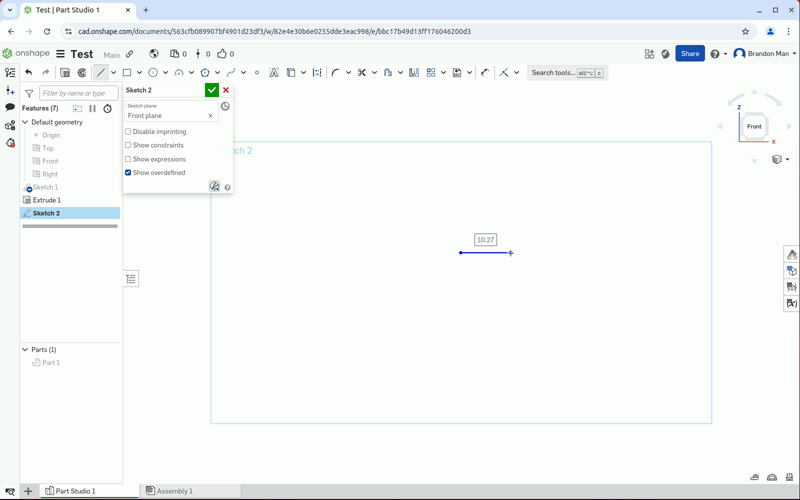
key_down(shift)
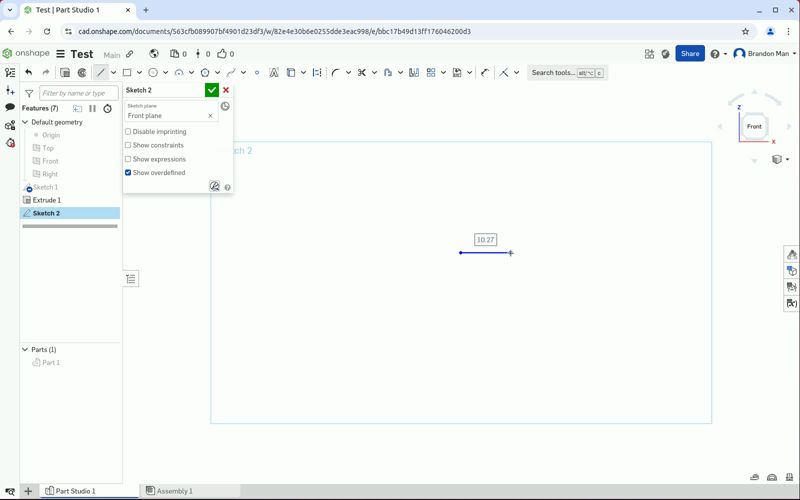
mouse_move(540, 252)
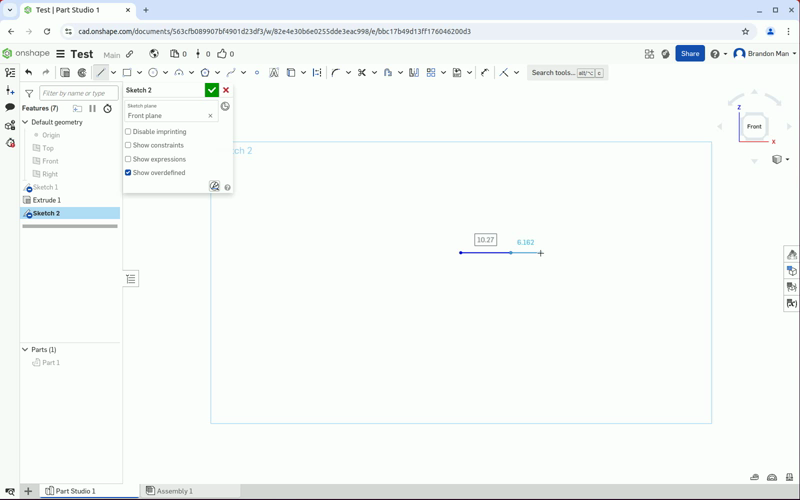
mouse_move(510, 232)
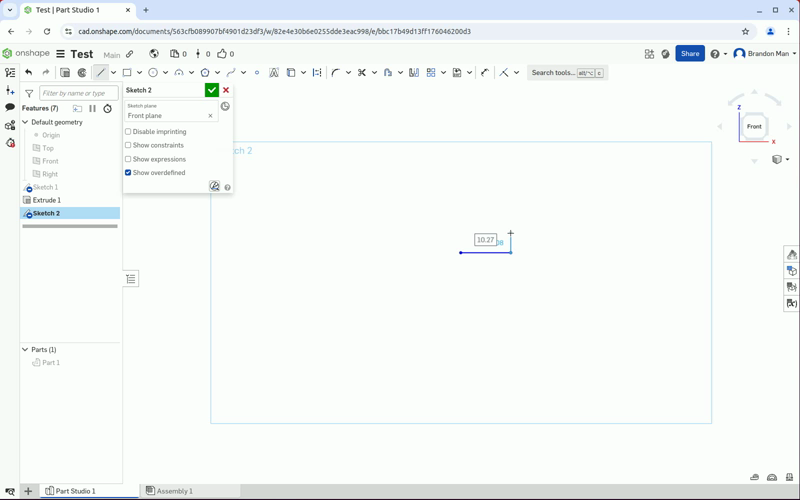
click(510, 232)
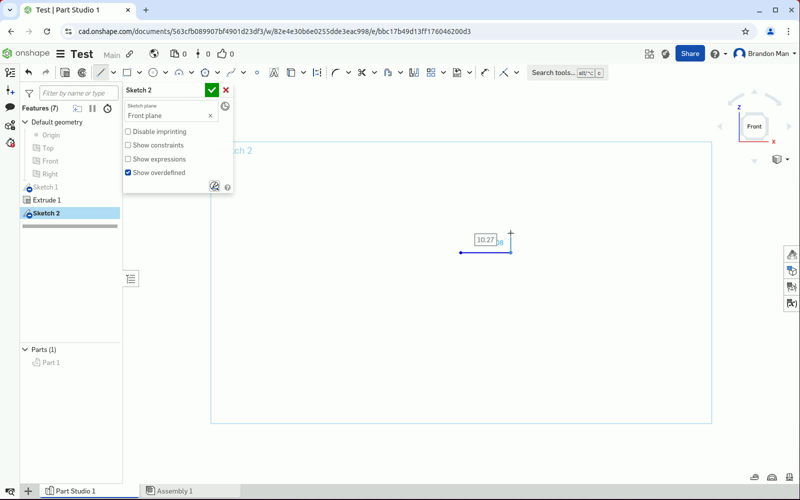
key_up(shift)
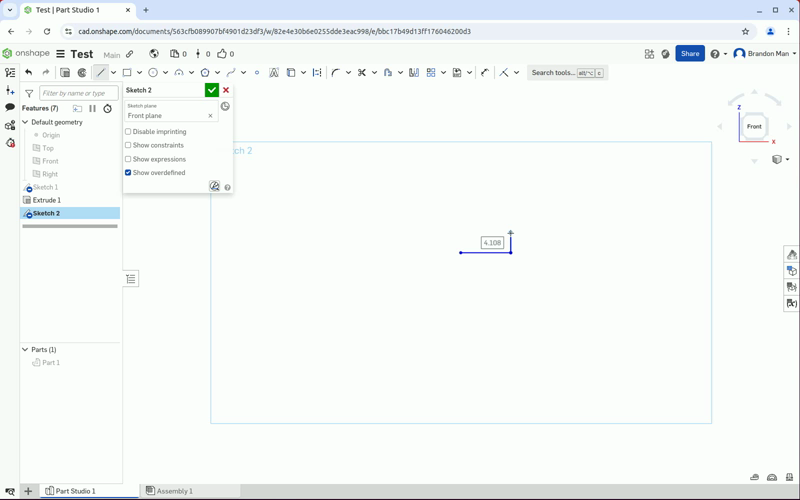
key_down(shift)
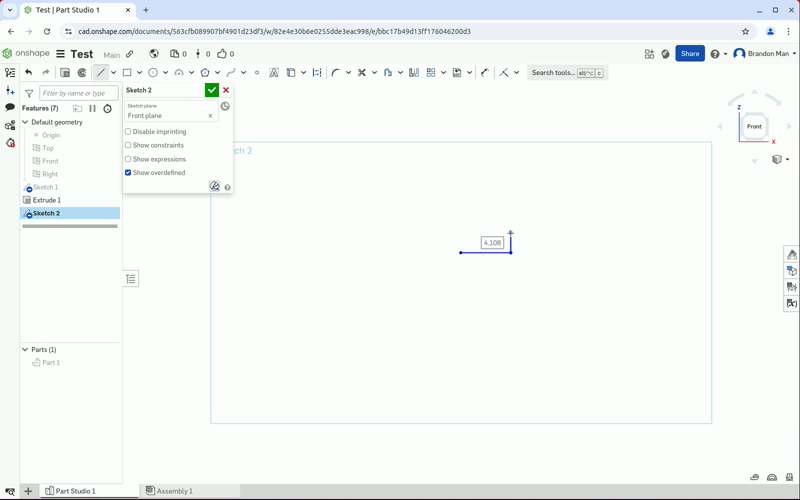
mouse_move(540, 232)
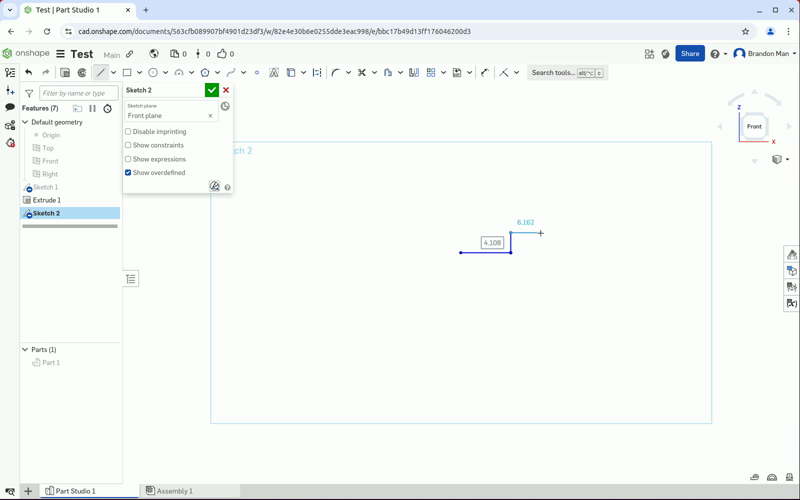
mouse_move(460, 232)
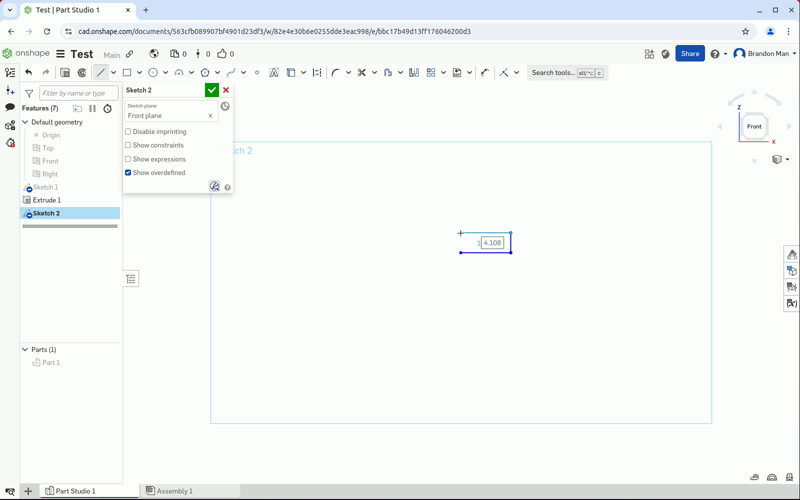
click(460, 232)
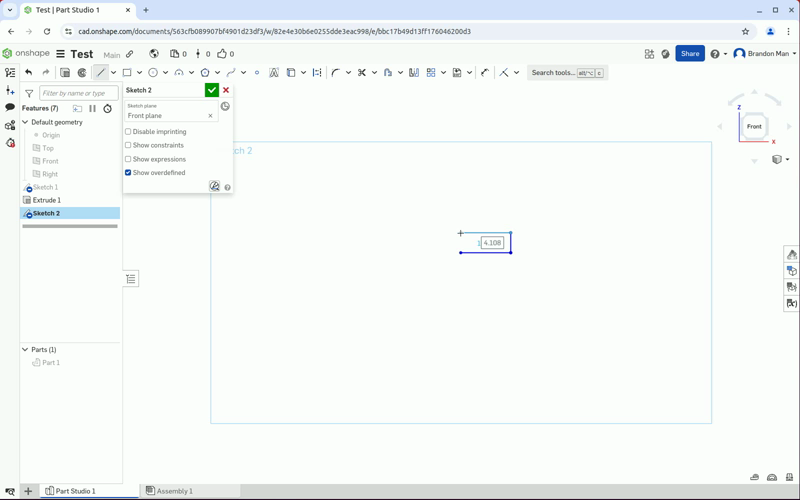
key_up(shift)
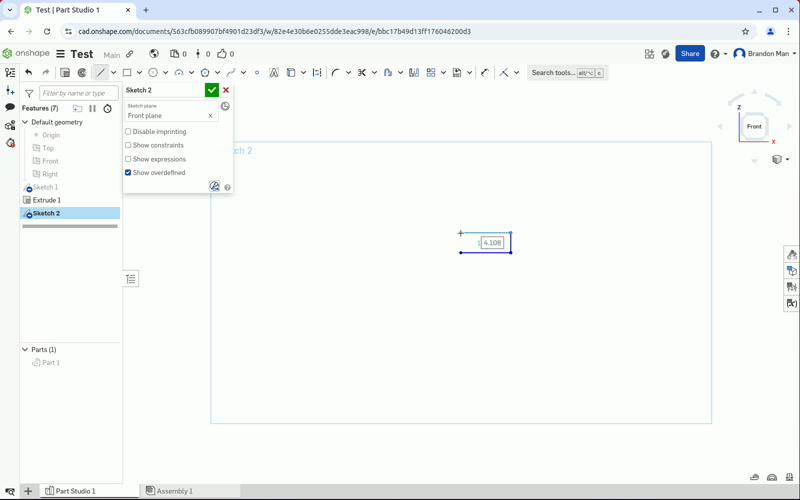
mouse_move(490, 232)
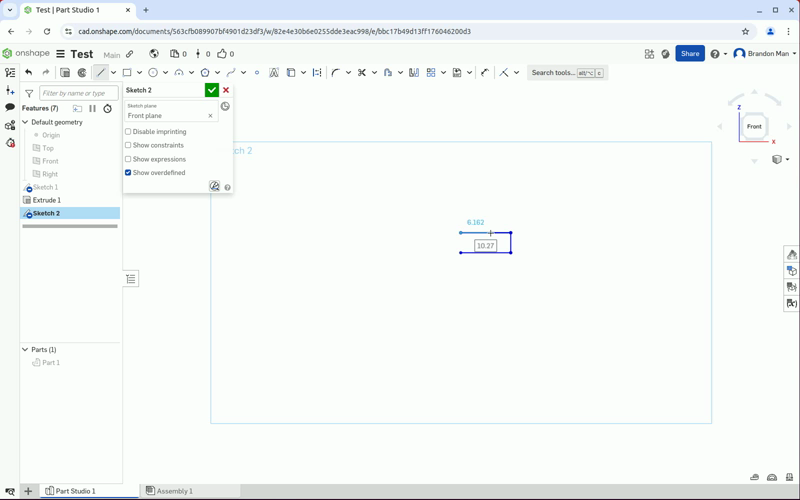
key_down(shift)
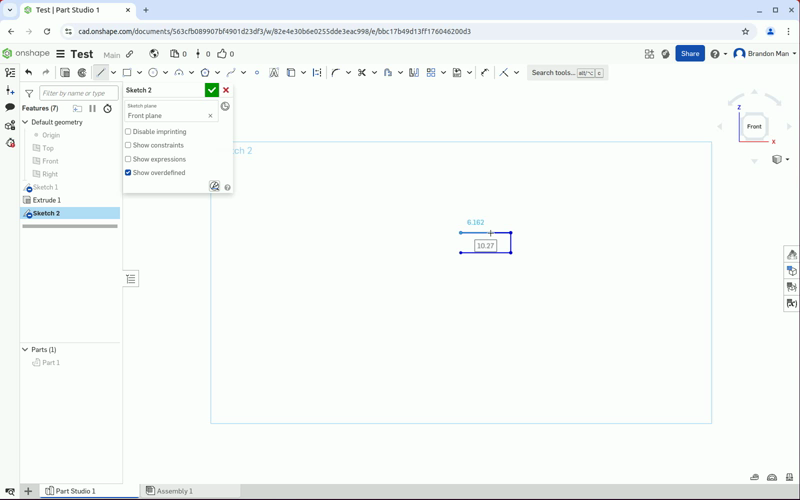
mouse_move(460, 252)
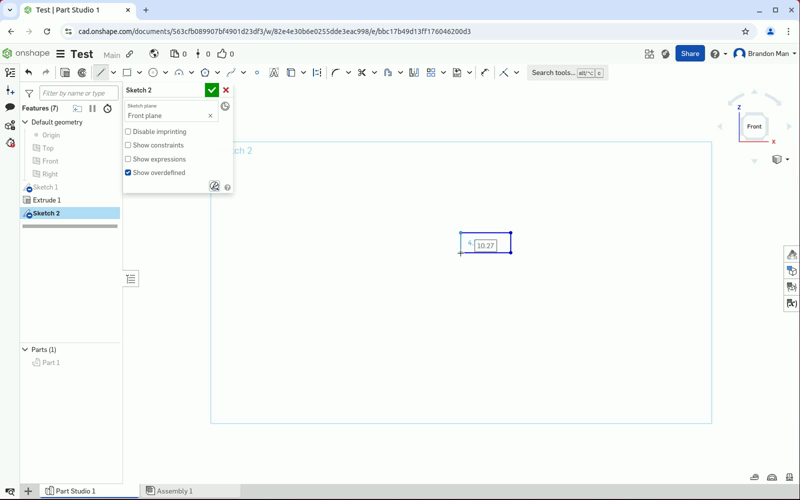
key_up(shift)
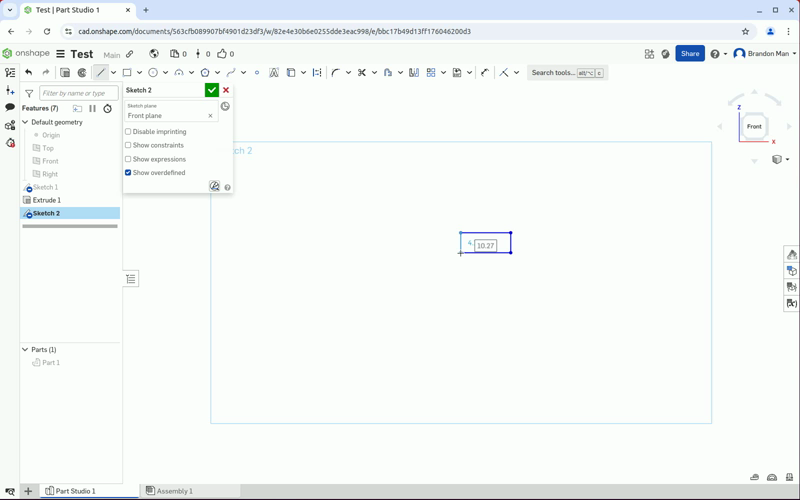
click(460, 252)
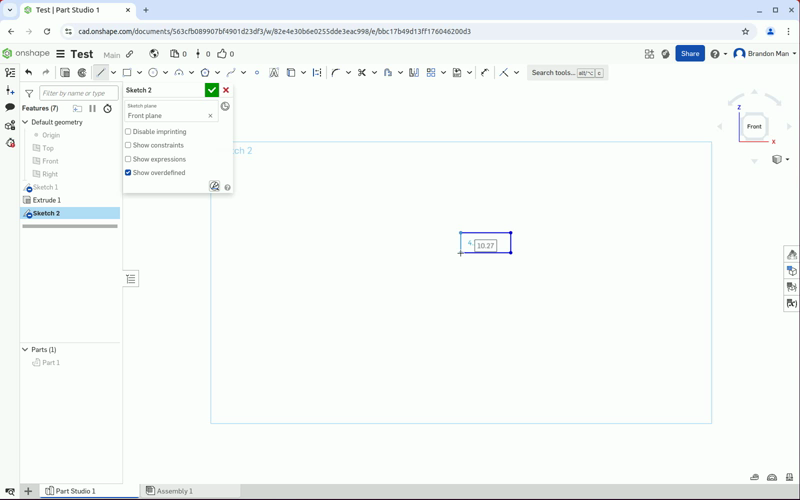
key(esc)
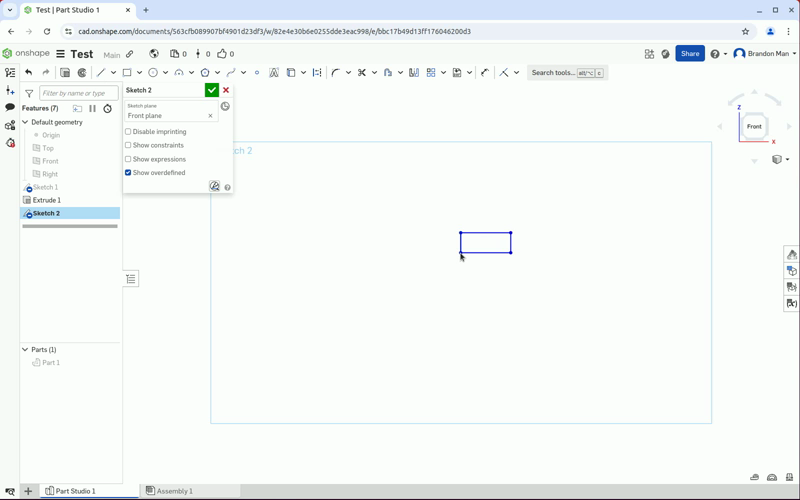
mouse_move(478, 236)
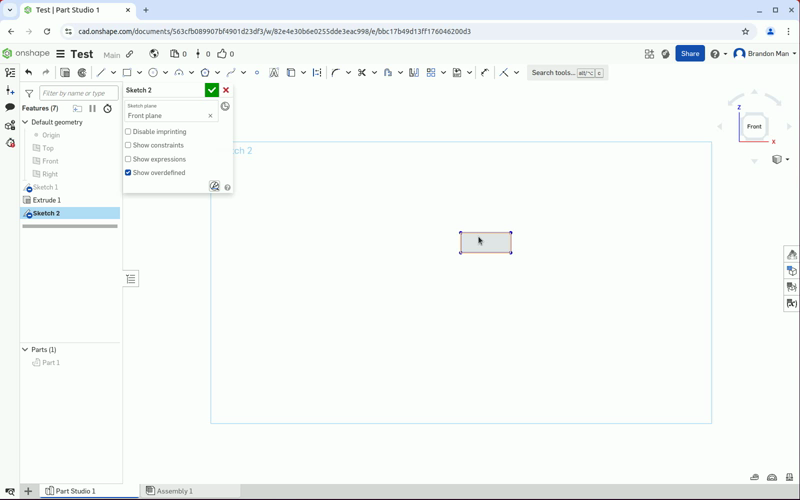
scroll(6)
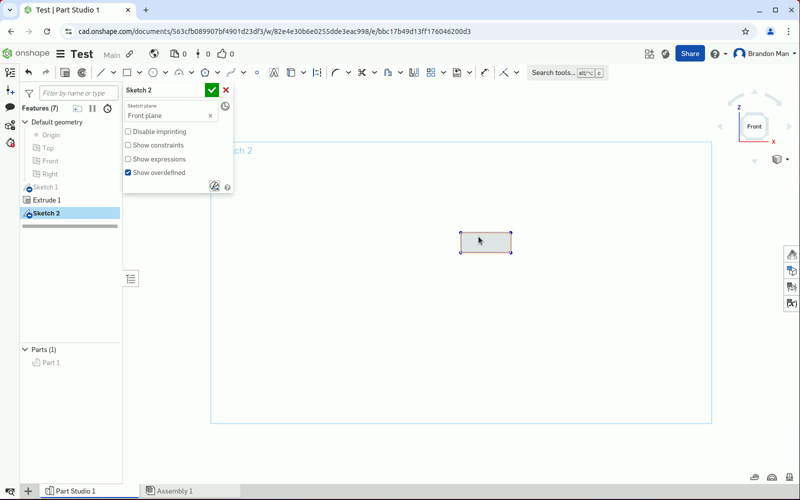
scroll(6)
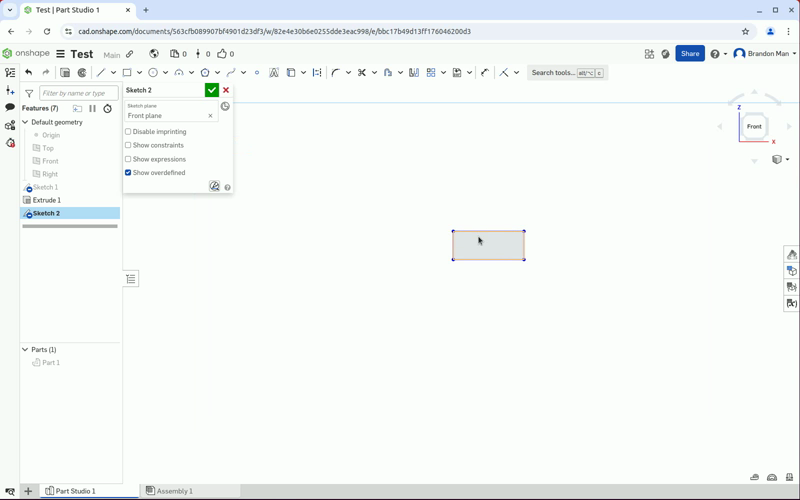
scroll(6)
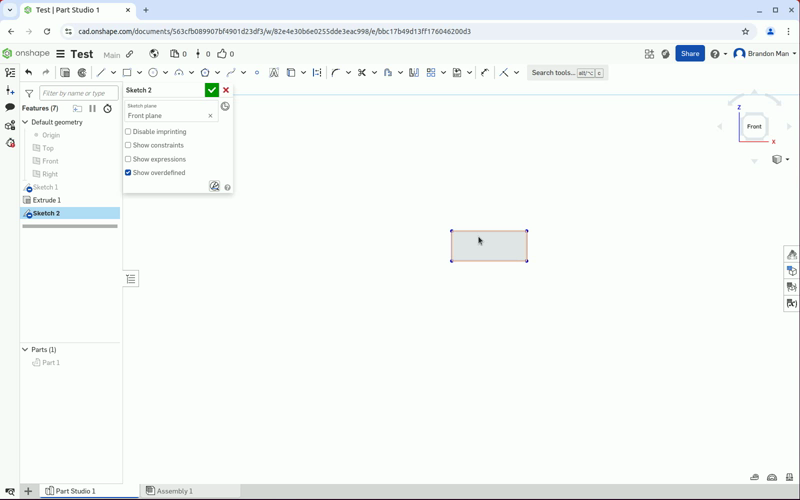
scroll(6)
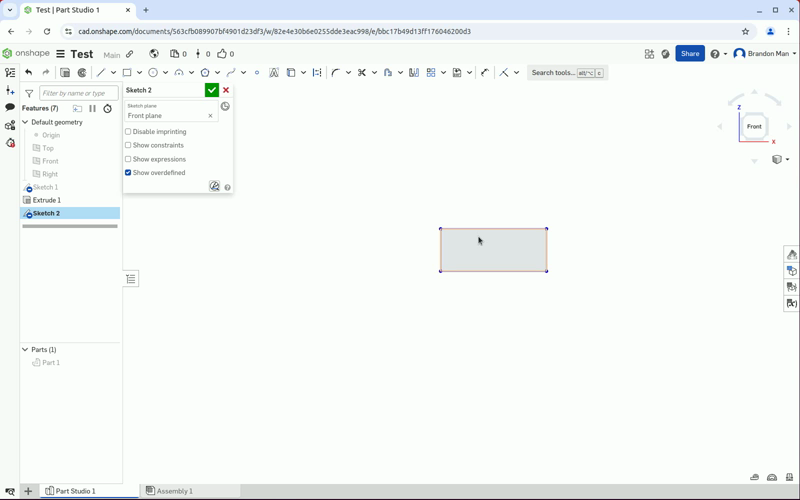
scroll(6)
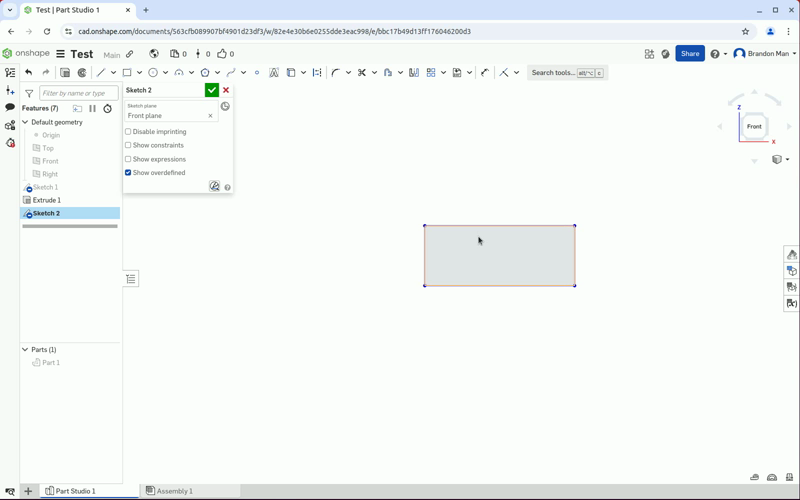
scroll(6)
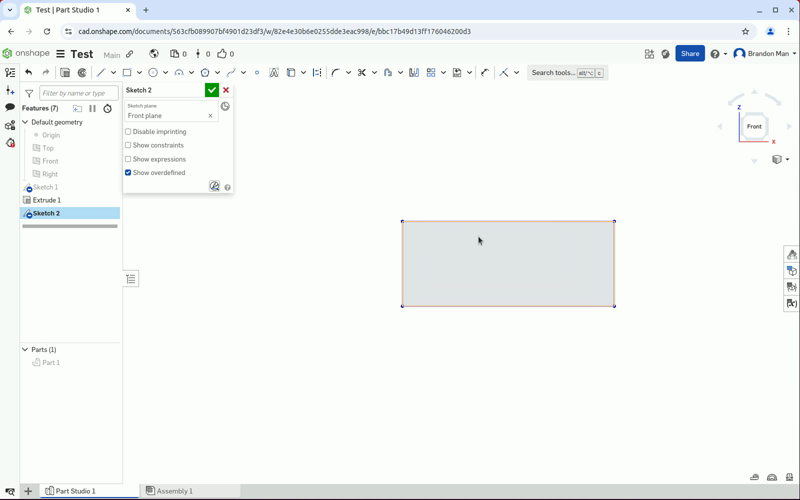
scroll(6)
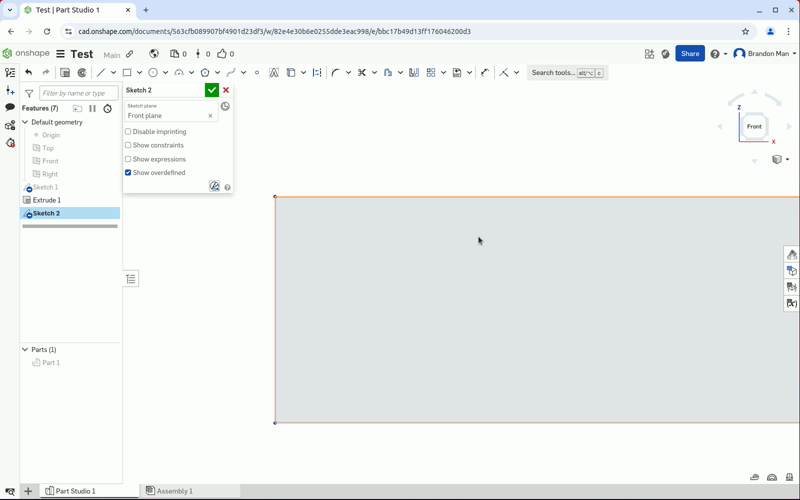
click(478, 236)
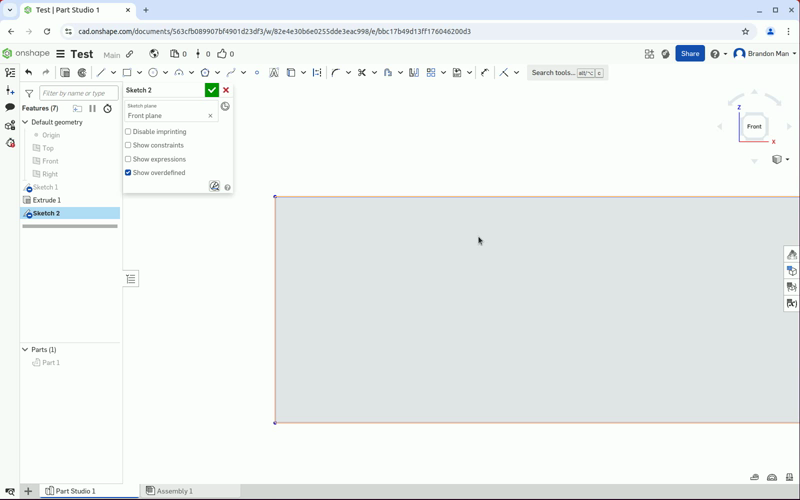
scroll(-6)
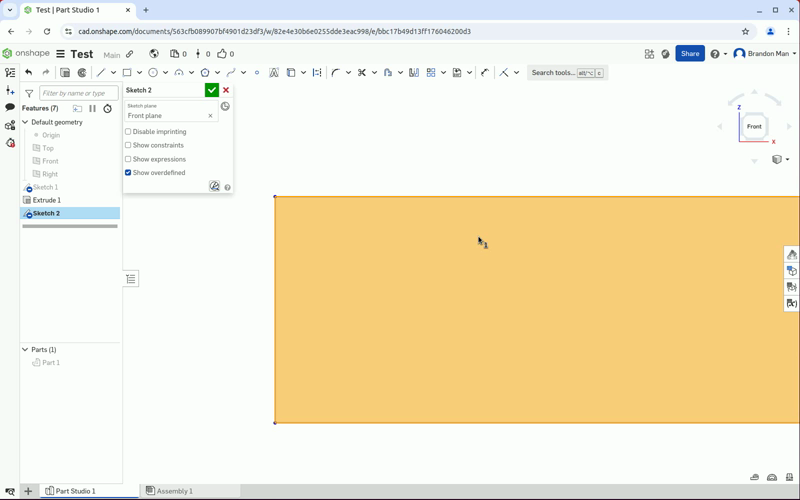
scroll(-6)
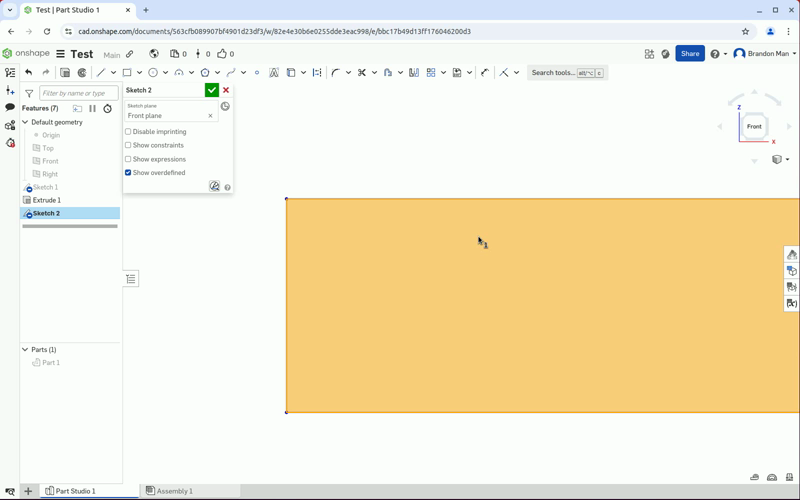
scroll(-6)
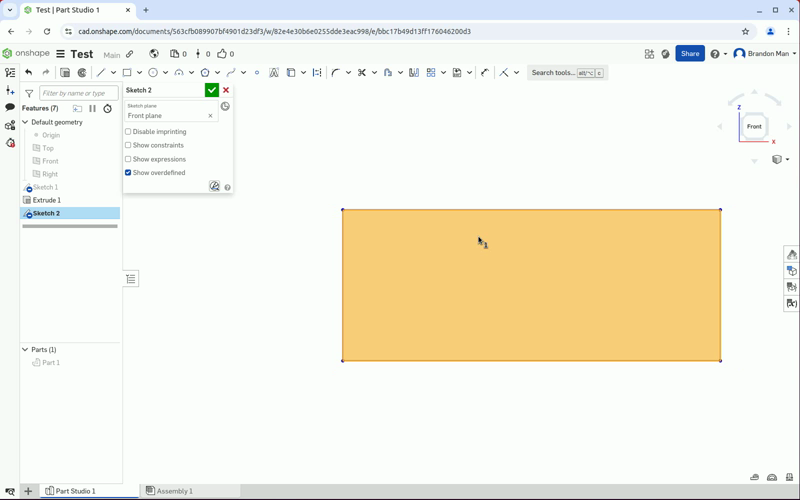
scroll(-6)
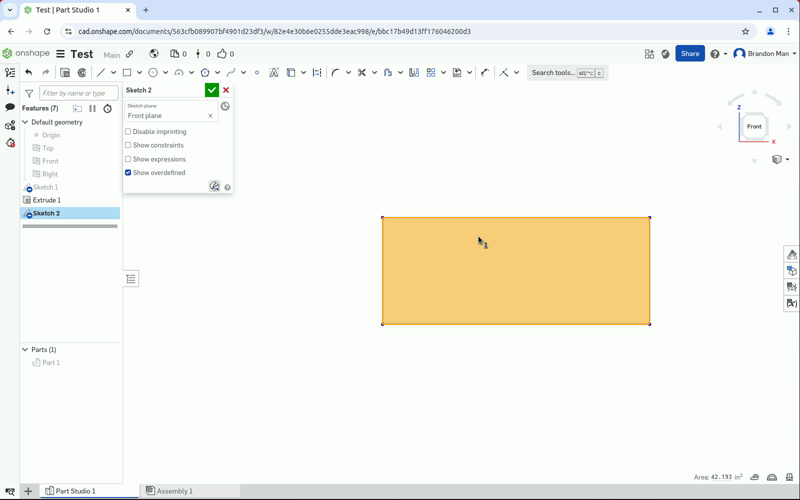
scroll(-6)
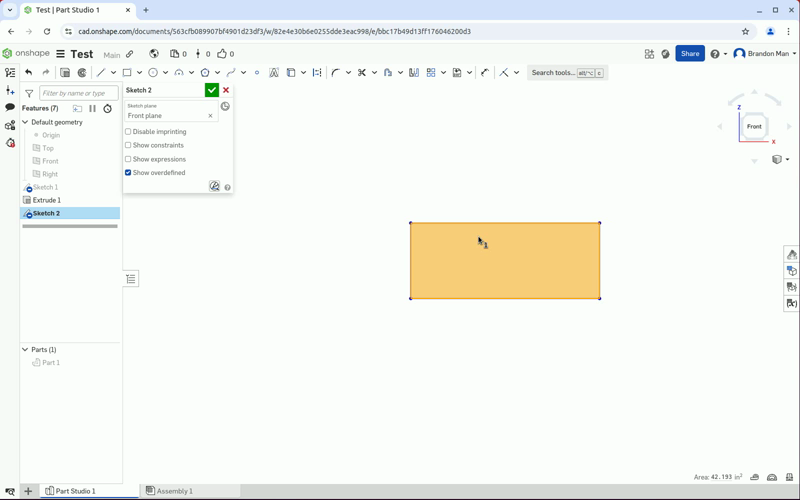
scroll(-6)
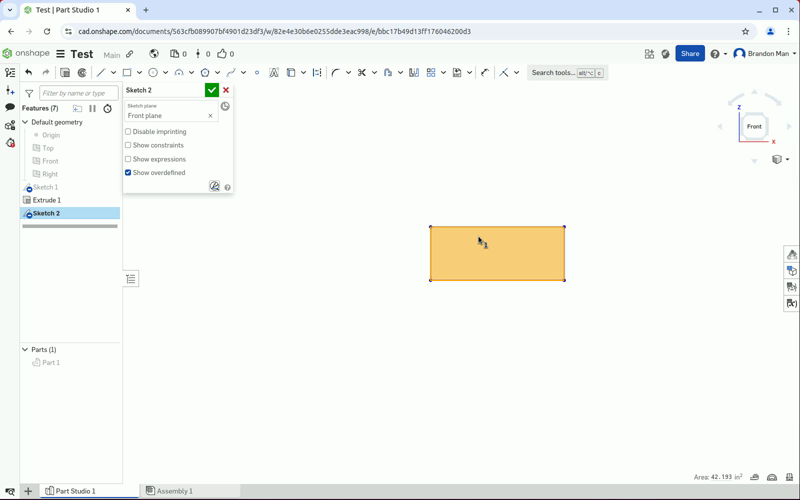
scroll(-6)
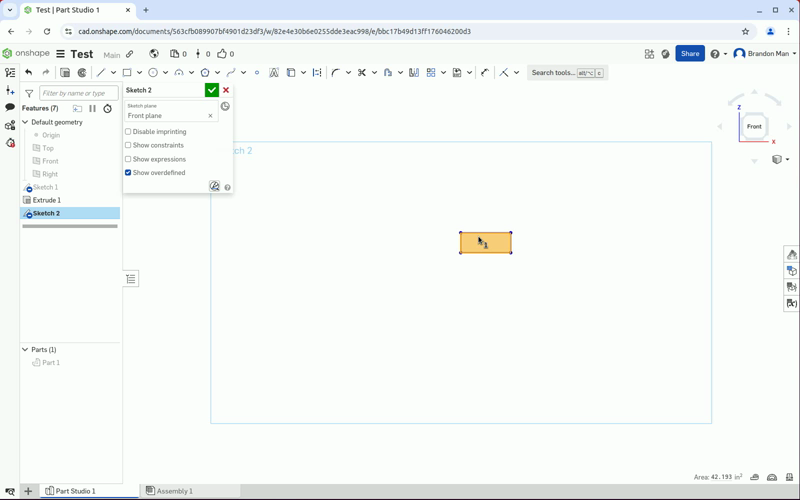
mouse_move(73, 352)
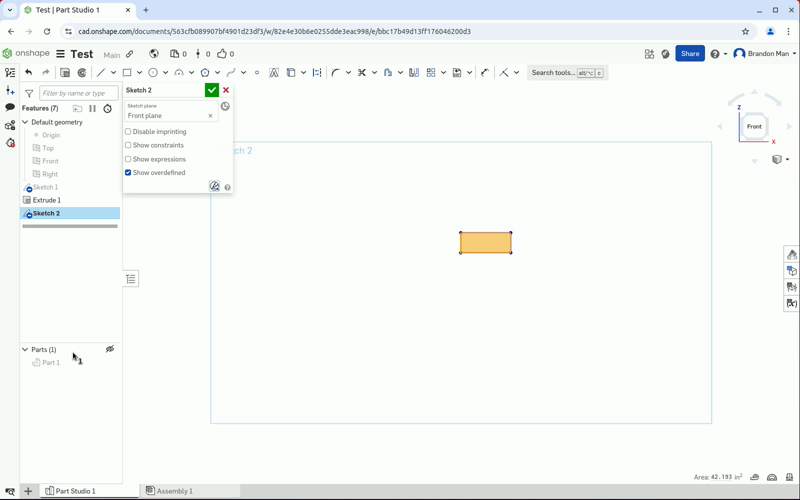
key(shift+y)
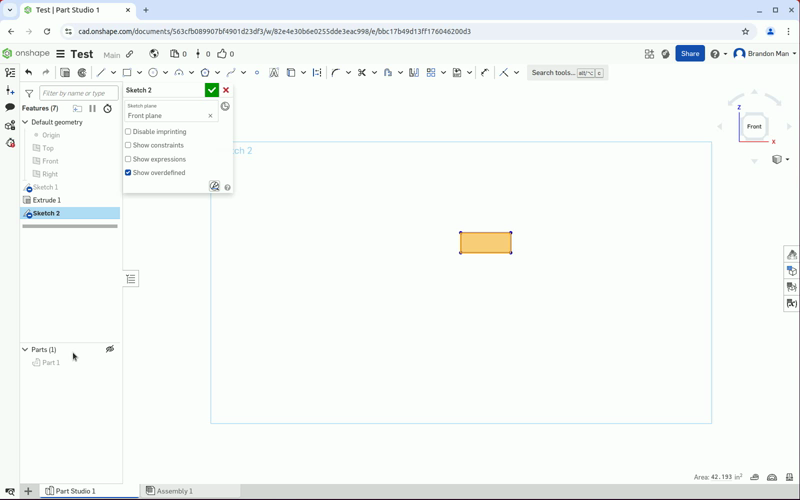
key(shift+e)
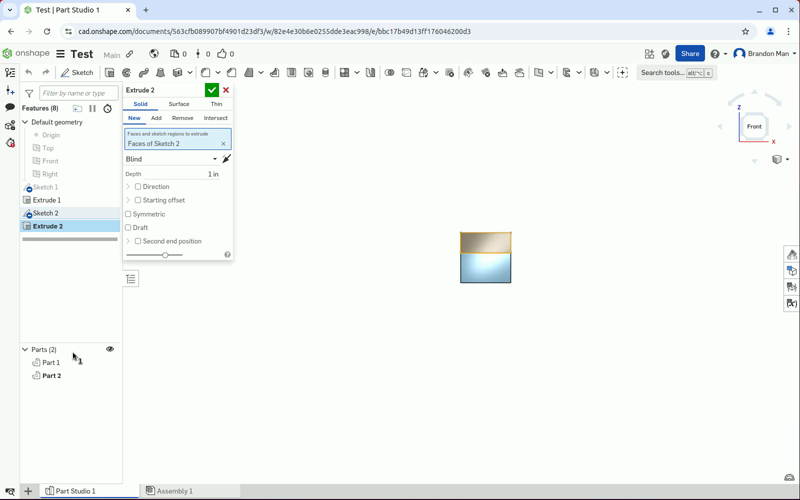
mouse_move(143, 106)
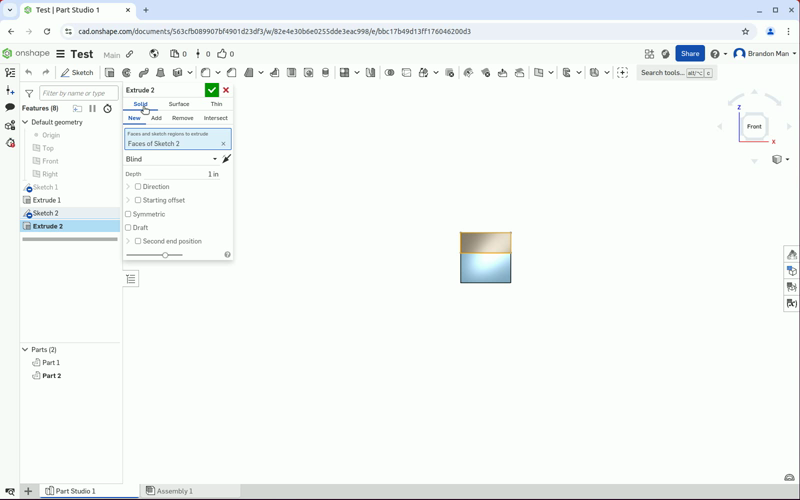
click(143, 106)
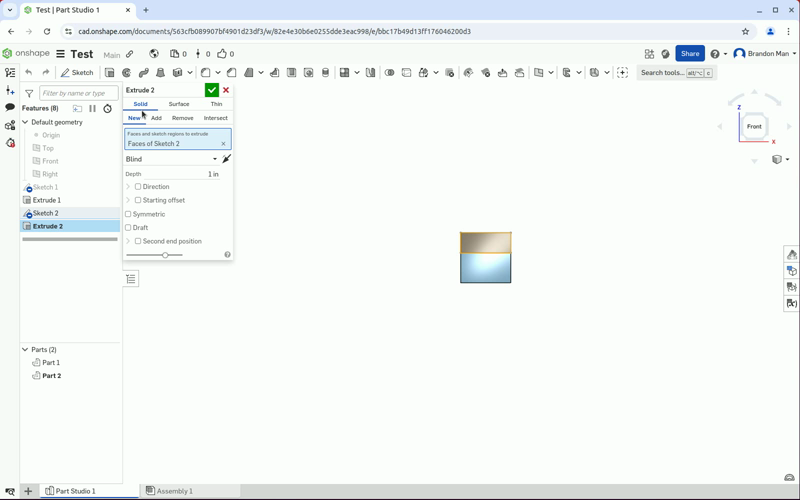
mouse_move(137, 120)
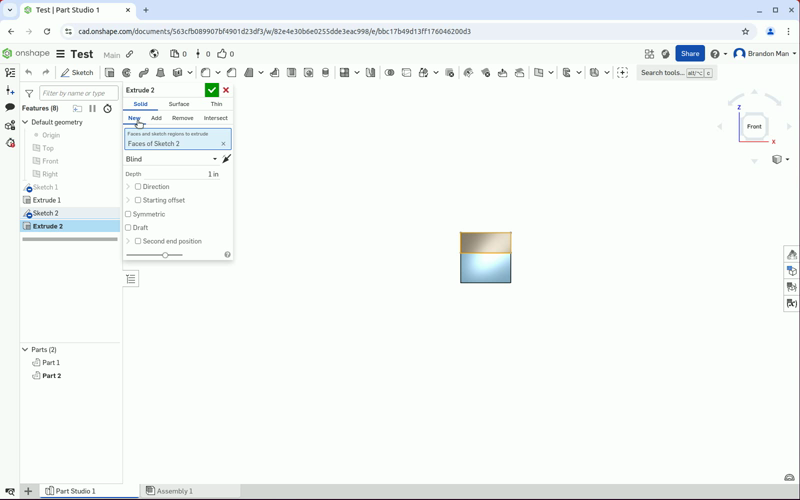
click(137, 120)
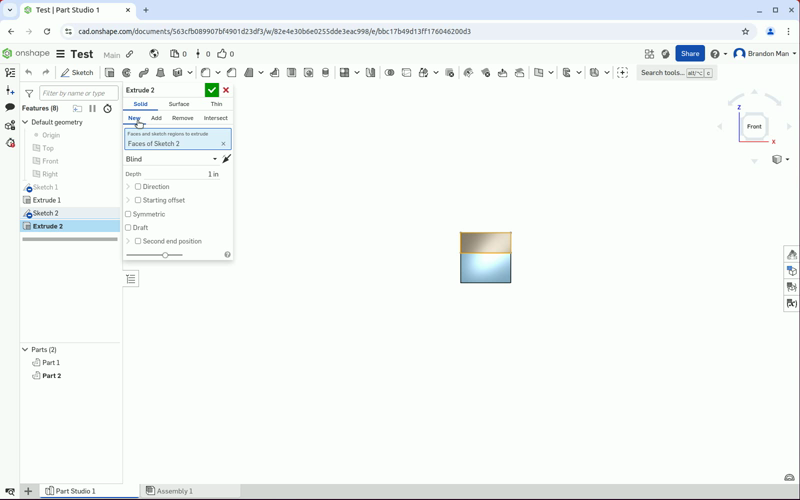
key(tab, 4)
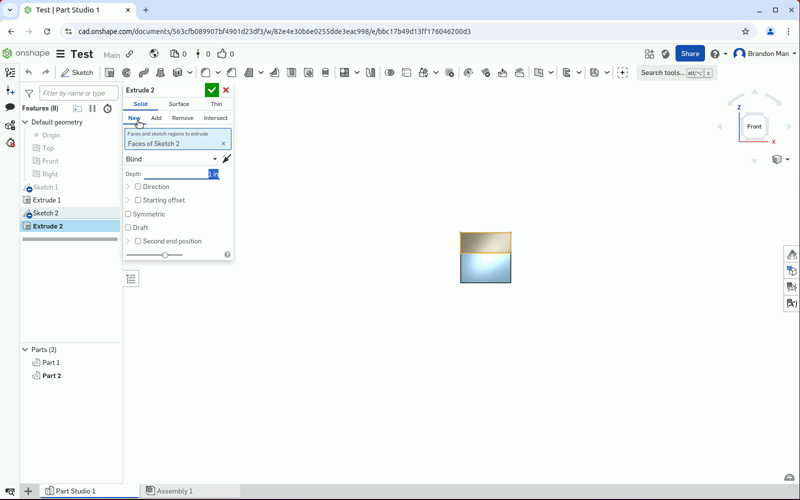
text(-5.055)
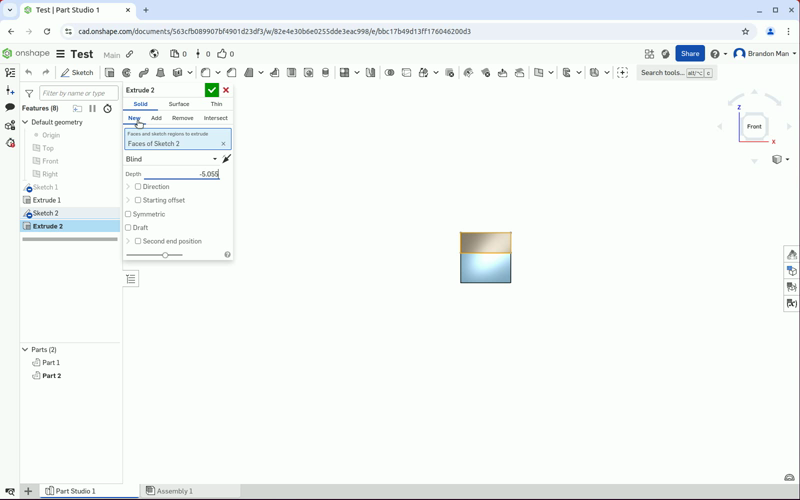
key(enter)
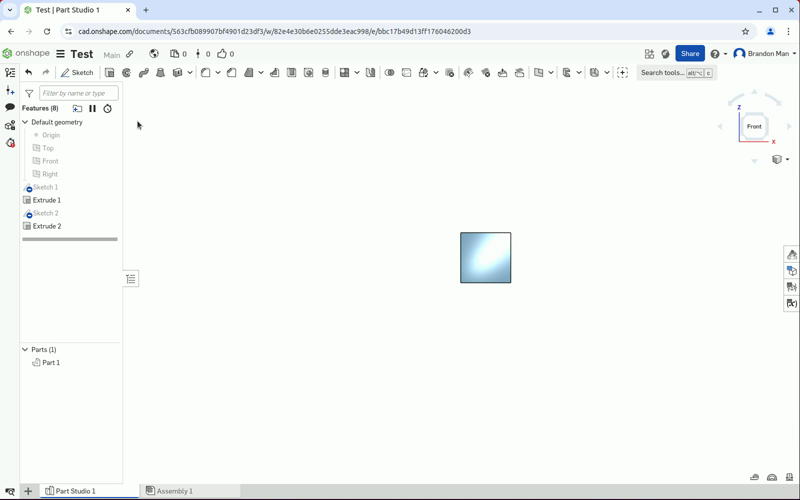
key(shift+h)
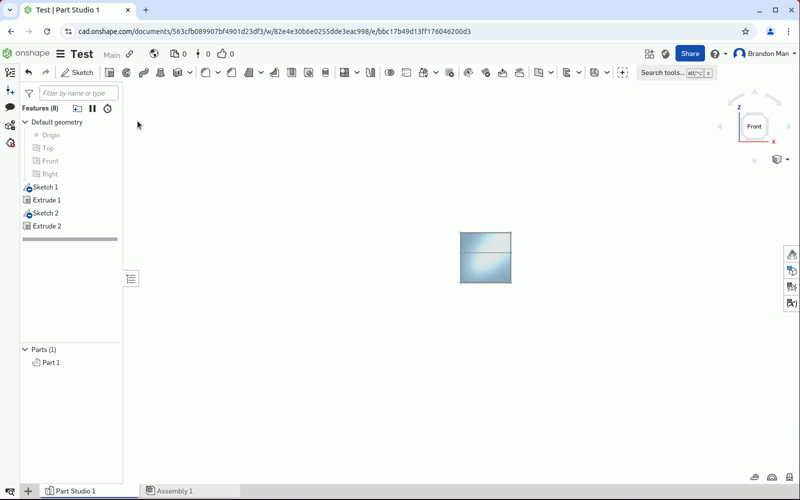
key(shift+h)
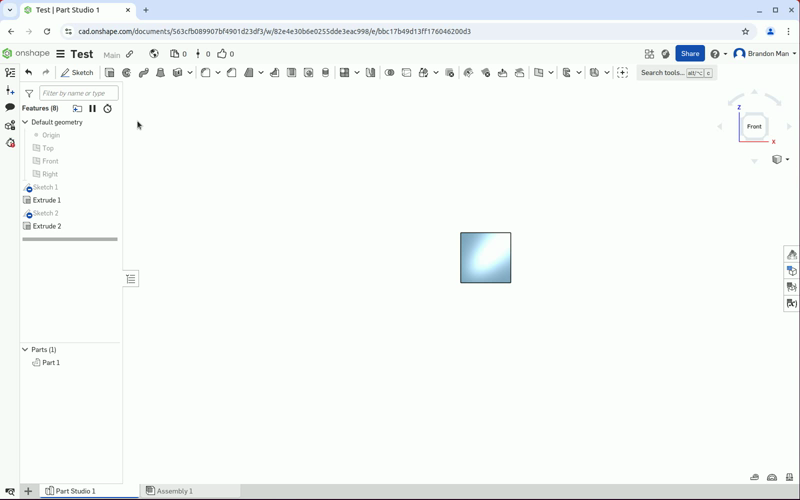
mouse_move(73, 189)
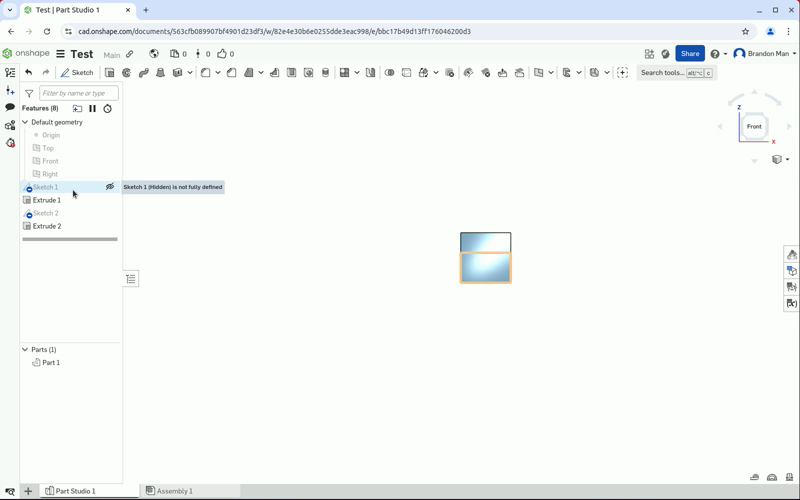
click(73, 189)
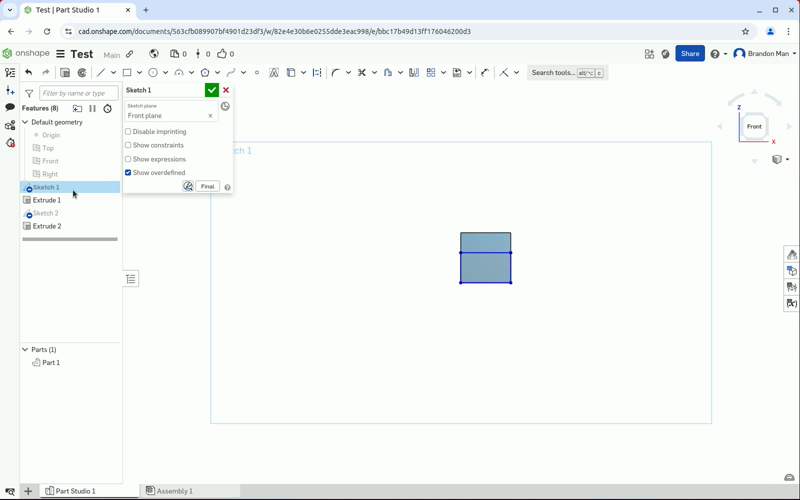
mouse_move(229, 92)
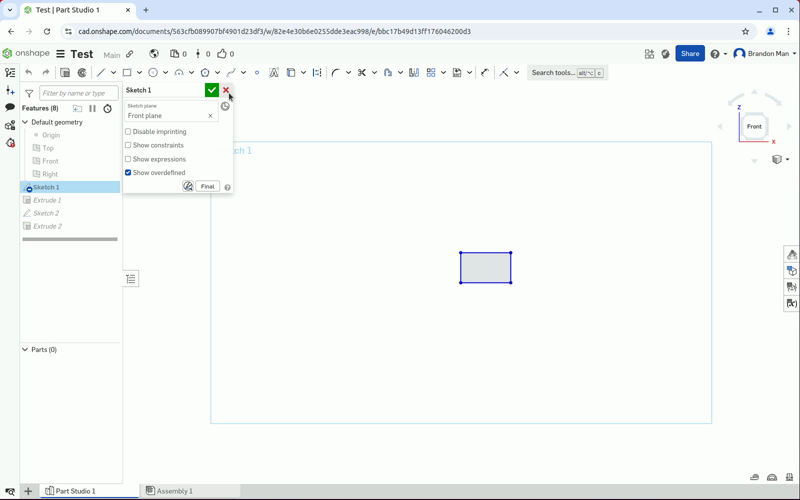
click(229, 92)
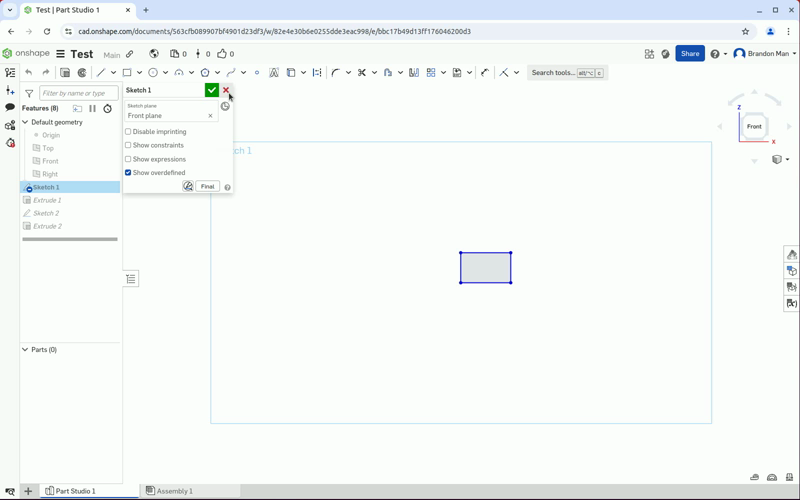
key(shift+s)
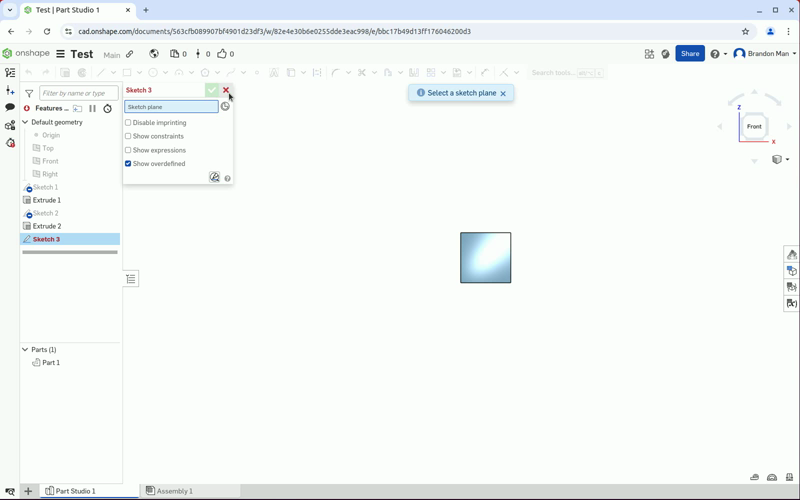
mouse_move(73, 163)
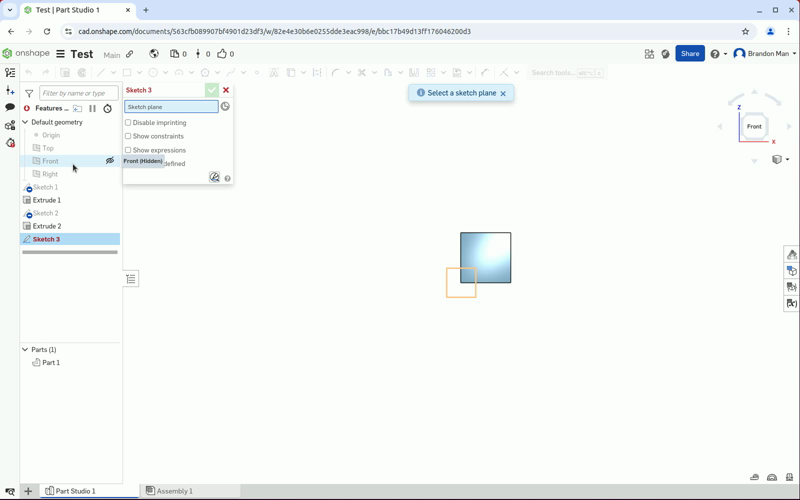
click(73, 163)
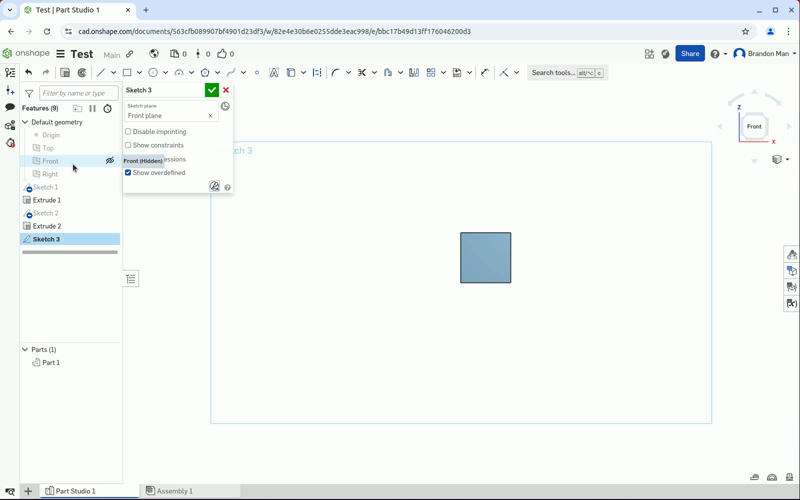
mouse_move(73, 352)
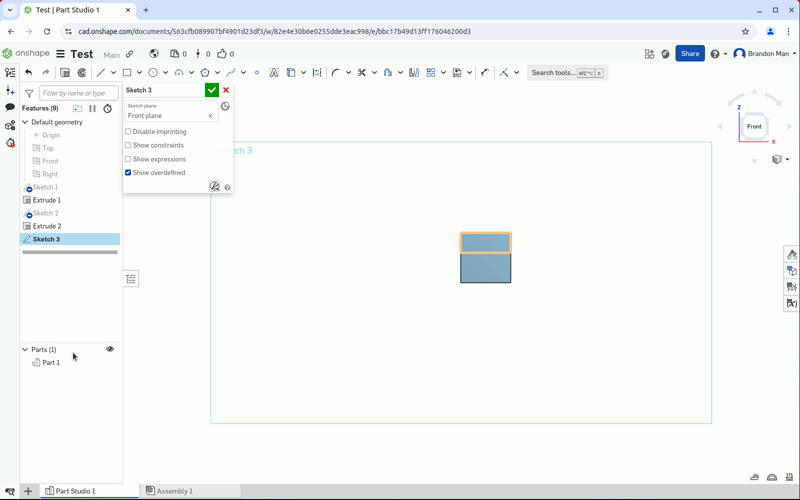
key(y)
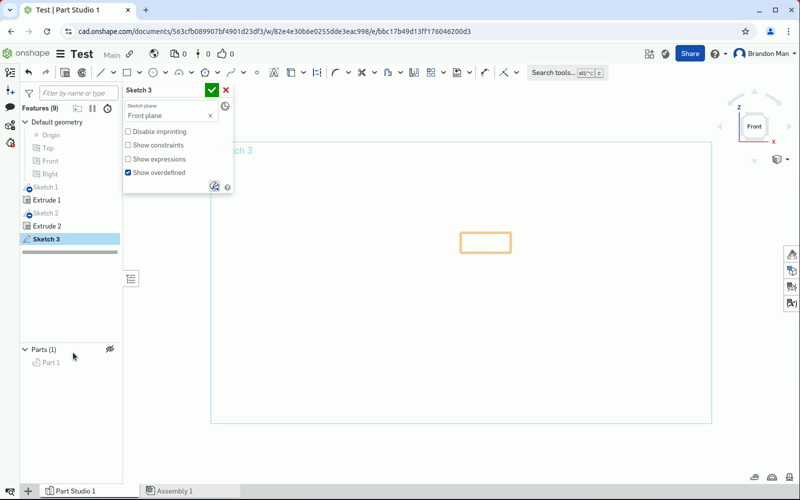
key(l)
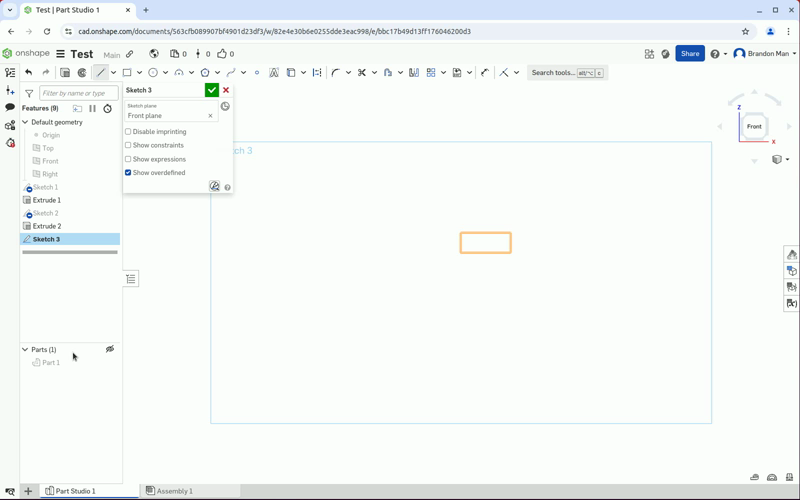
key_down(shift)
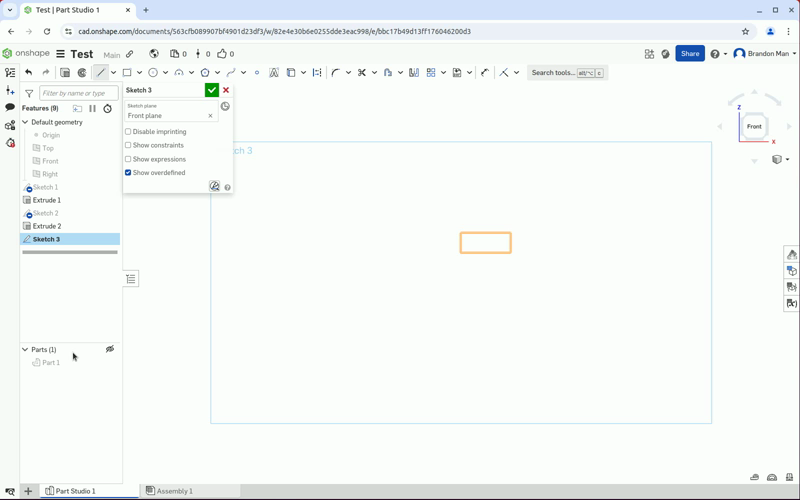
mouse_move(460, 231)
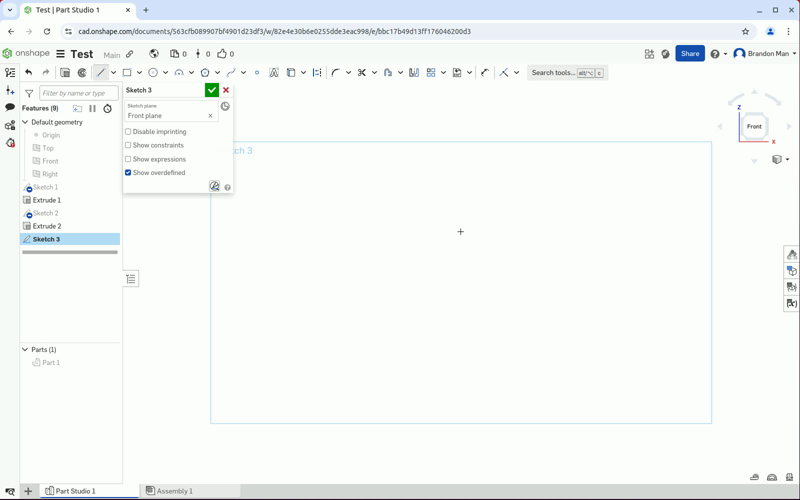
click(460, 231)
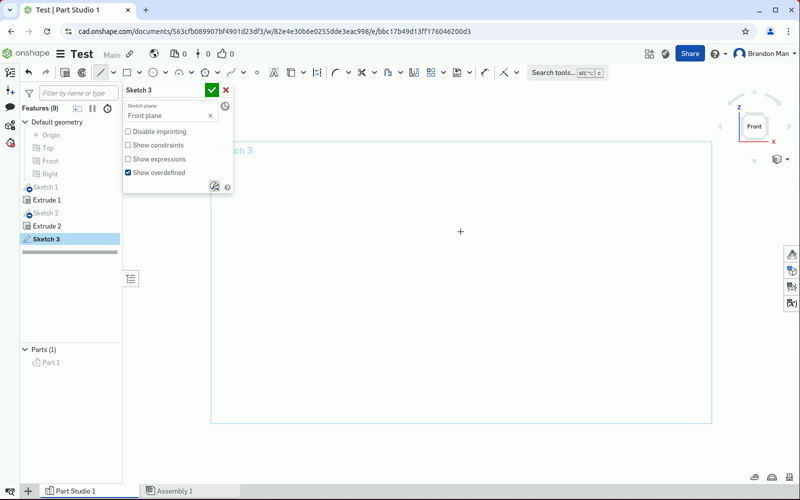
key_up(shift)
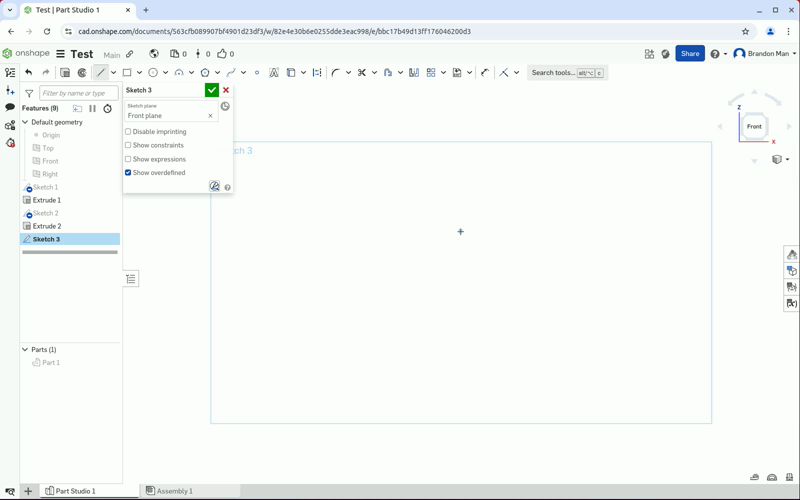
key_down(shift)
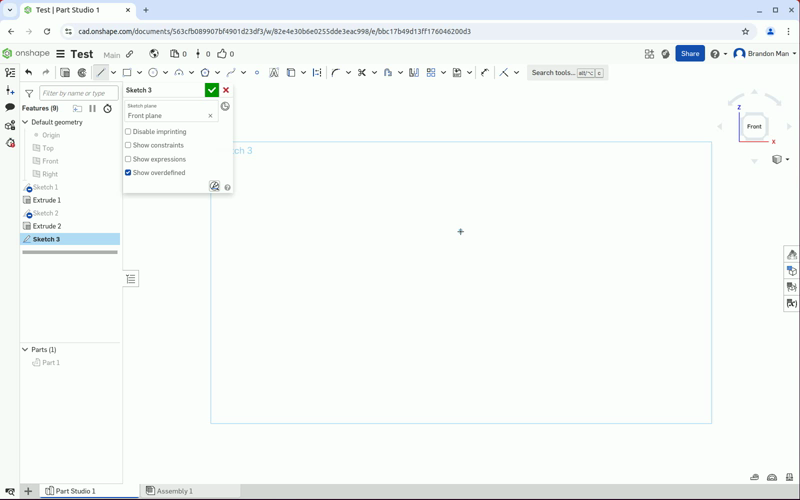
mouse_move(490, 231)
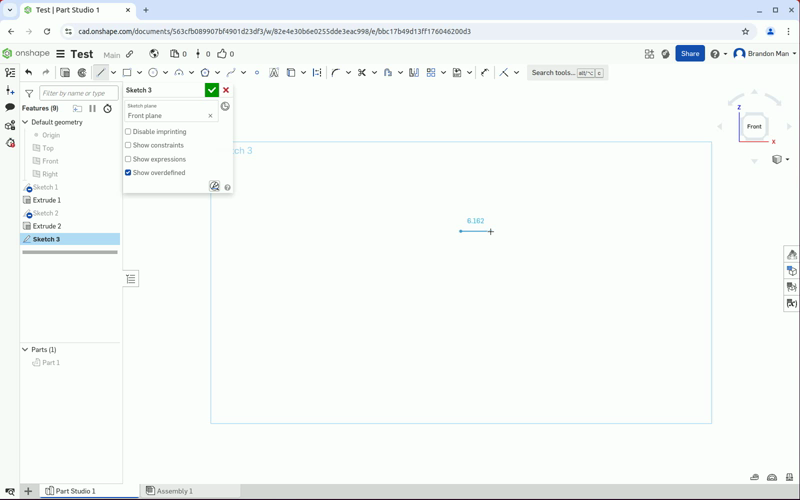
mouse_move(510, 231)
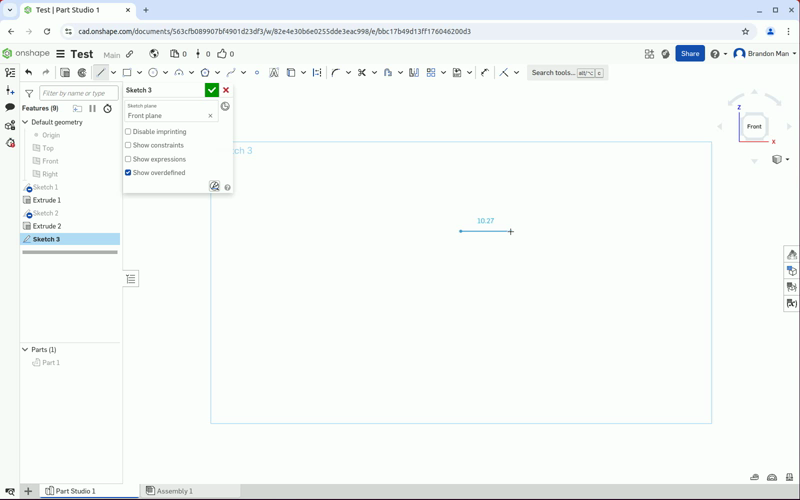
click(510, 231)
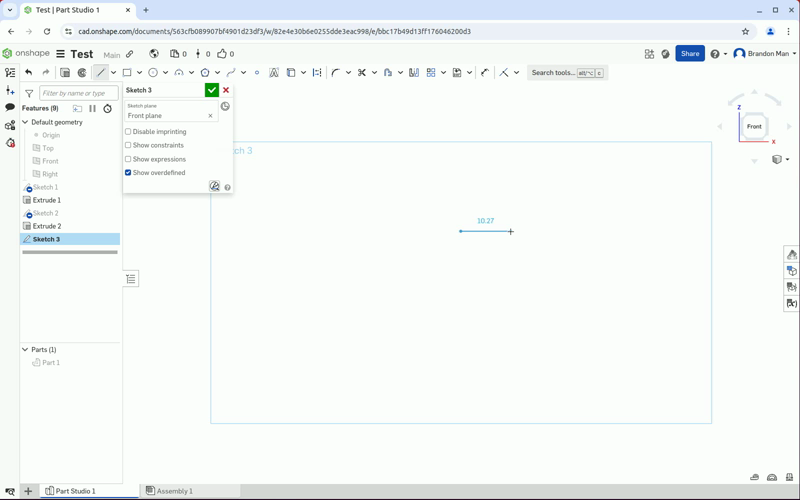
key_up(shift)
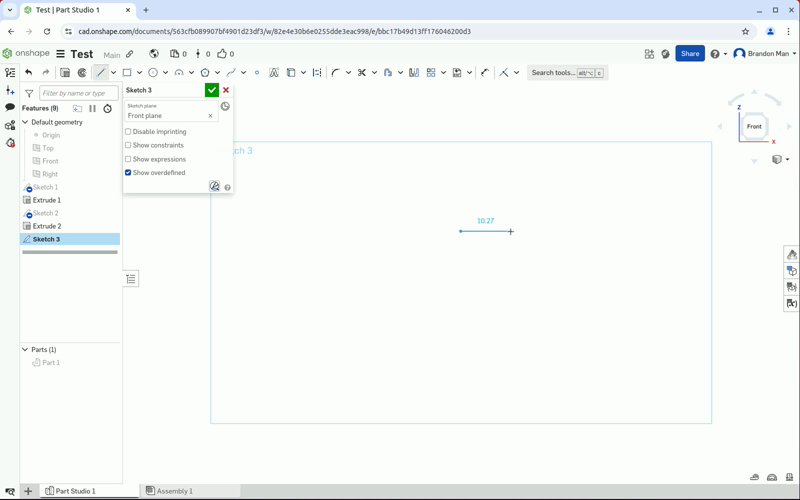
key_down(shift)
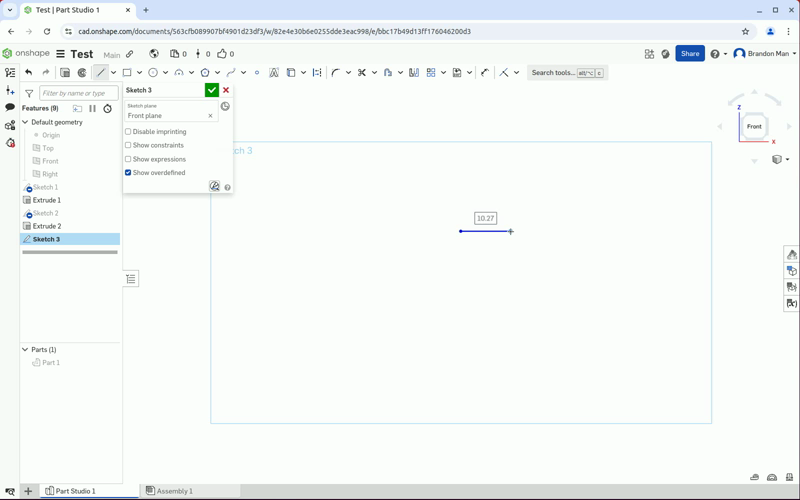
mouse_move(540, 231)
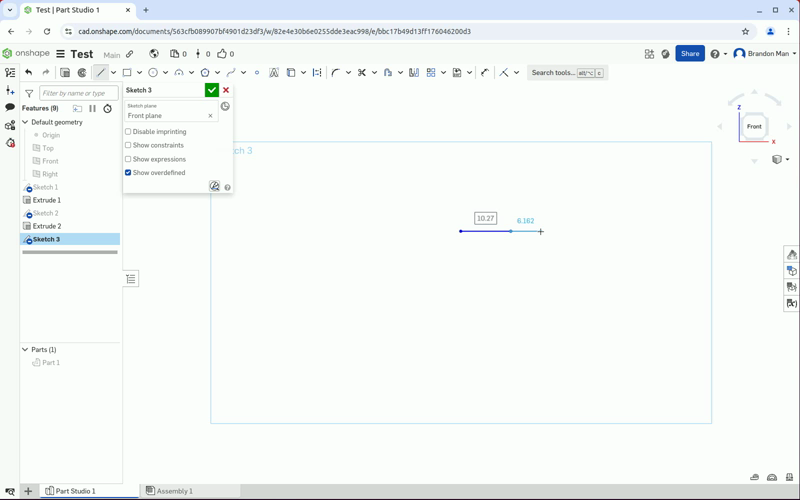
mouse_move(510, 181)
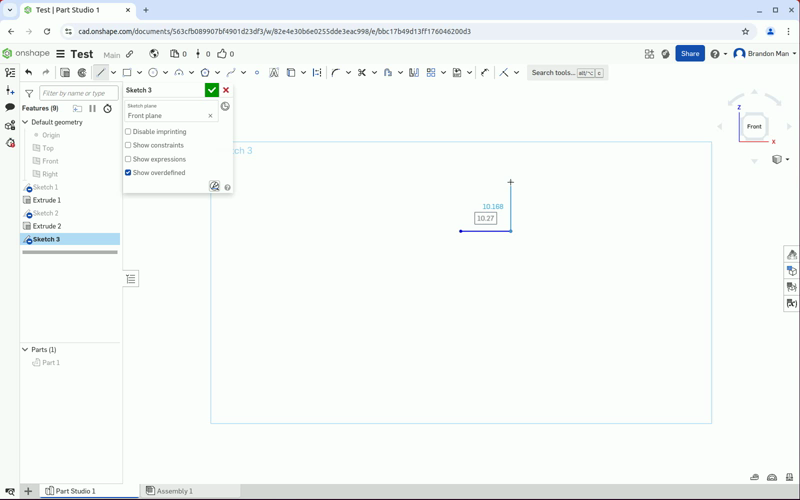
click(510, 181)
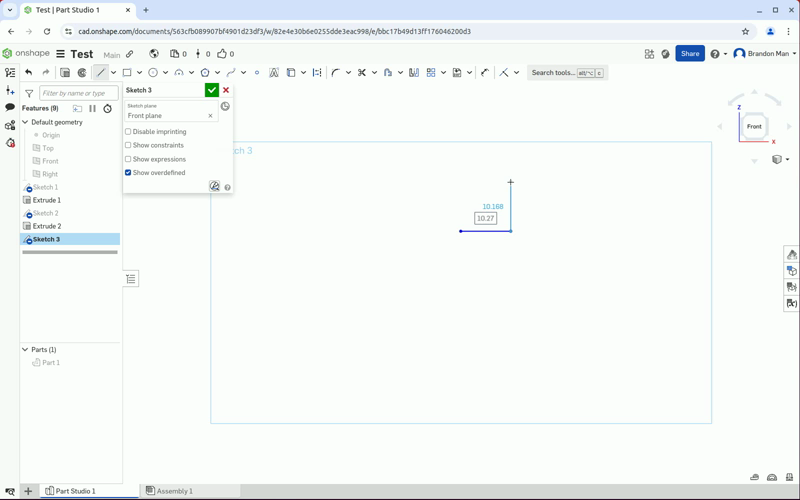
key_up(shift)
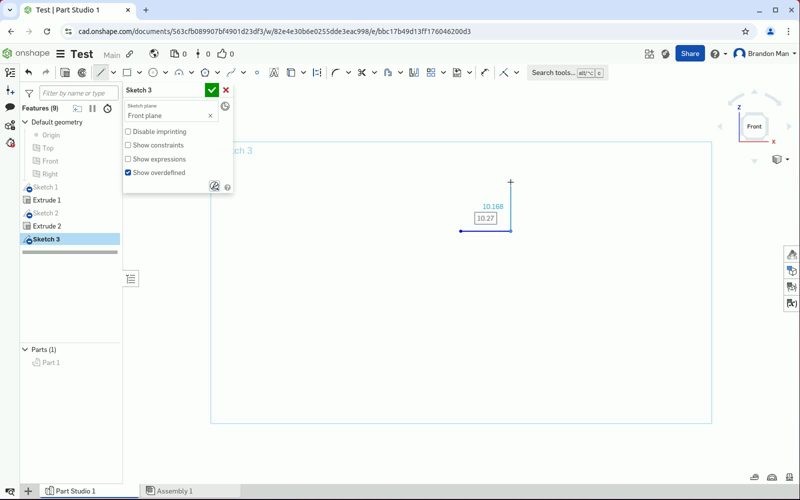
key_down(shift)
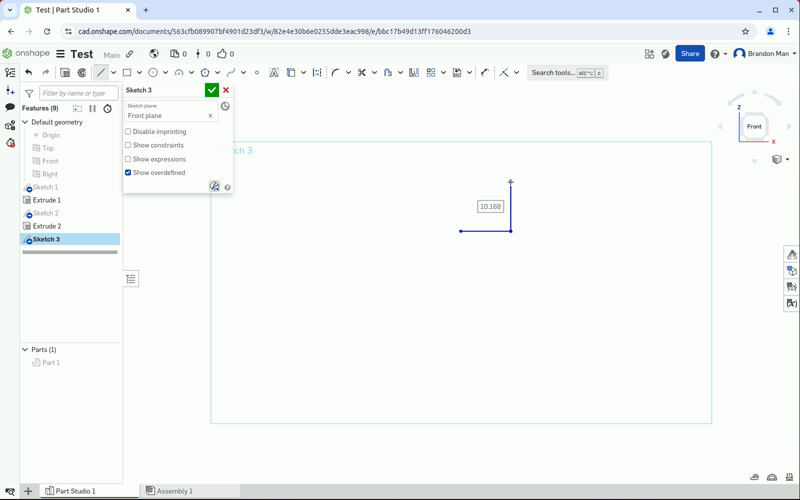
mouse_move(540, 181)
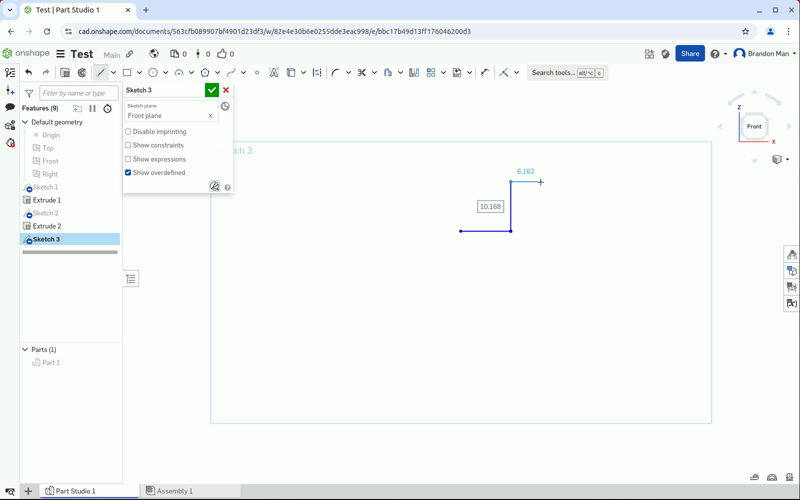
mouse_move(460, 181)
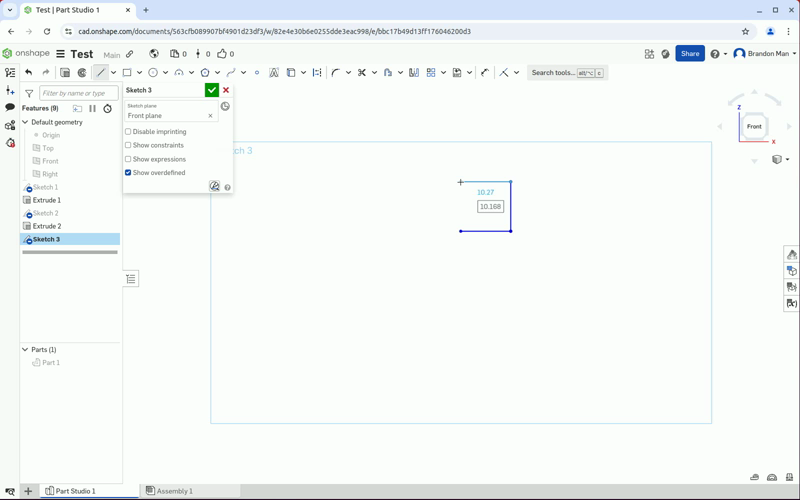
click(460, 181)
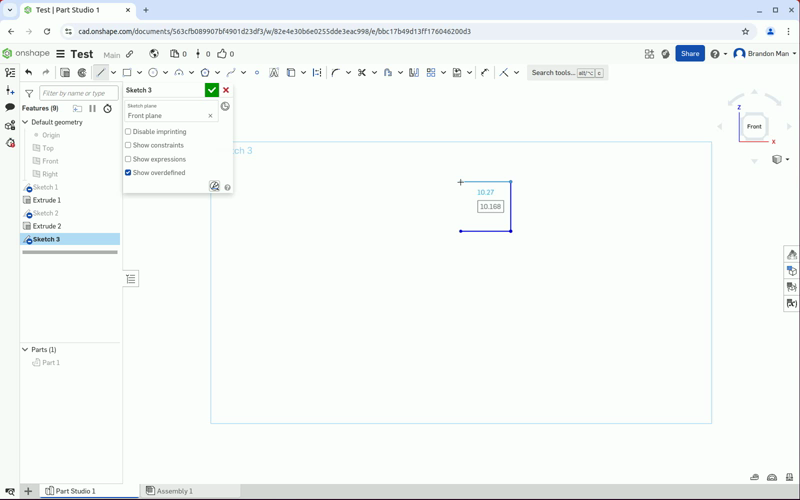
key_up(shift)
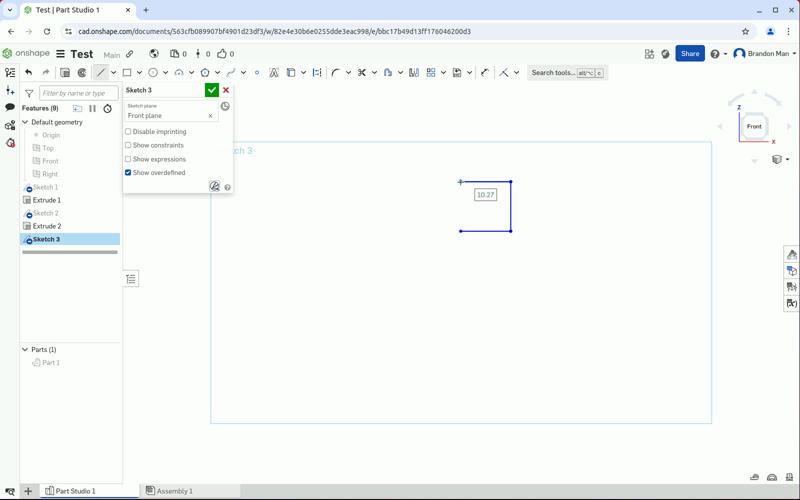
mouse_move(490, 181)
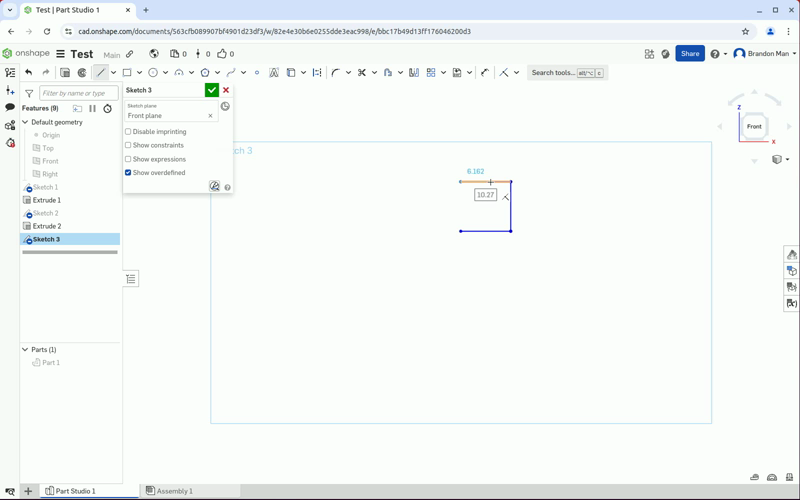
key_down(shift)
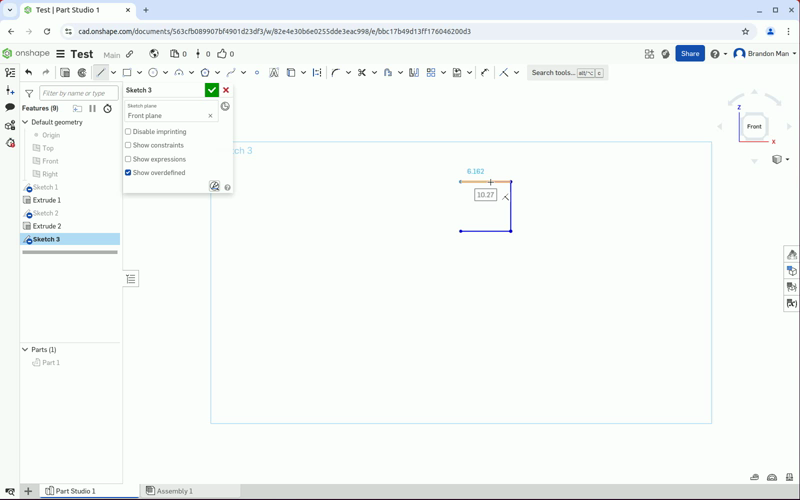
mouse_move(460, 231)
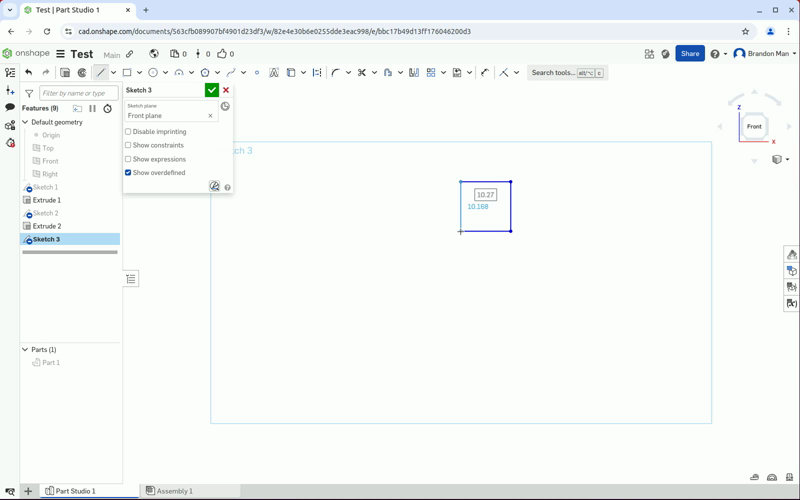
key_up(shift)
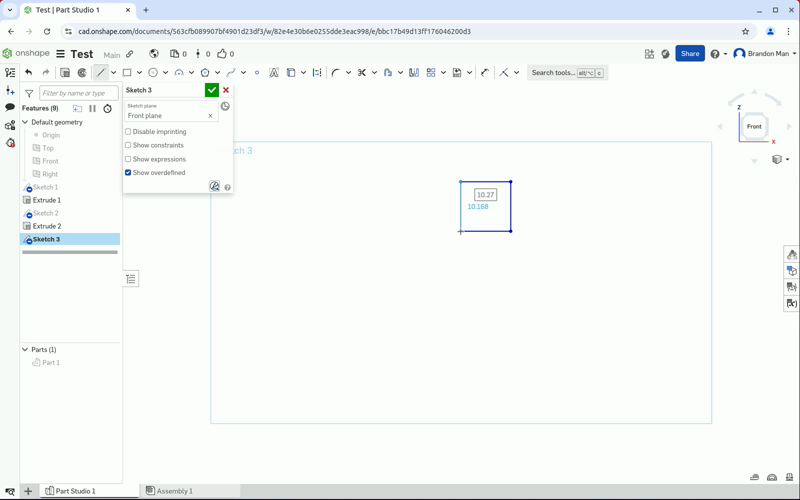
click(460, 231)
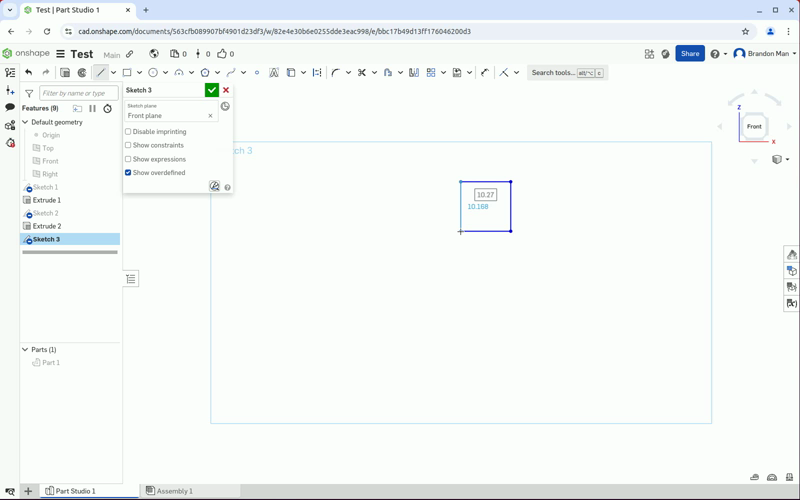
key(esc)
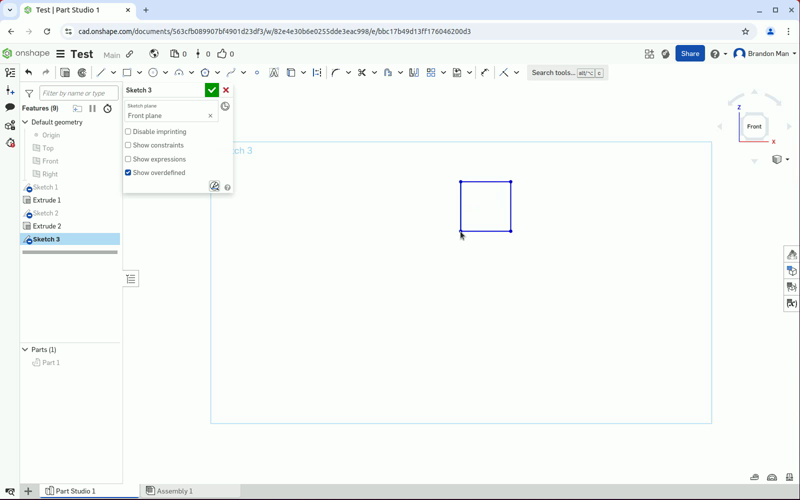
mouse_move(481, 206)
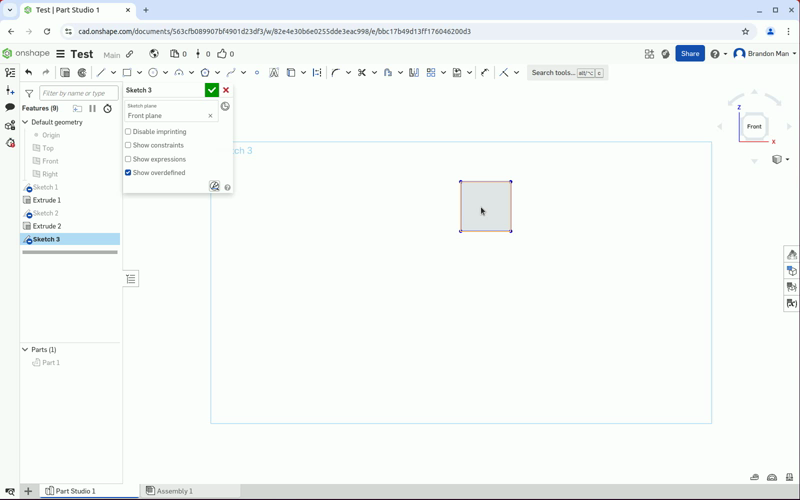
click(481, 206)
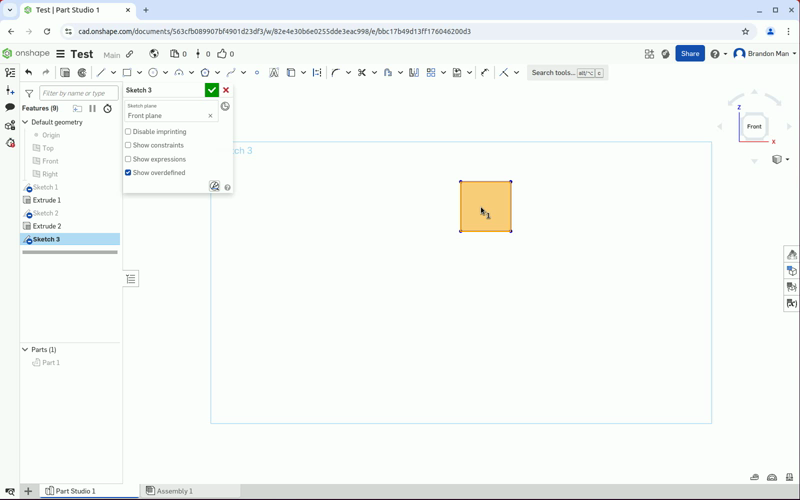
mouse_move(73, 352)
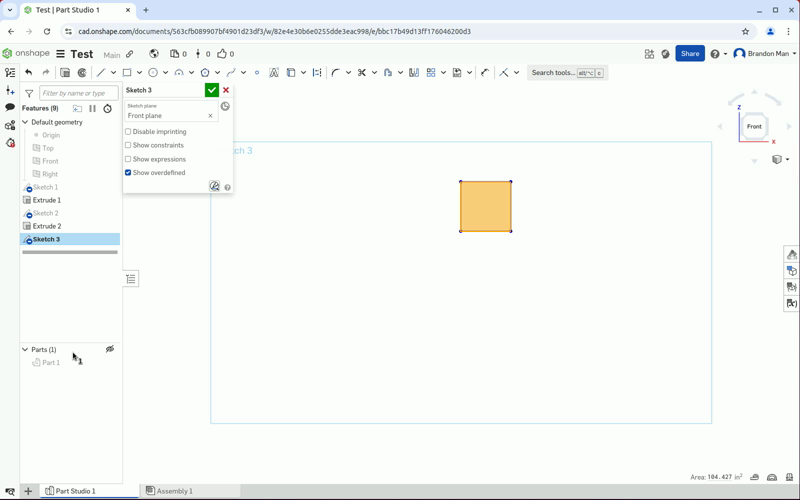
key(shift+y)
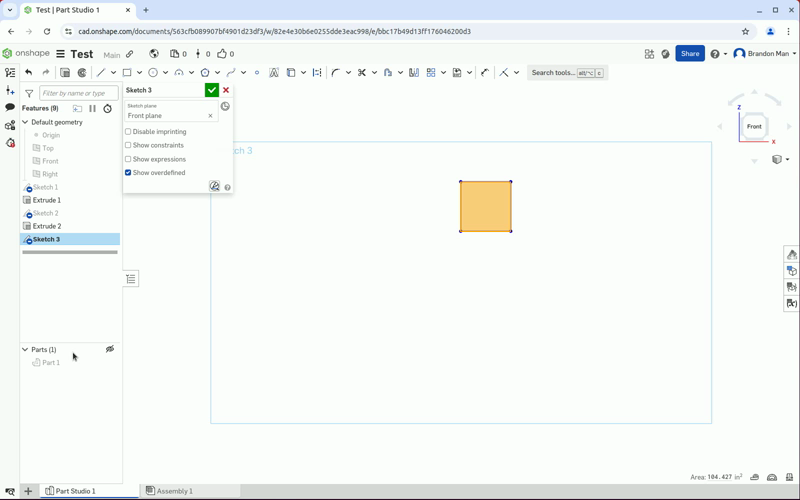
key(shift+e)
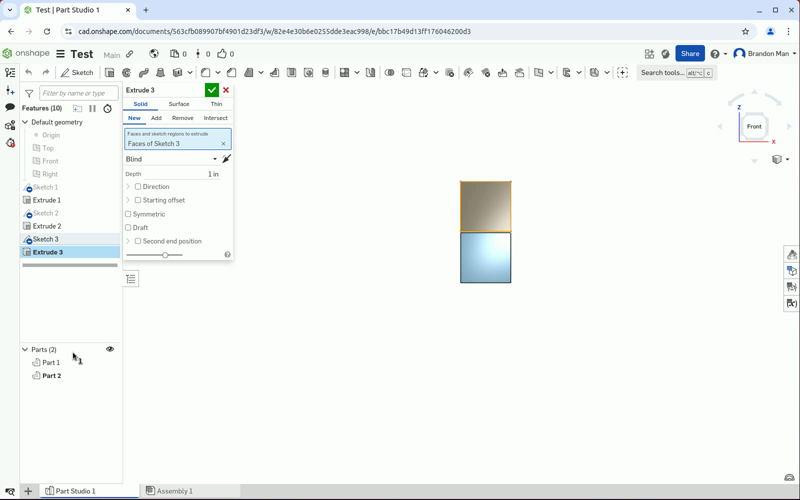
mouse_move(143, 106)
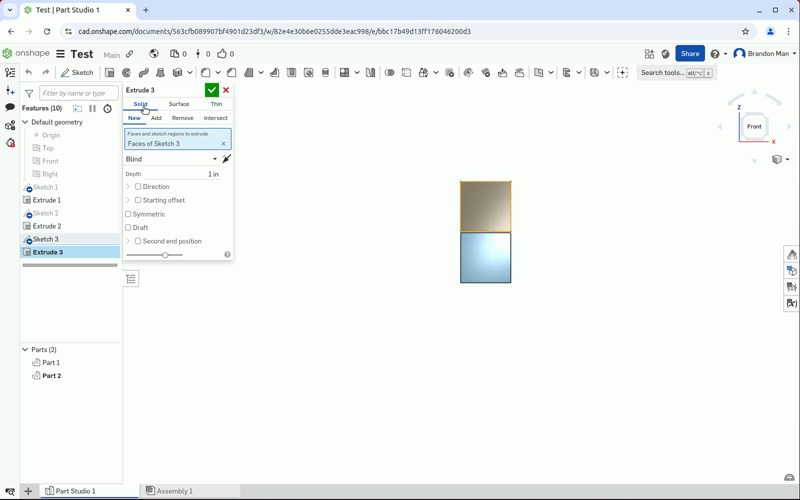
click(143, 106)
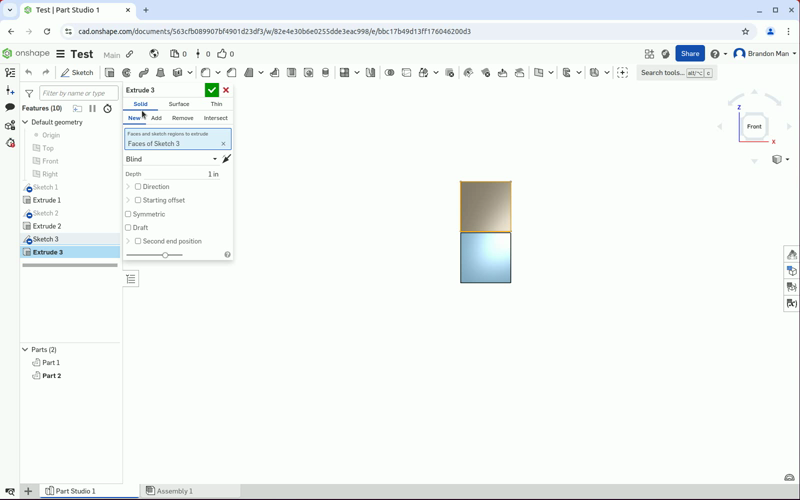
mouse_move(137, 120)
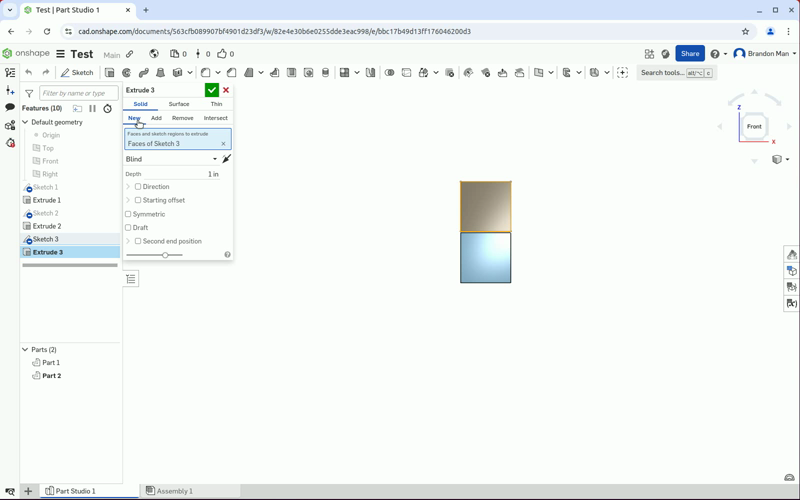
click(137, 120)
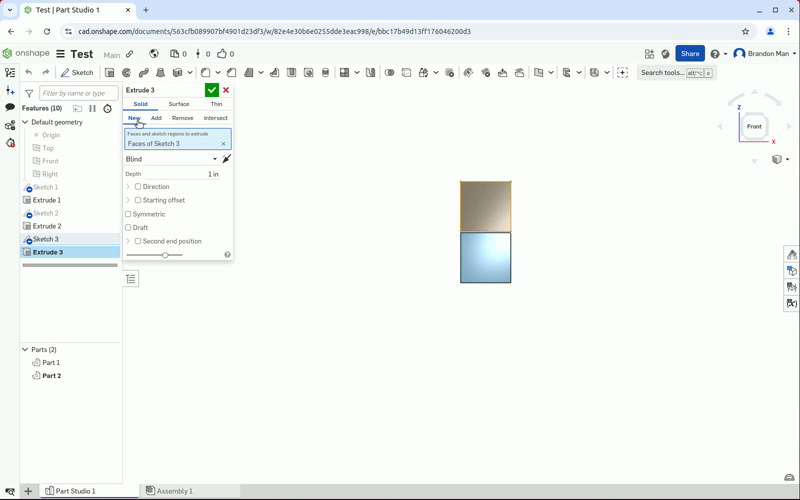
key(tab, 4)
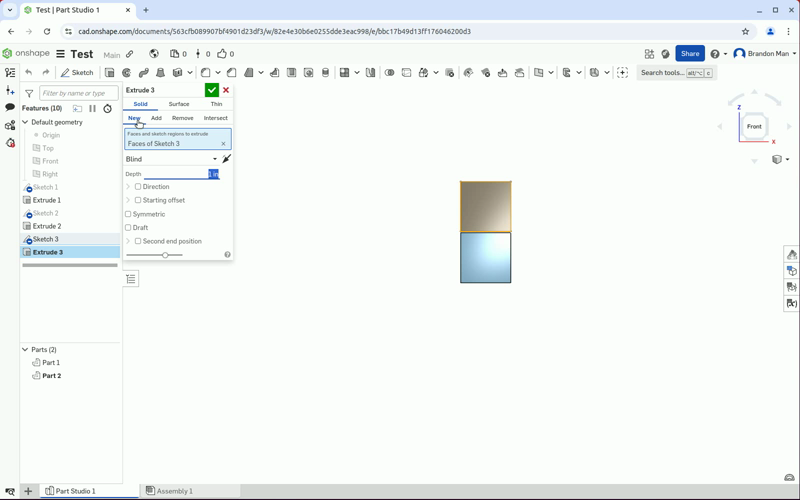
text(-5.055)
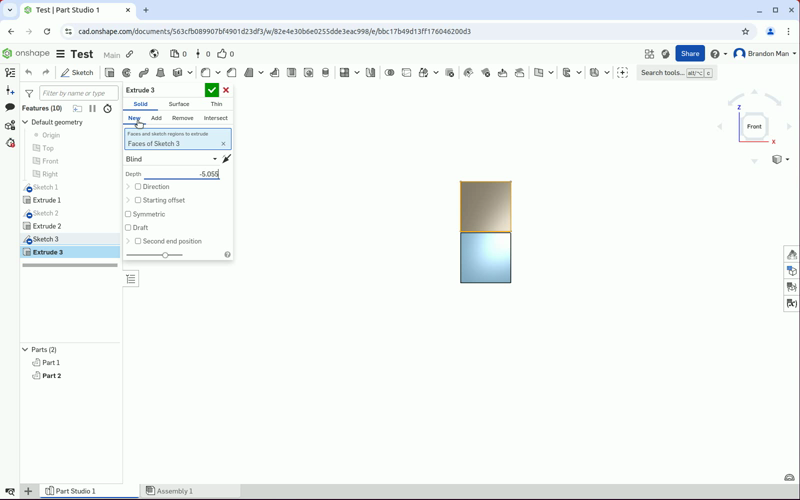
key(enter)
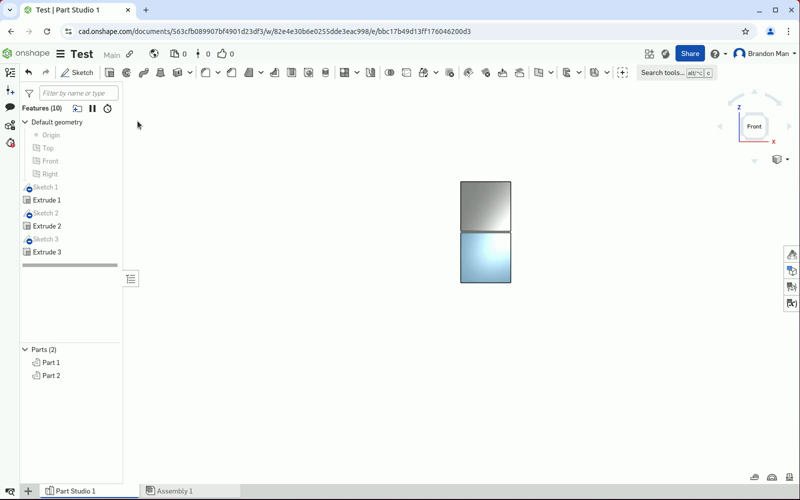
key(shift+h)
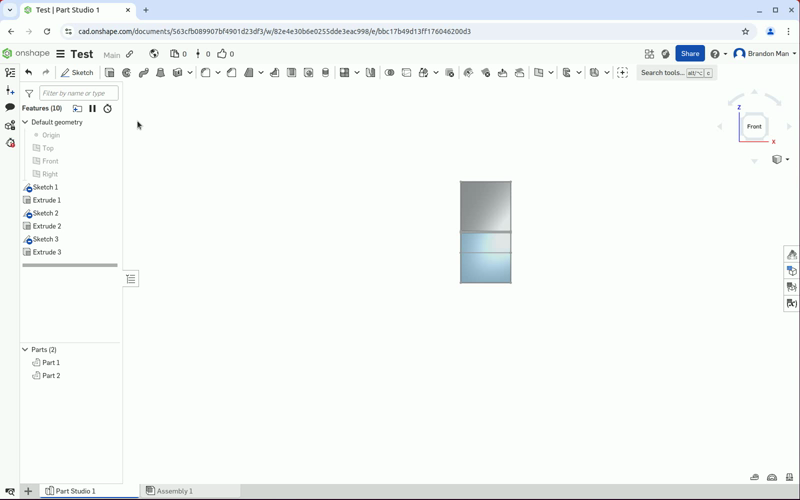
key(shift+h)
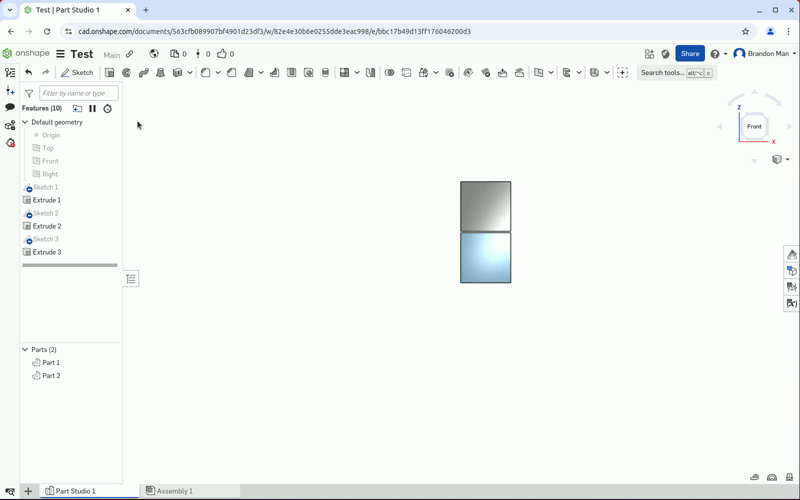
mouse_move(73, 189)
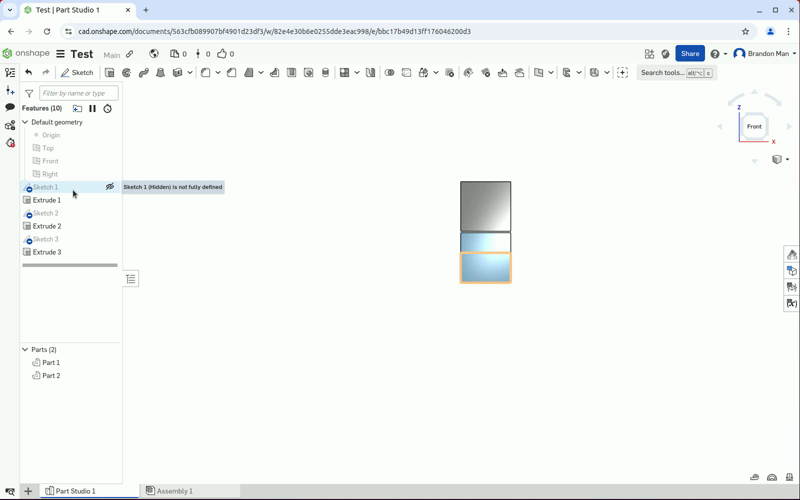
click(73, 189)
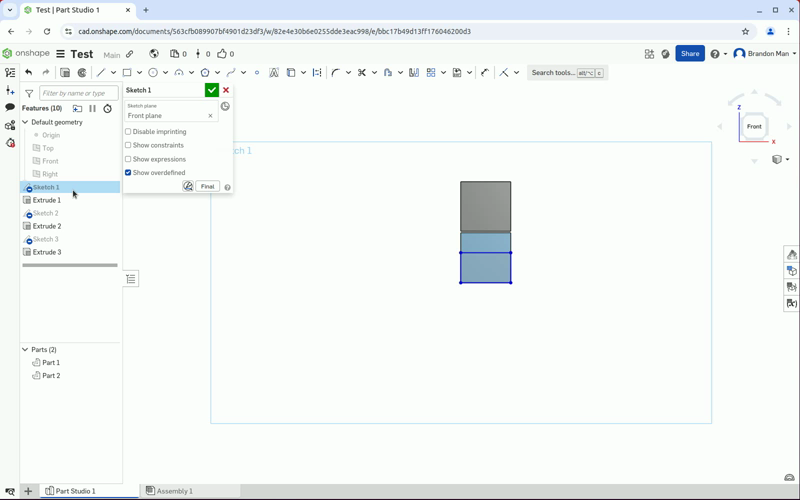
mouse_move(229, 92)
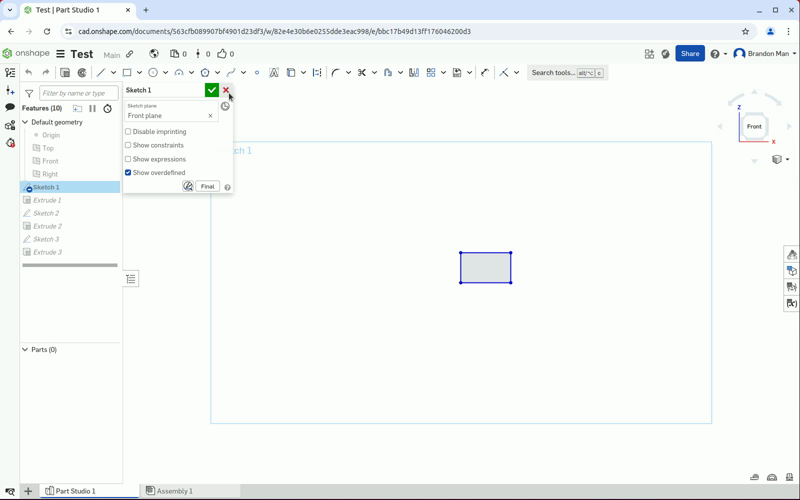
click(229, 92)
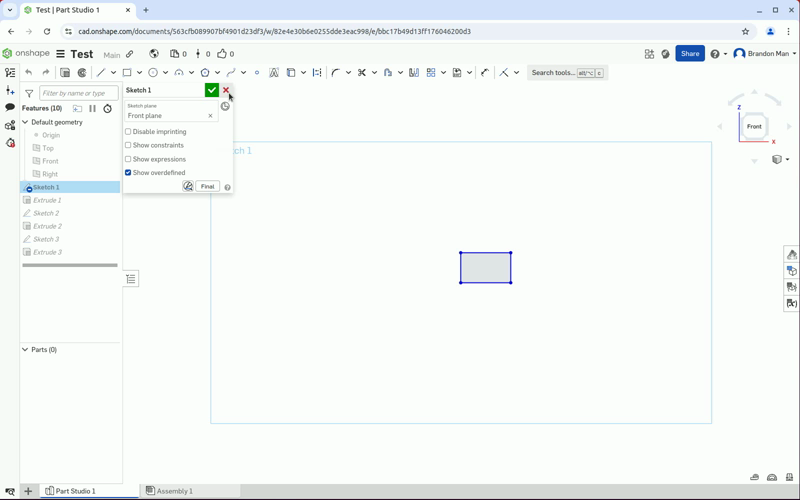
key(shift+s)
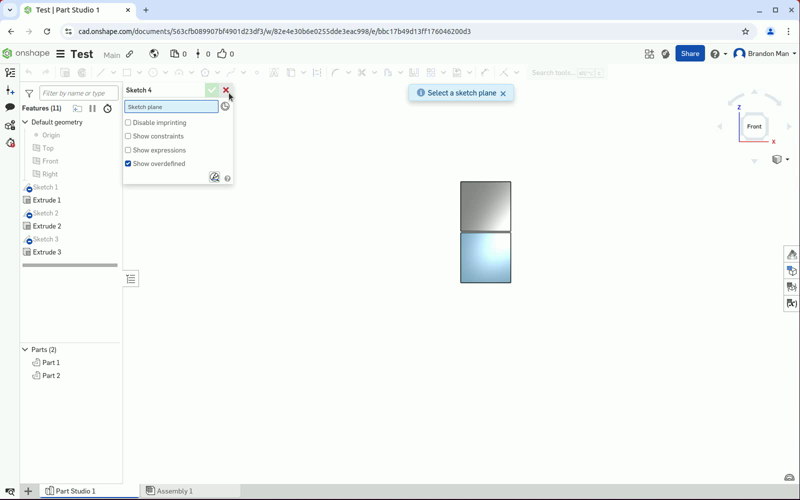
mouse_move(73, 163)
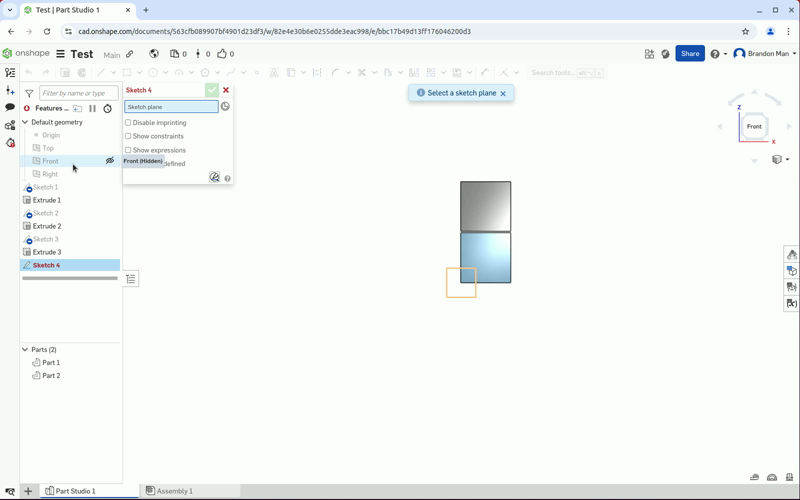
click(73, 163)
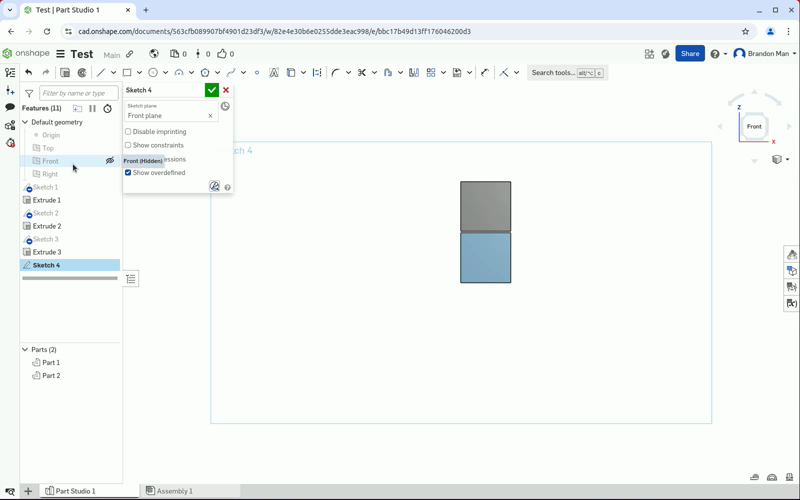
mouse_move(73, 352)
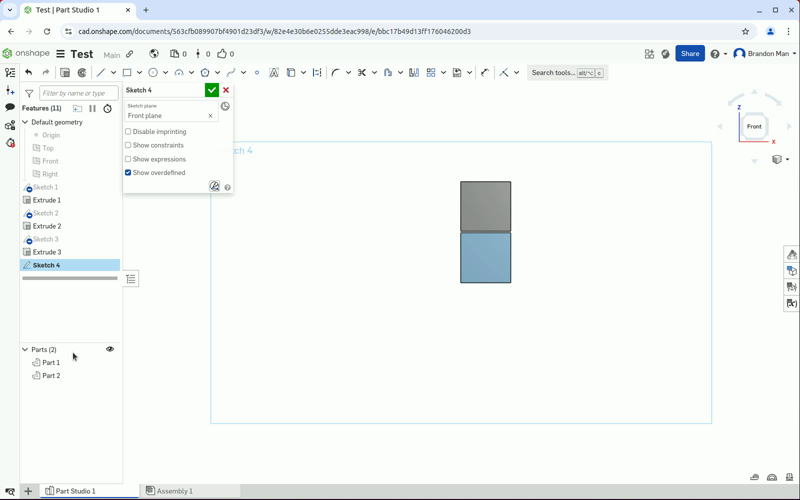
key(y)
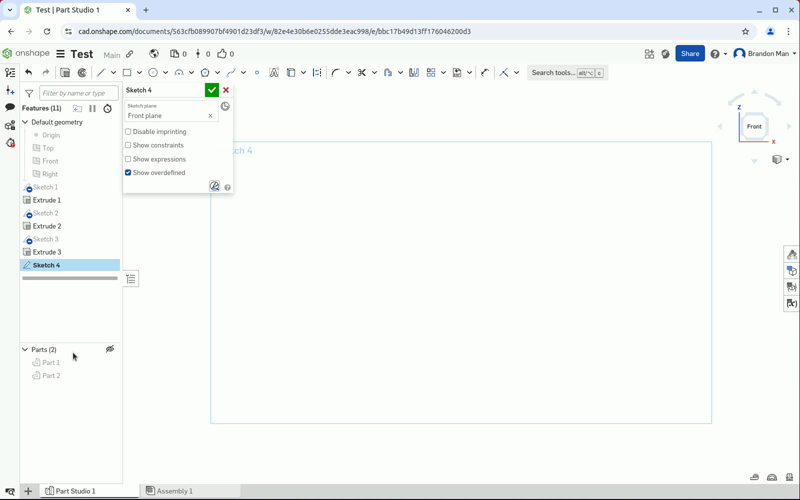
key(l)
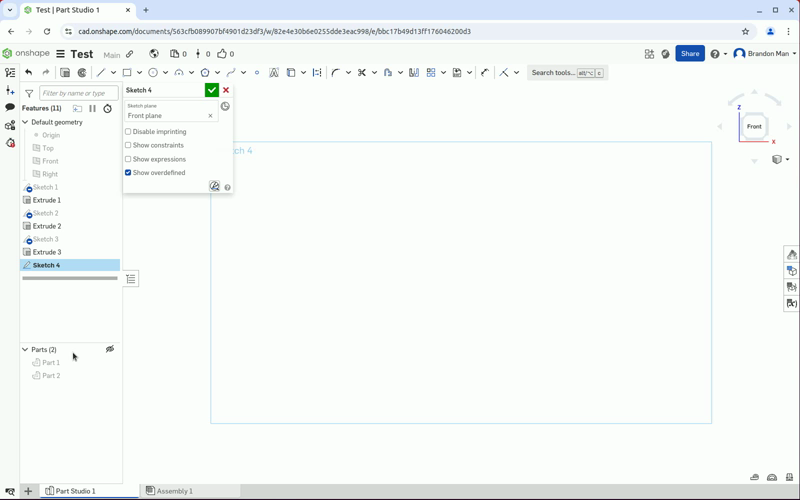
key_down(shift)
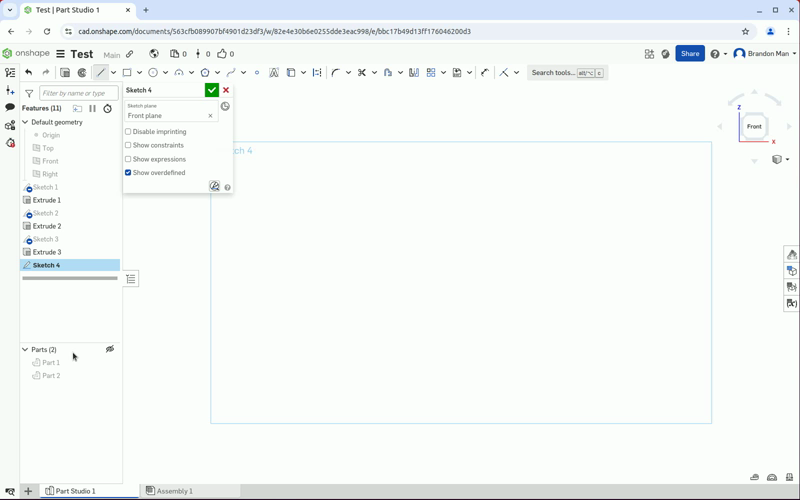
mouse_move(460, 179)
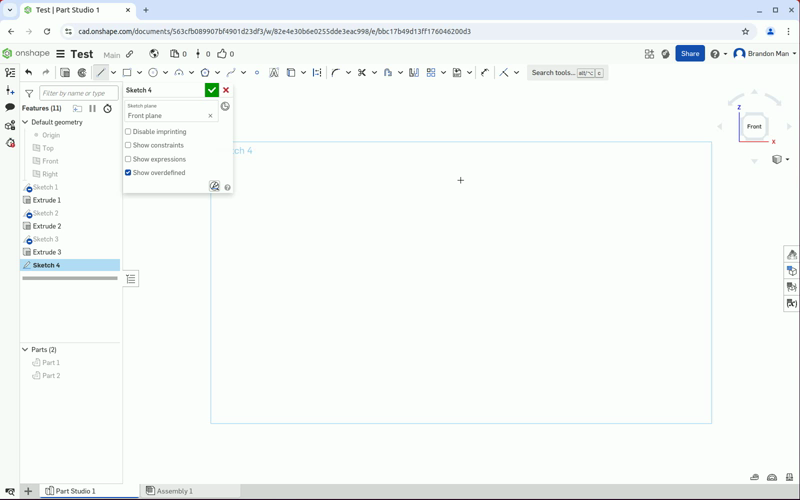
click(460, 179)
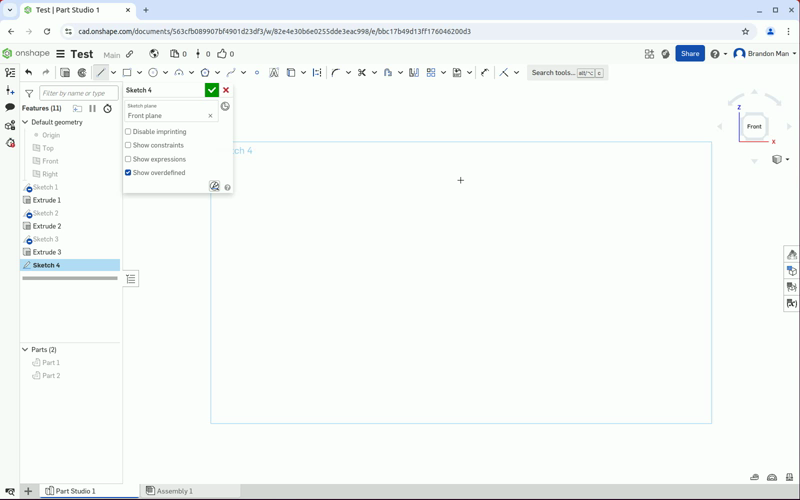
key_up(shift)
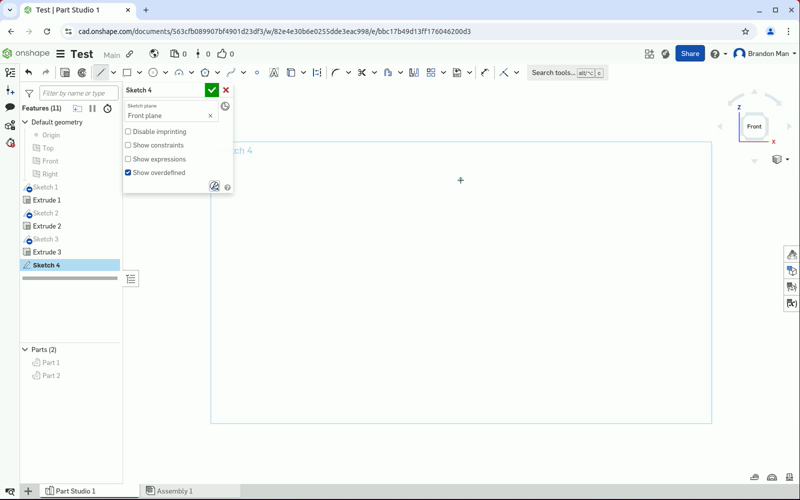
key_down(shift)
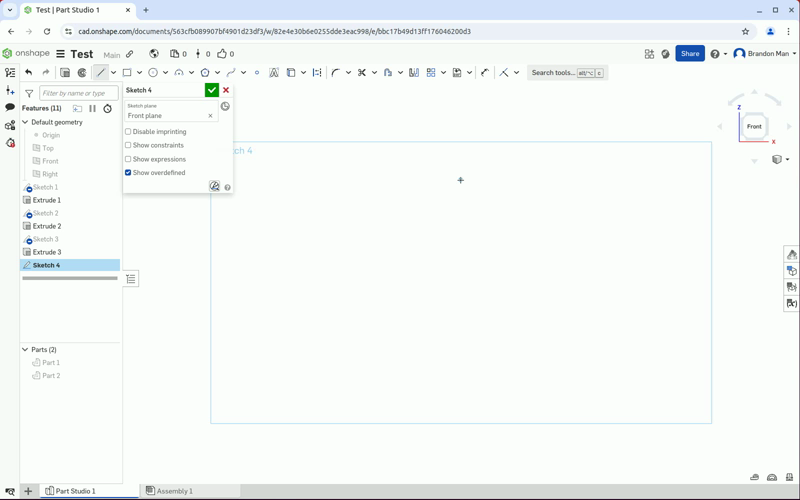
mouse_move(490, 179)
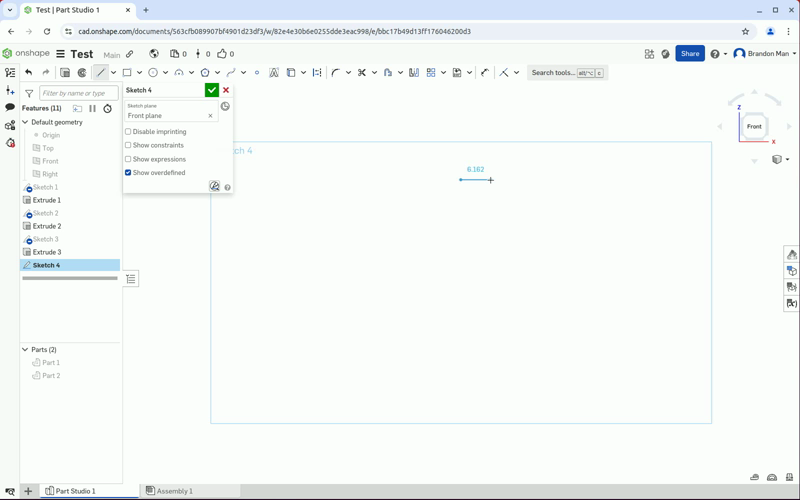
mouse_move(510, 179)
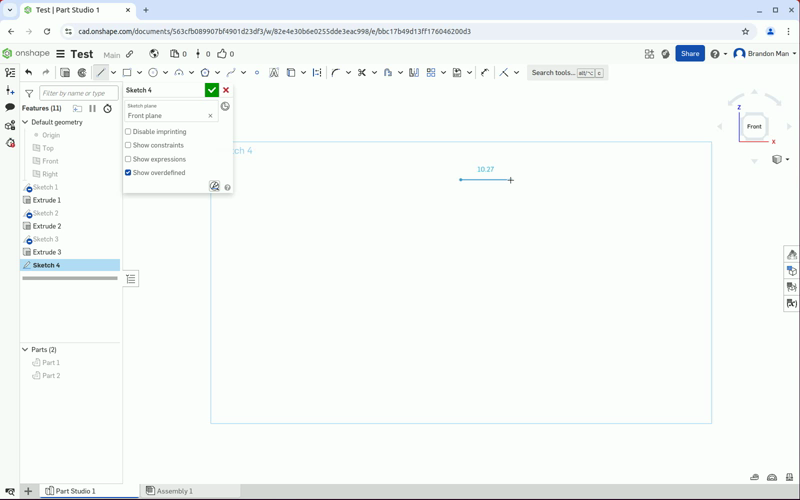
click(510, 179)
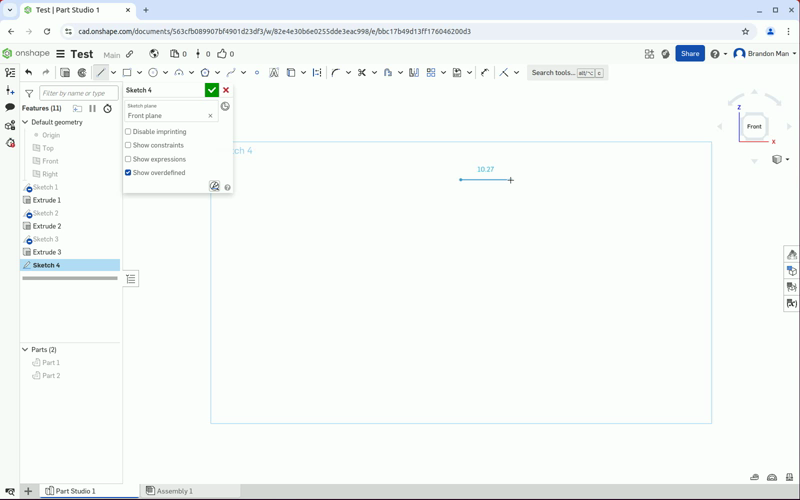
key_up(shift)
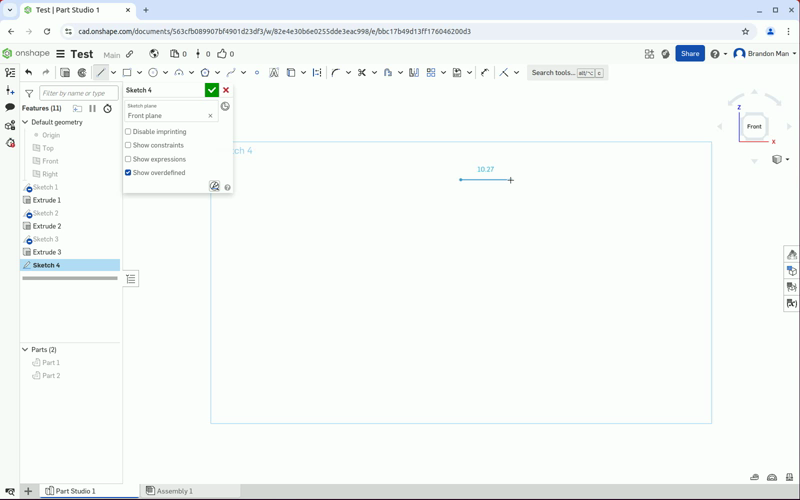
key_down(shift)
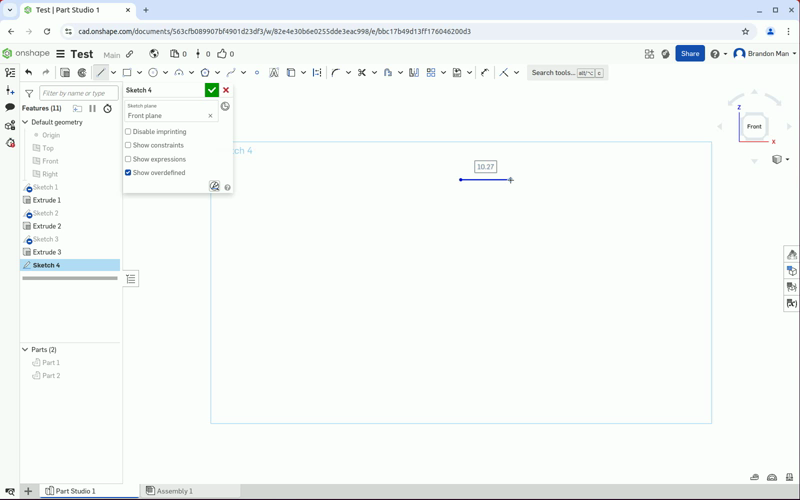
mouse_move(540, 179)
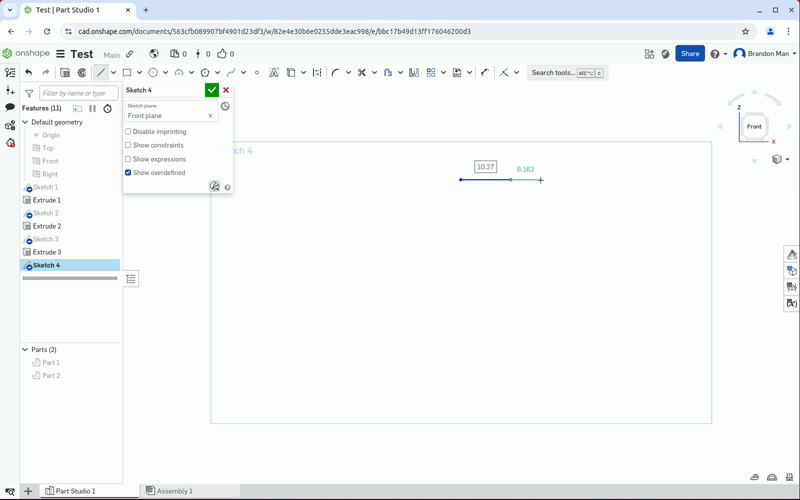
mouse_move(510, 169)
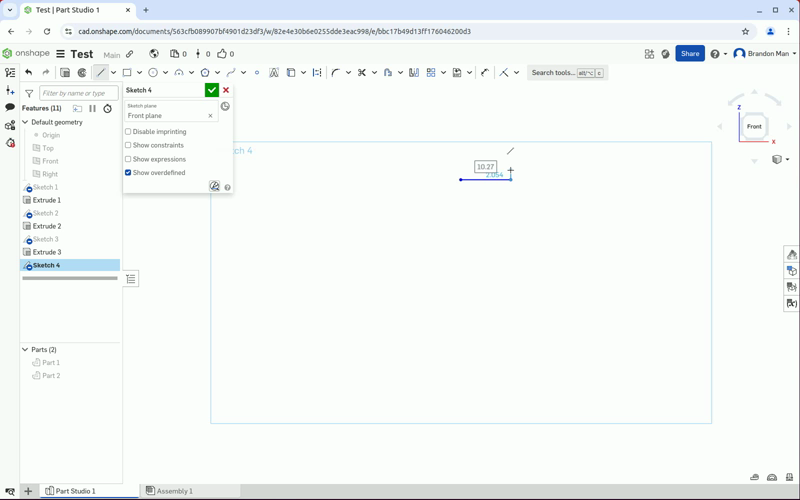
click(510, 169)
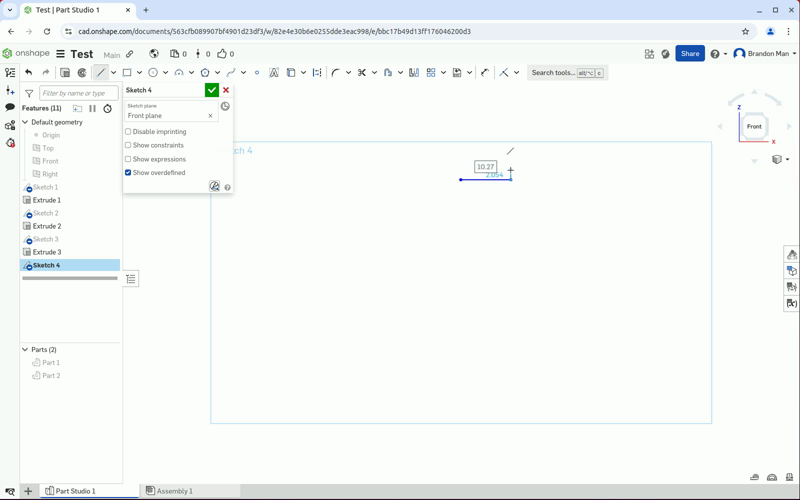
key_up(shift)
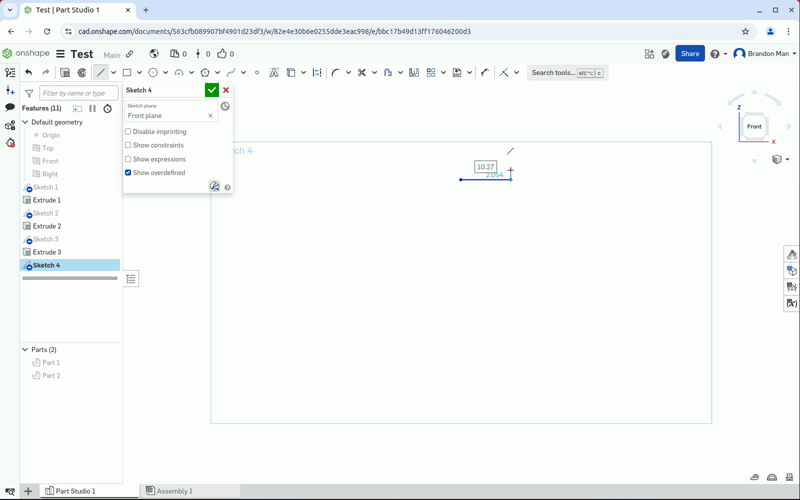
key_down(shift)
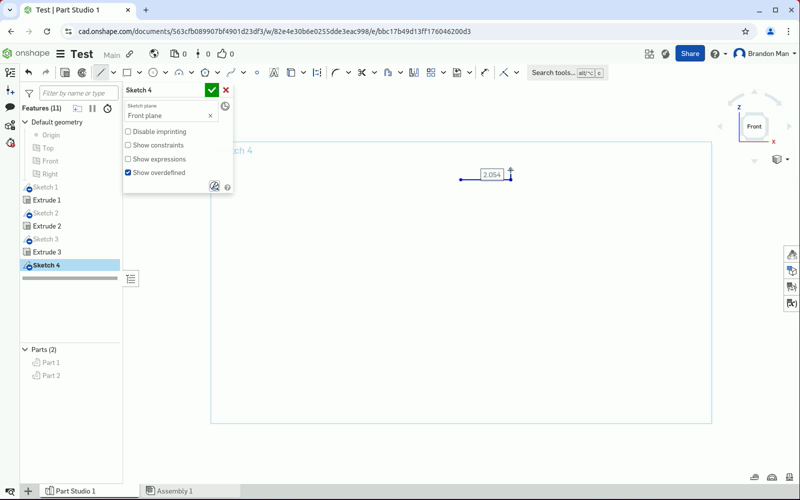
mouse_move(540, 169)
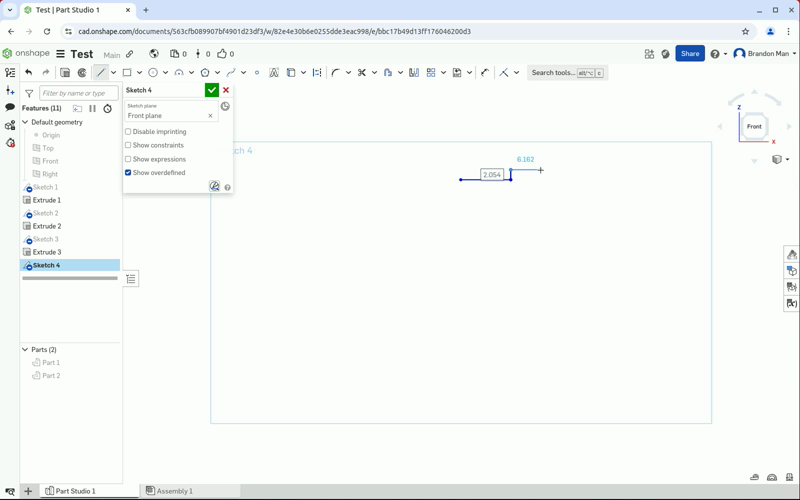
mouse_move(460, 169)
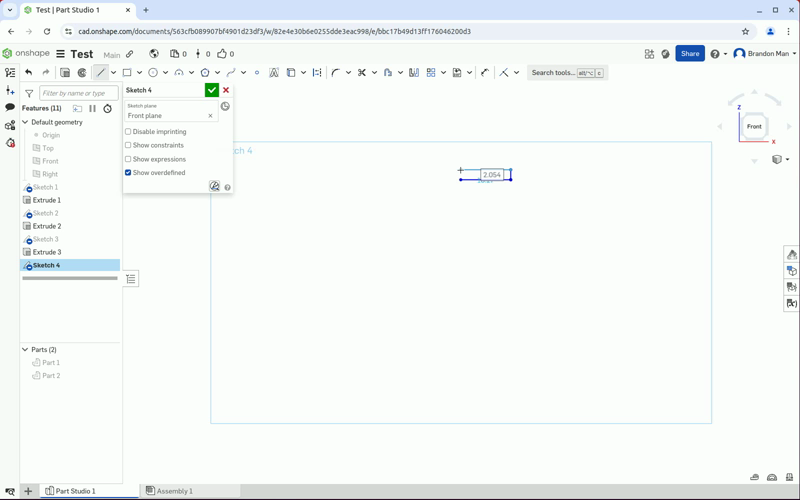
click(460, 169)
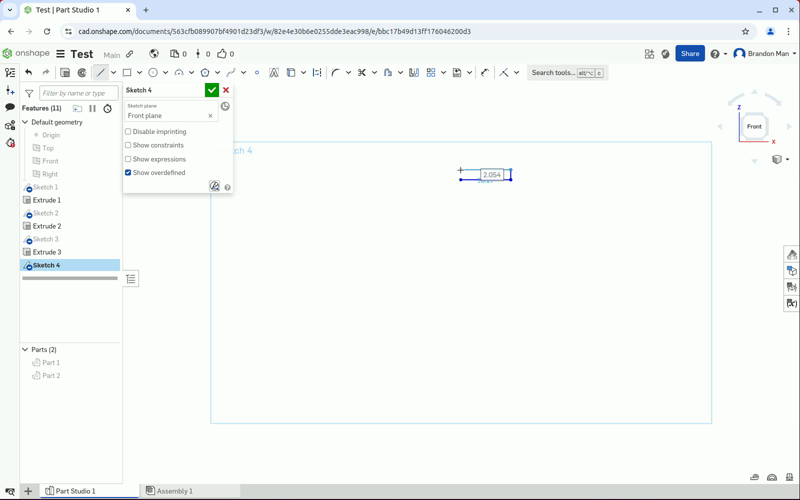
key_up(shift)
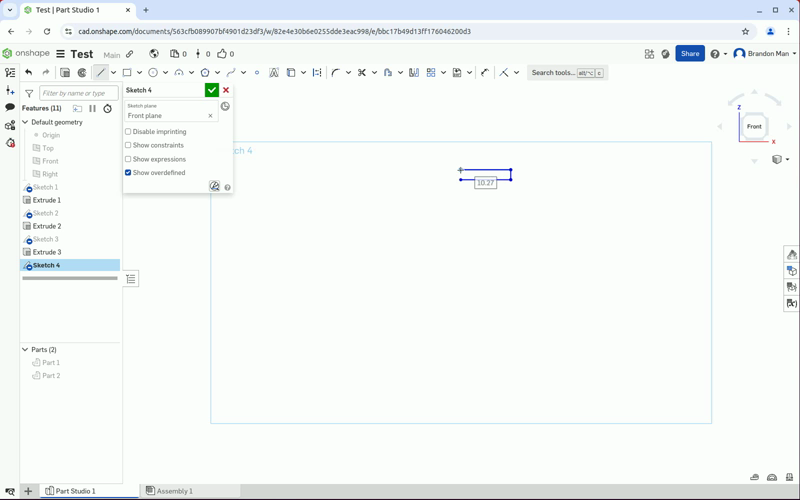
mouse_move(490, 169)
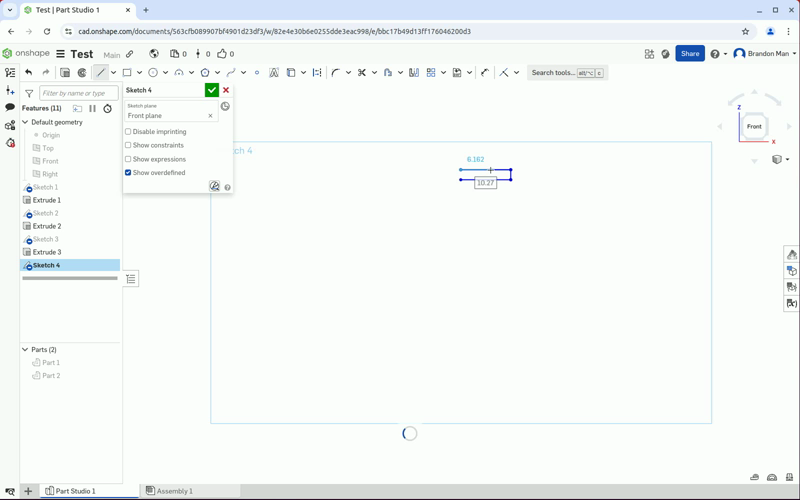
key_down(shift)
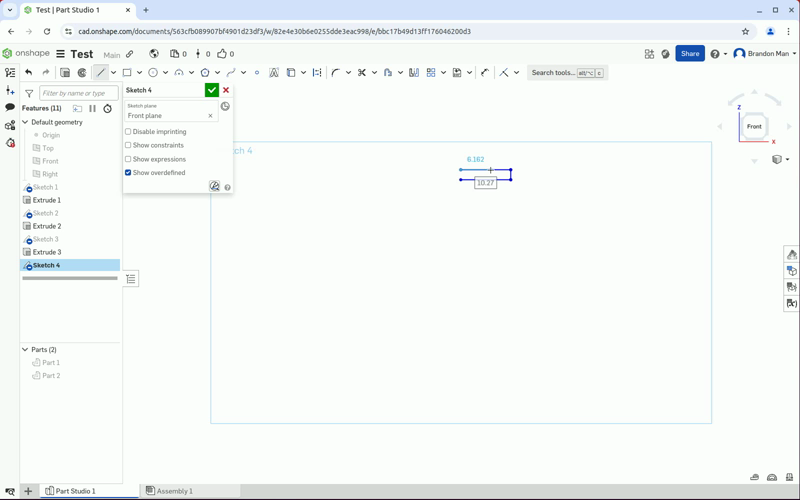
mouse_move(460, 179)
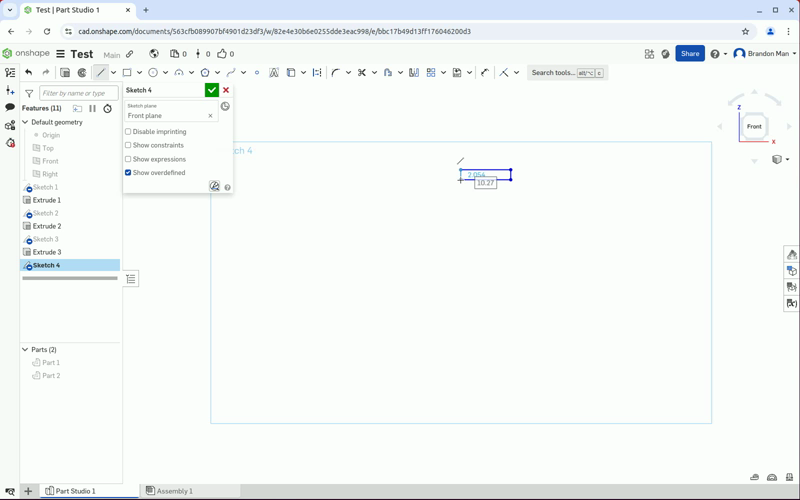
key_up(shift)
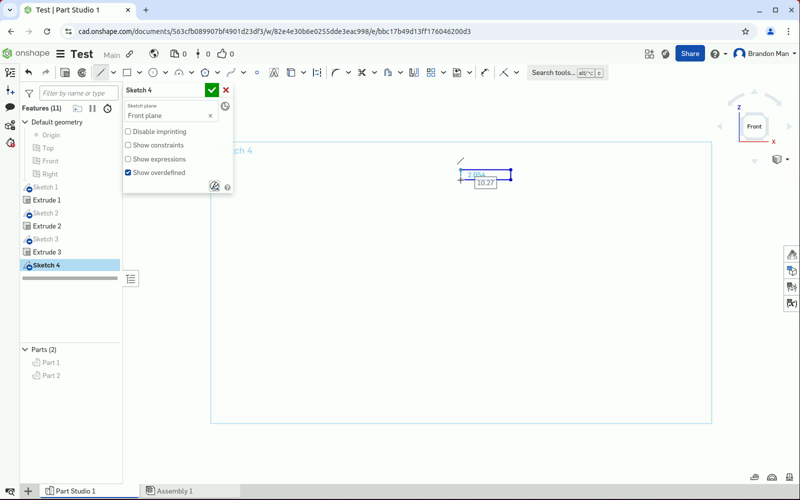
click(460, 179)
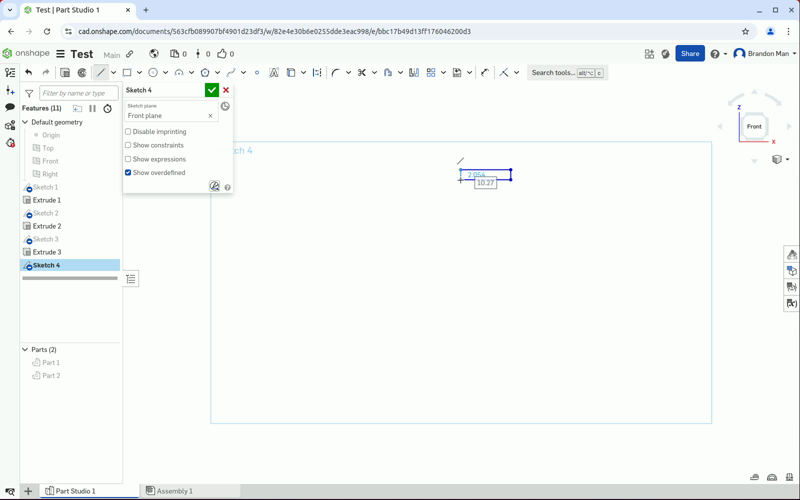
key(esc)
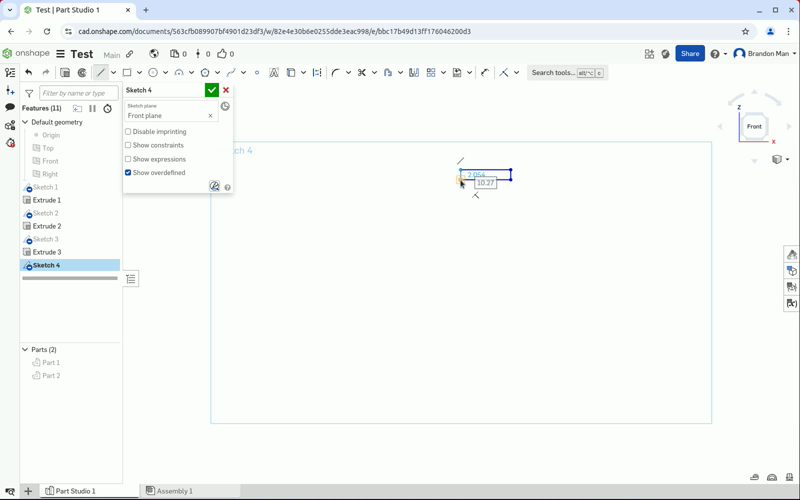
mouse_move(463, 176)
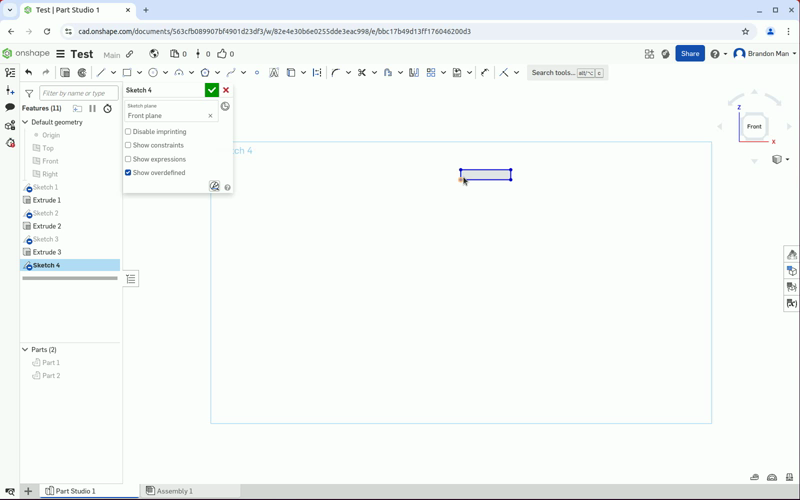
scroll(6)
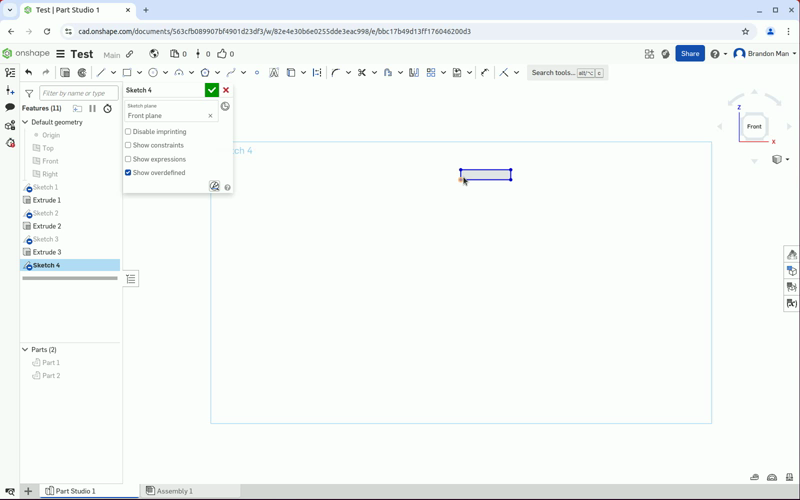
scroll(6)
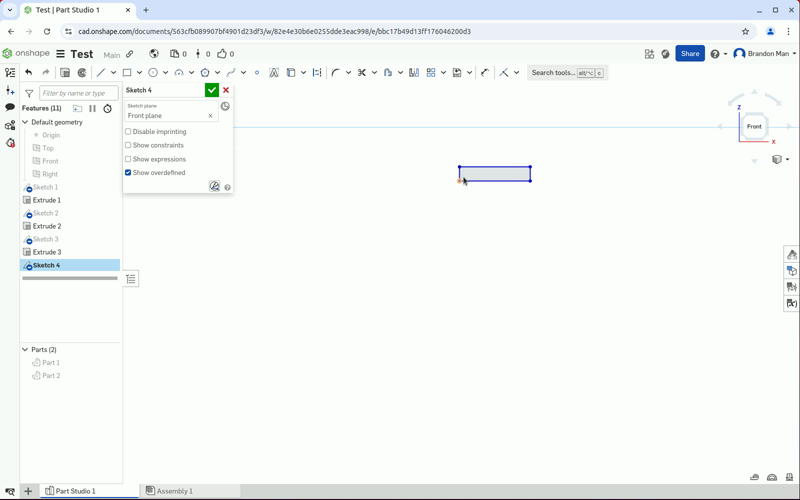
scroll(6)
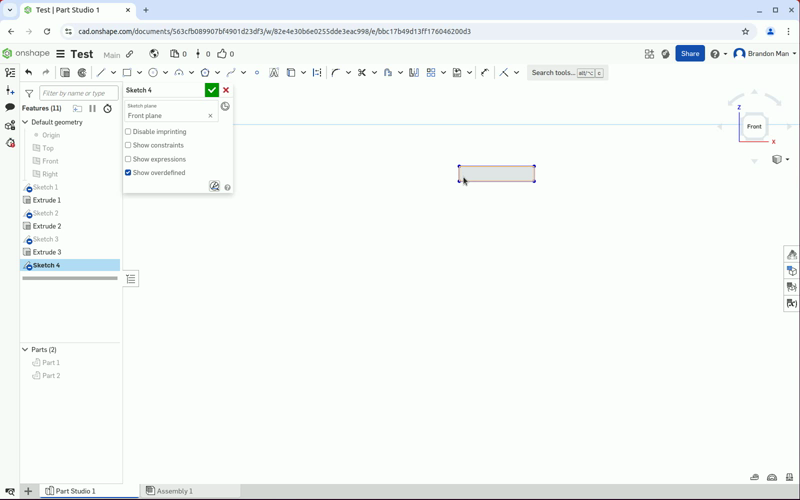
scroll(6)
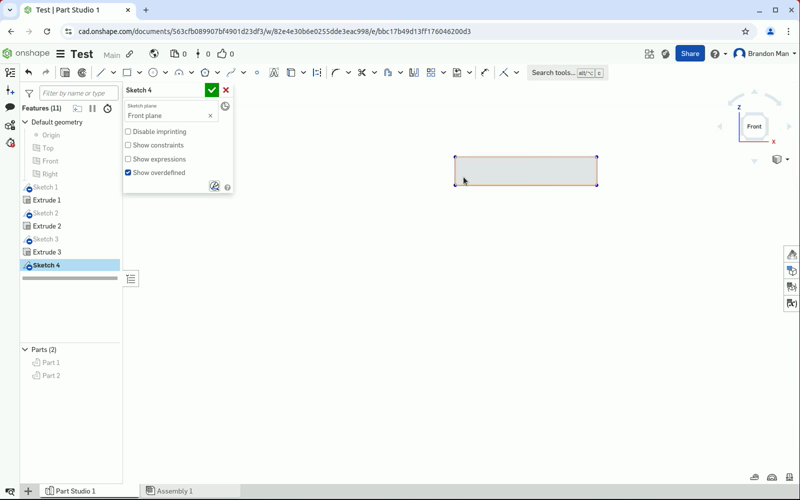
scroll(6)
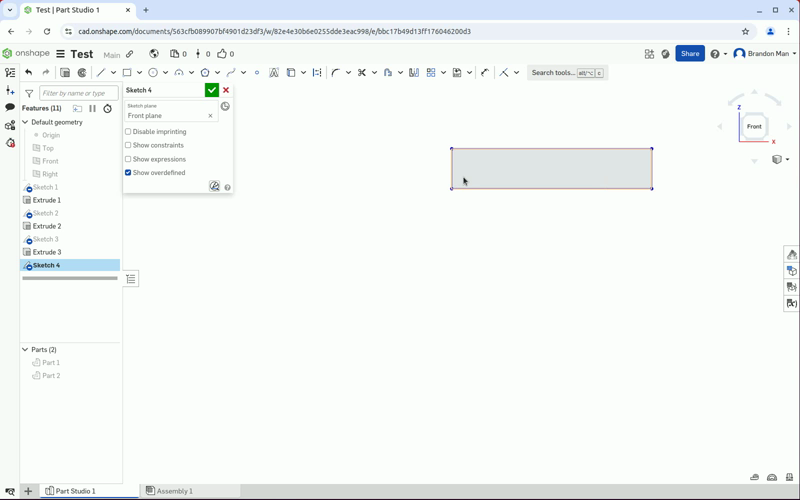
scroll(6)
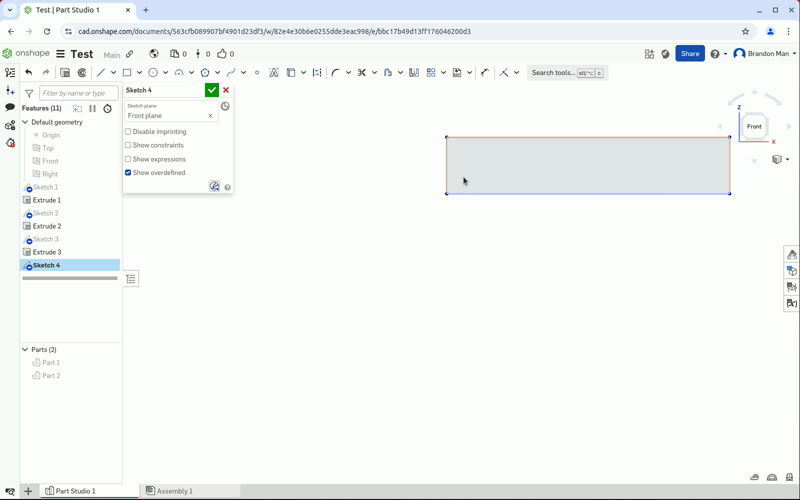
scroll(6)
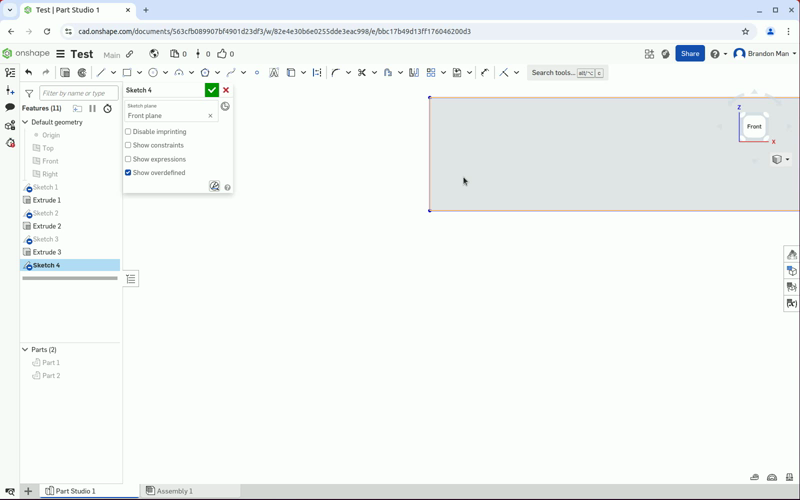
click(463, 176)
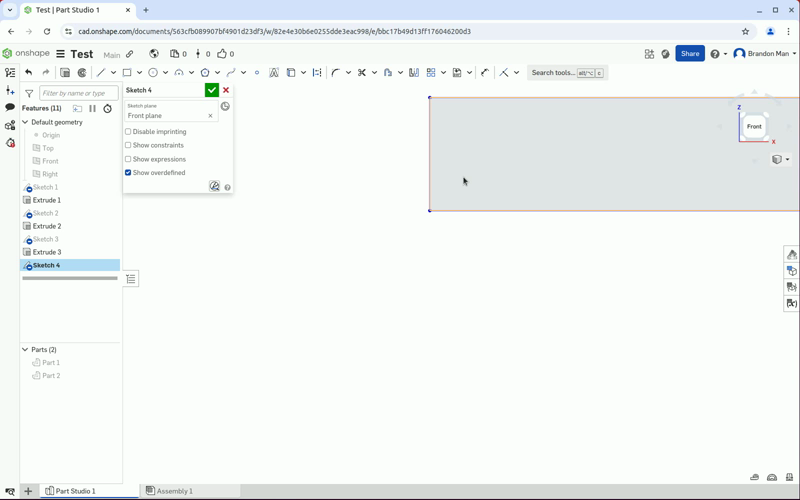
scroll(-6)
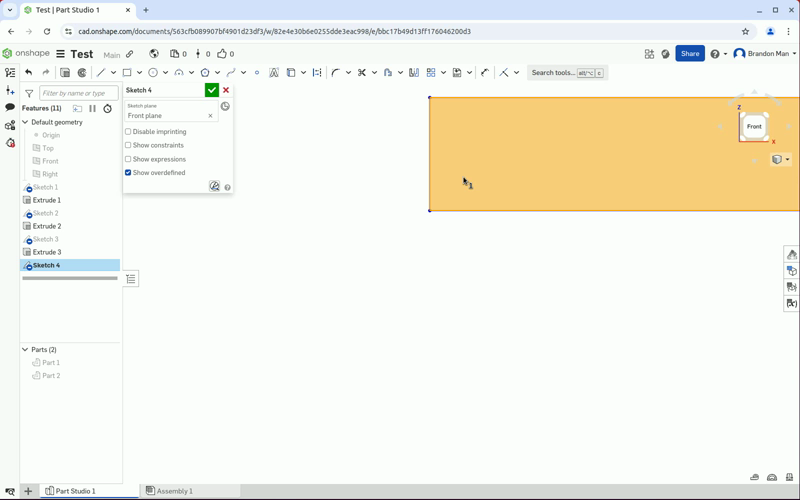
scroll(-6)
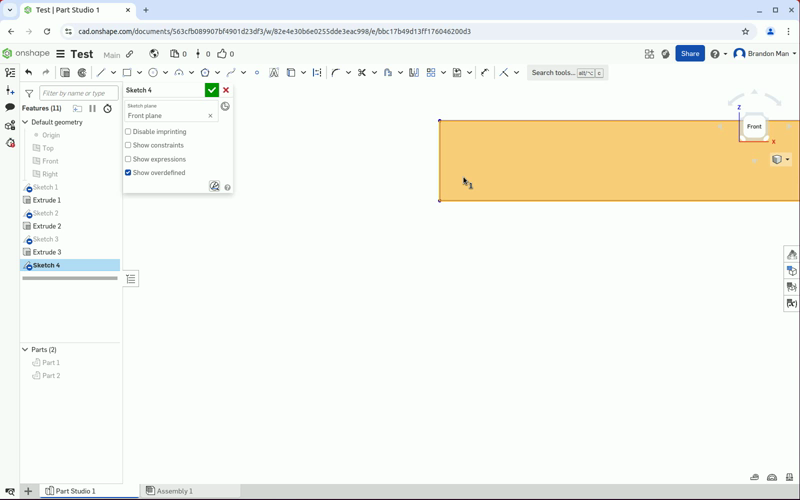
scroll(-6)
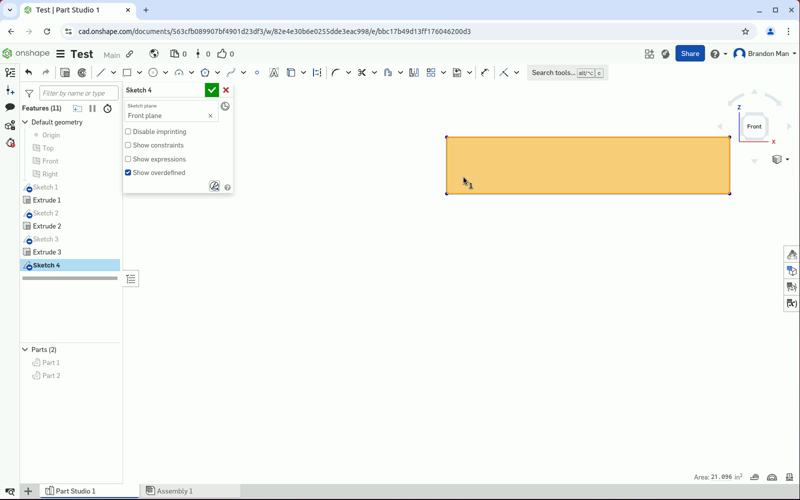
scroll(-6)
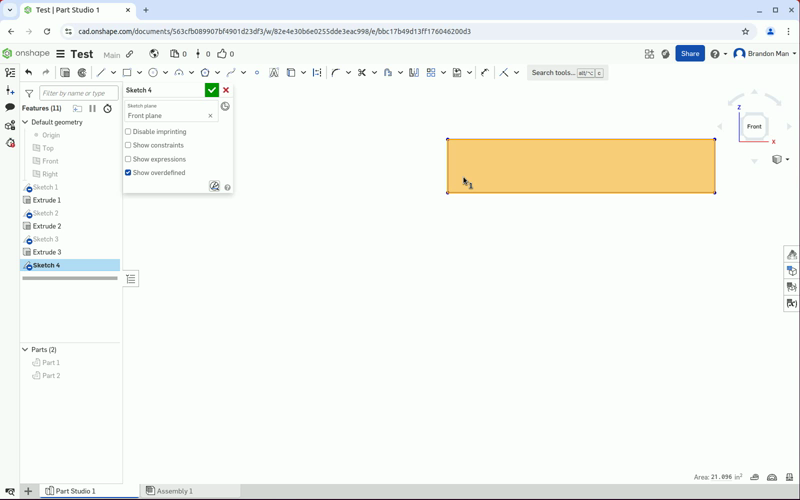
scroll(-6)
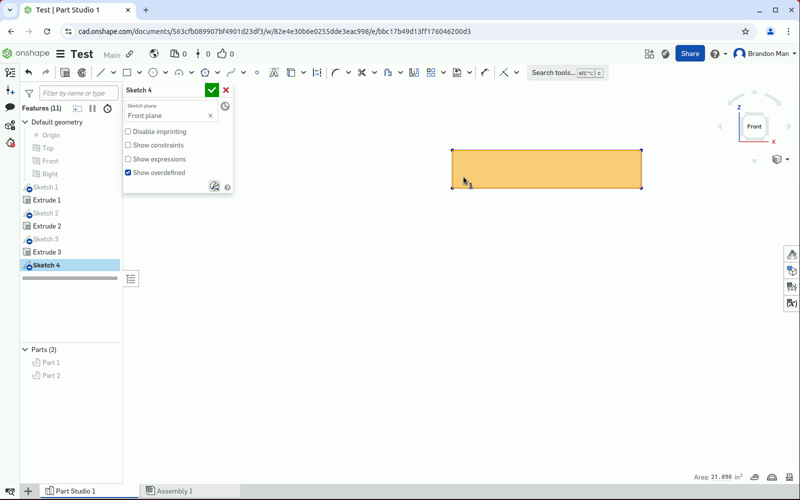
scroll(-6)
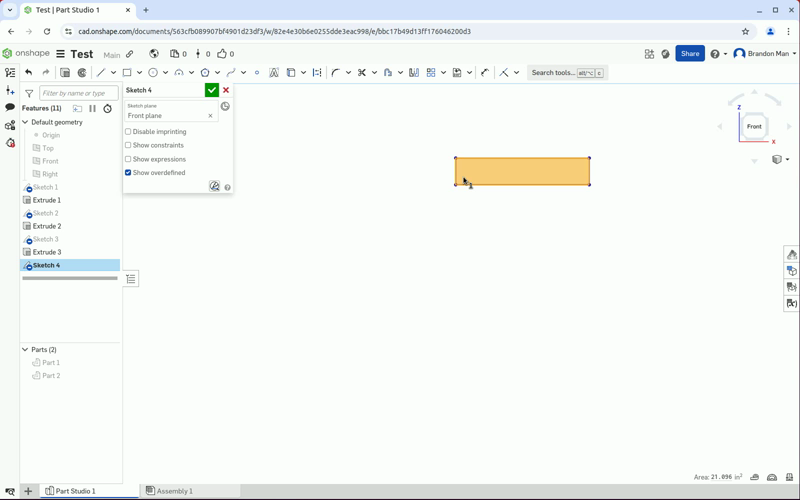
scroll(-6)
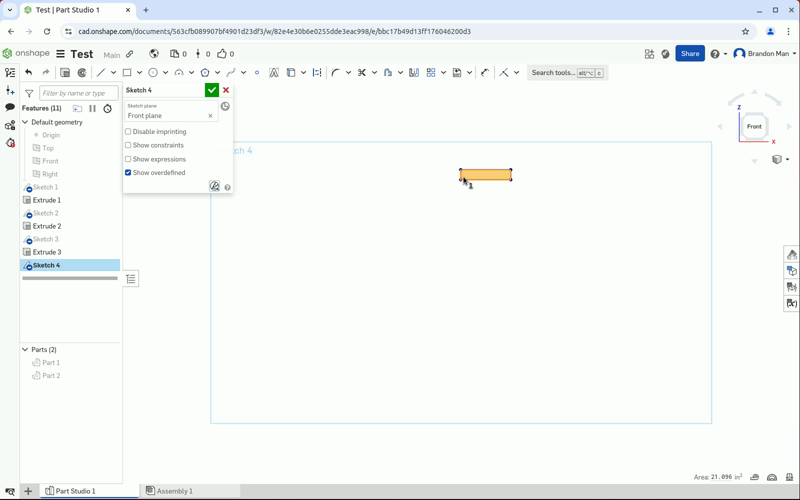
mouse_move(73, 352)
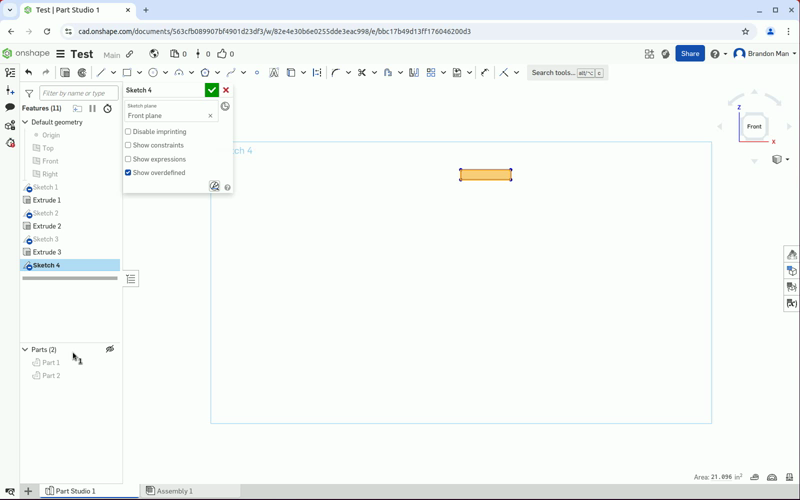
key(shift+y)
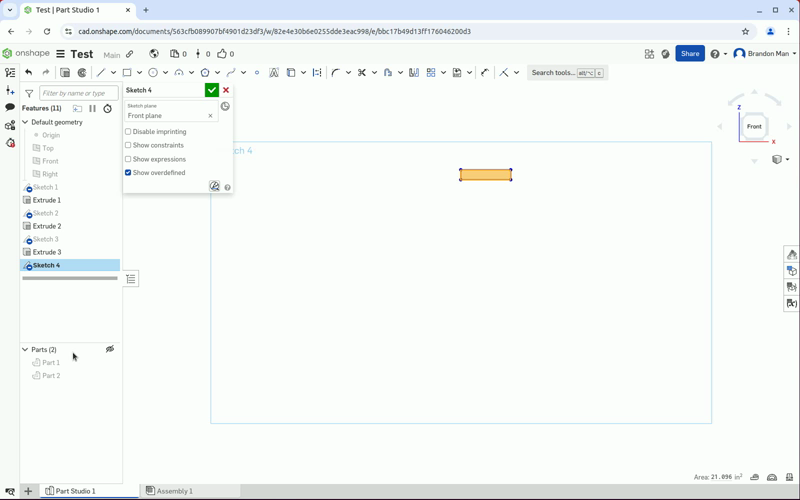
key(shift+e)
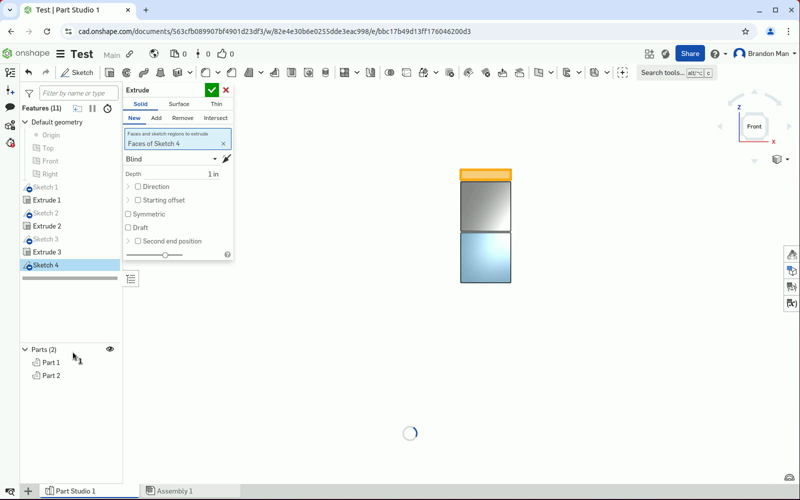
mouse_move(143, 106)
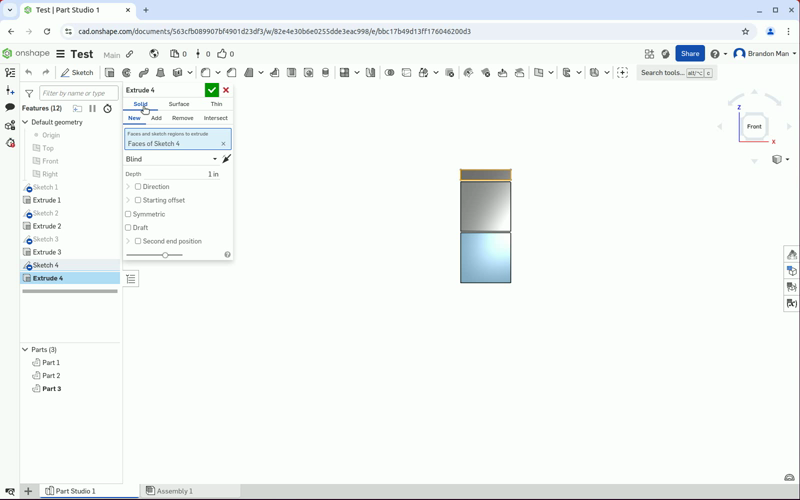
click(143, 106)
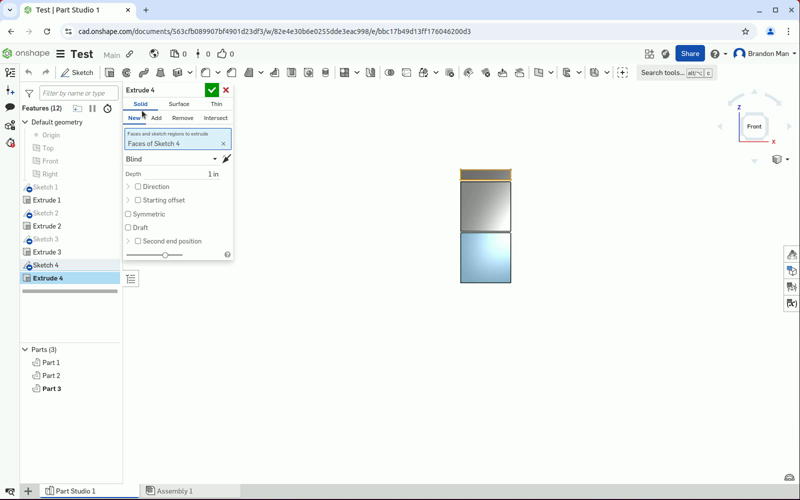
mouse_move(137, 120)
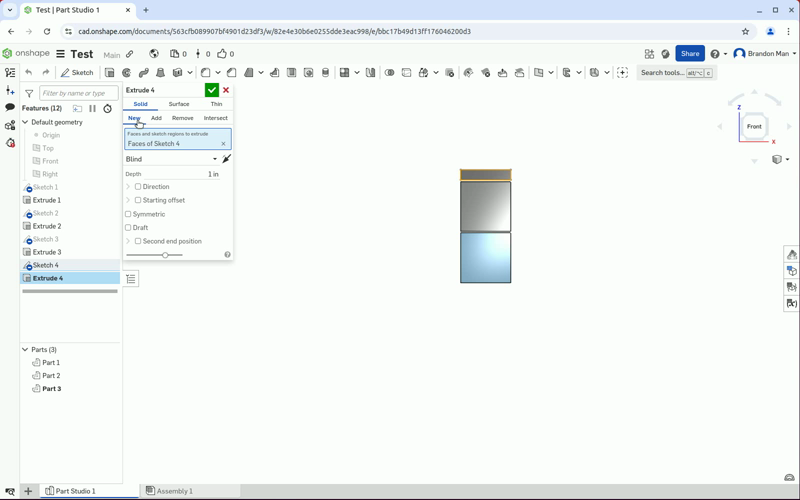
click(137, 120)
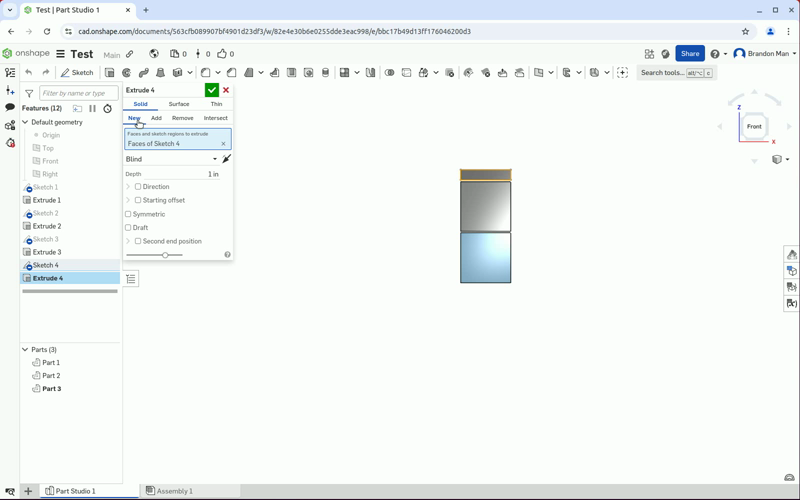
key(tab, 4)
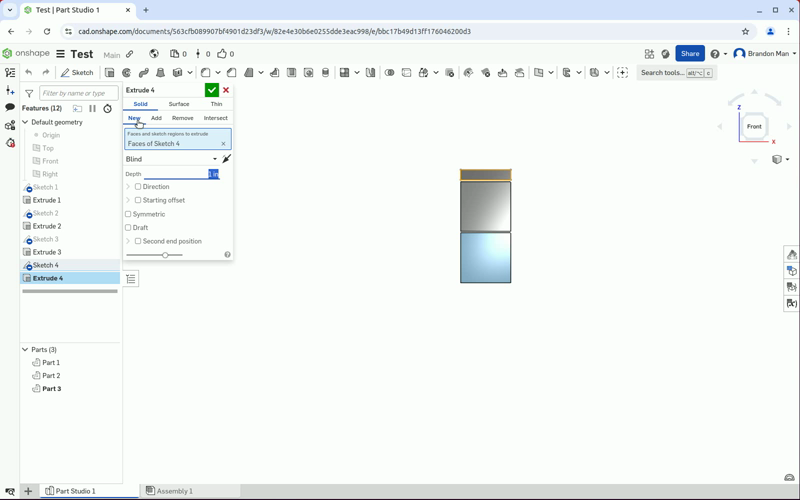
text(-5.055)
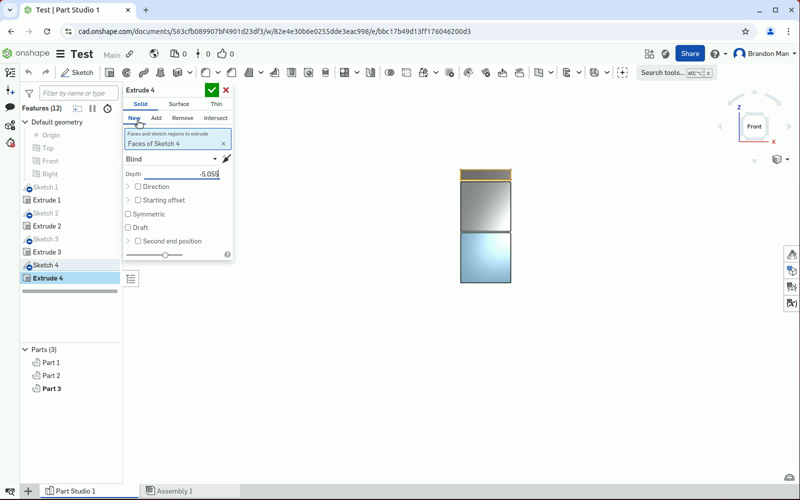
key(enter)
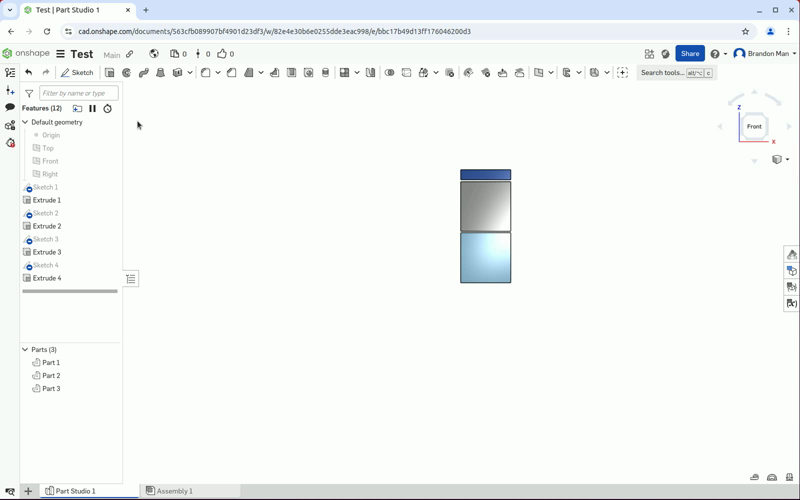
key(shift+h)
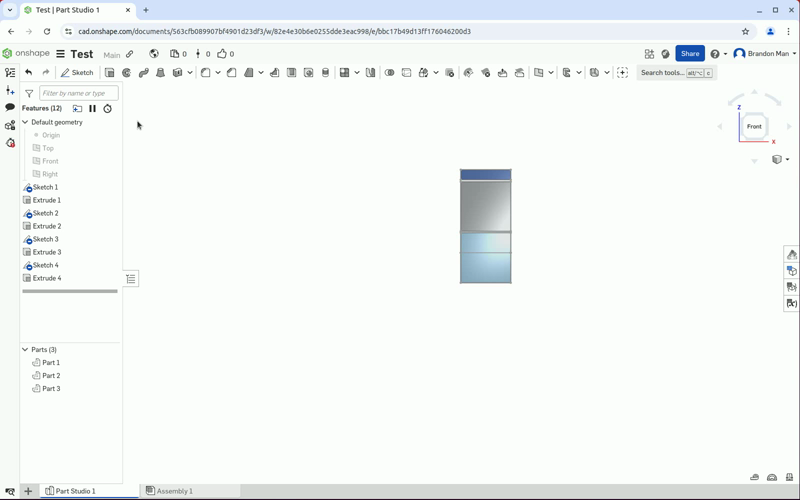
key(shift+h)
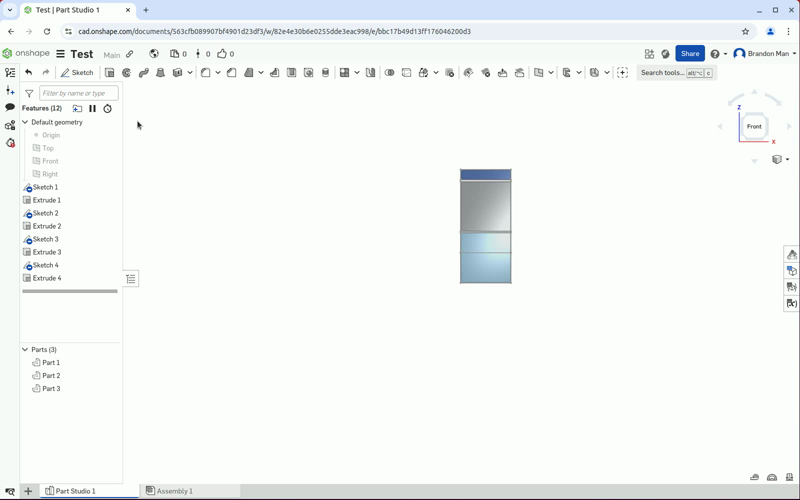
key(shift+7)
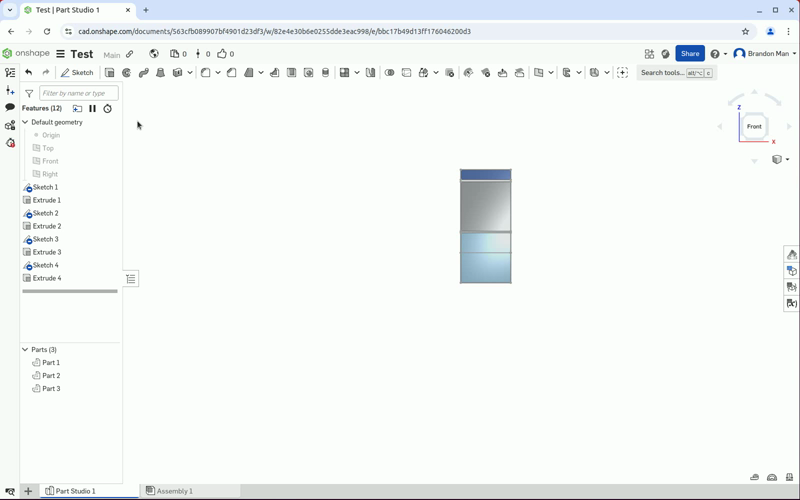
key(left, 2)
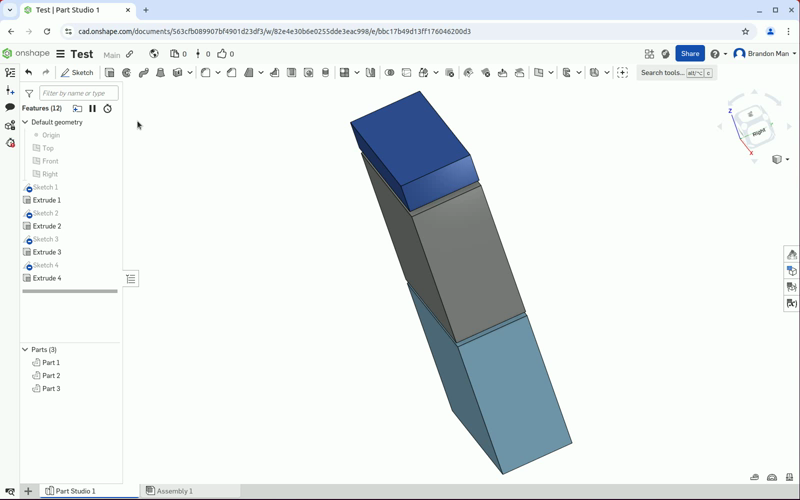
key(down, 2)
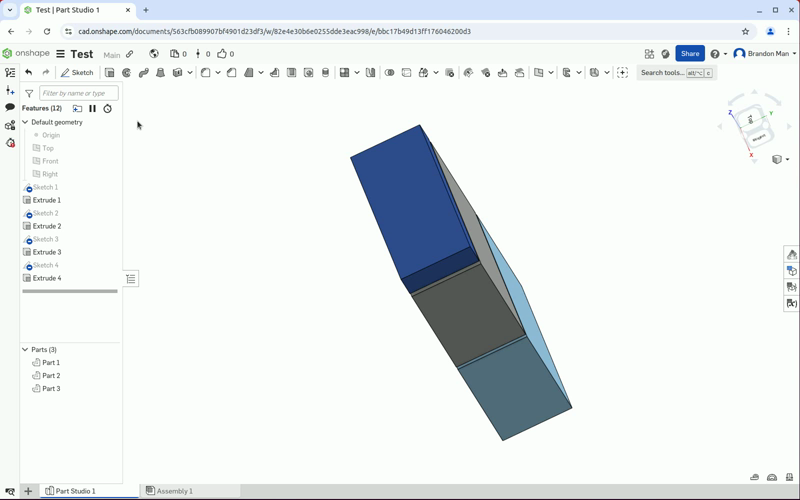
key(up, 2)
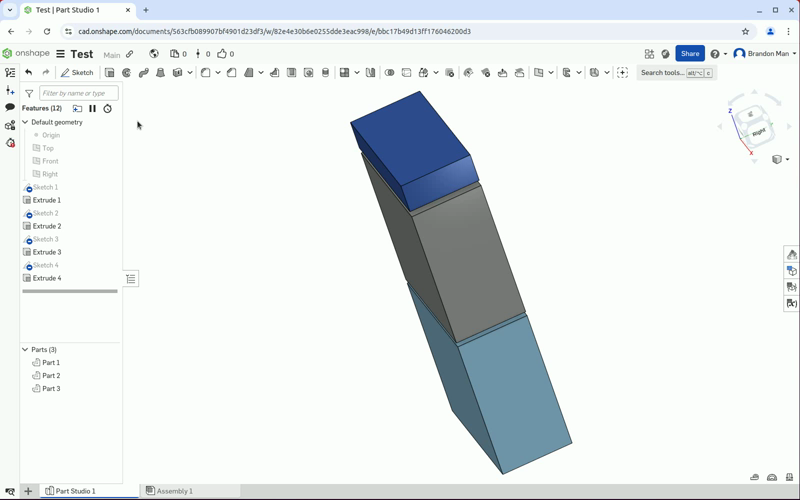
key(right, 2)
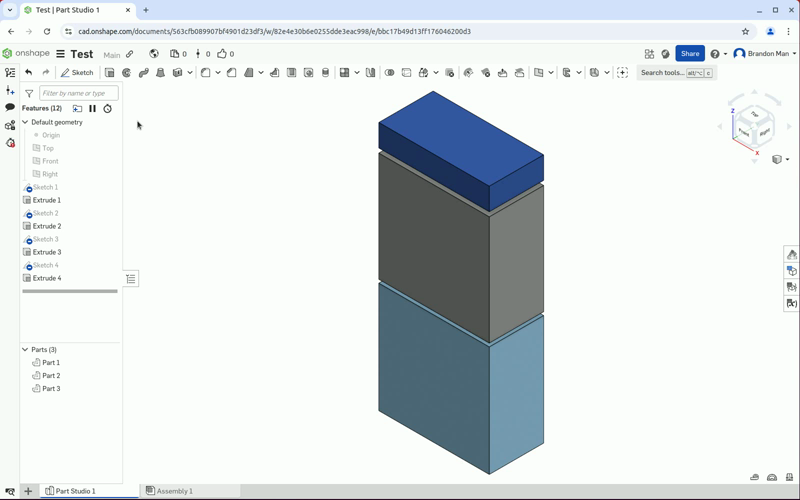
mouse_move(73, 189)
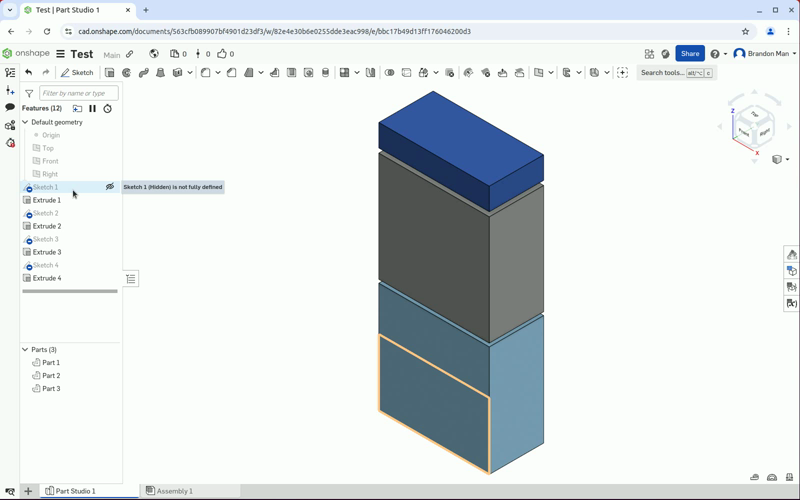
click(73, 189)